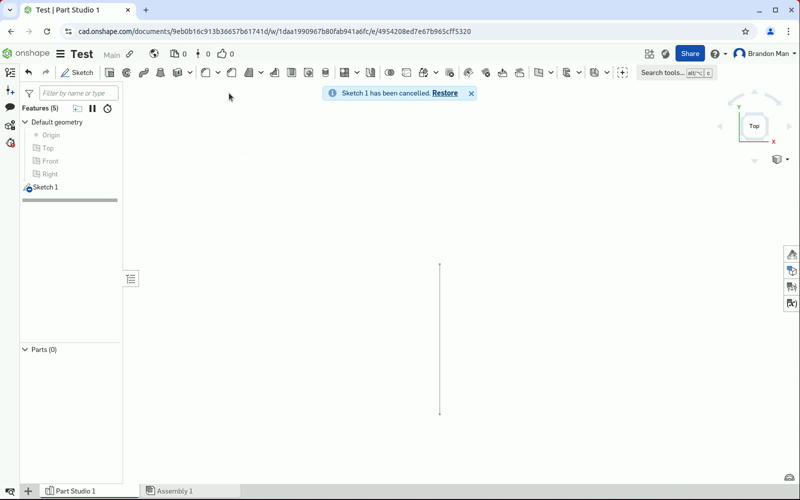
key(shift+h)
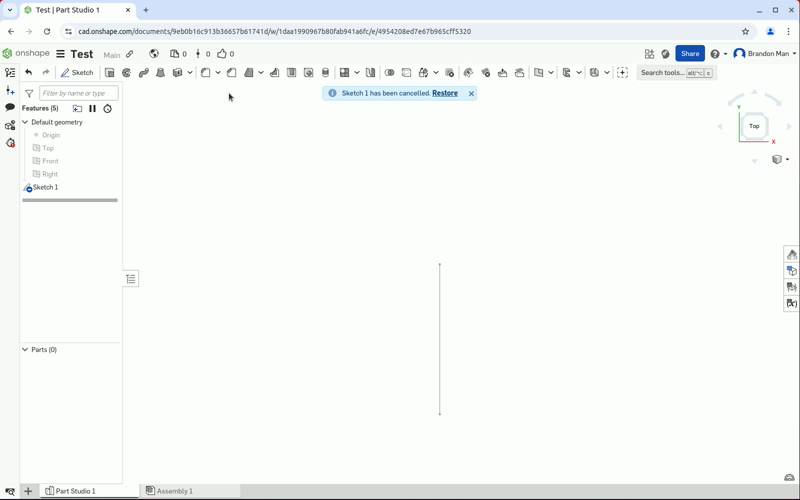
key(shift+s)
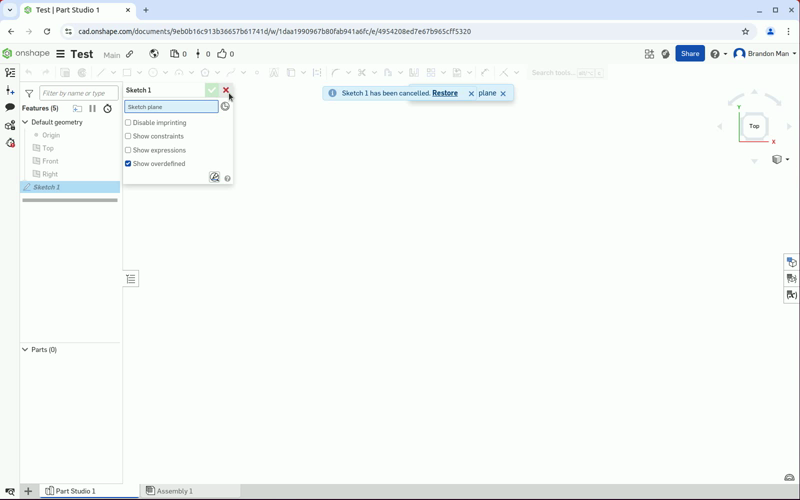
mouse_move(73, 150)
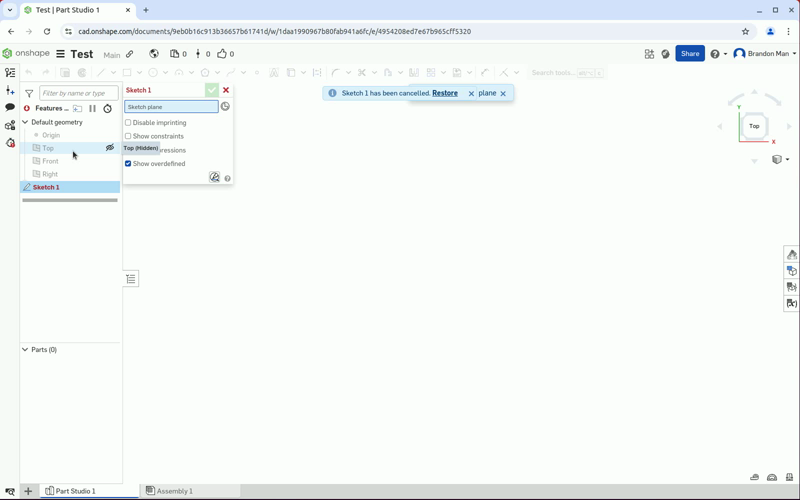
click(73, 150)
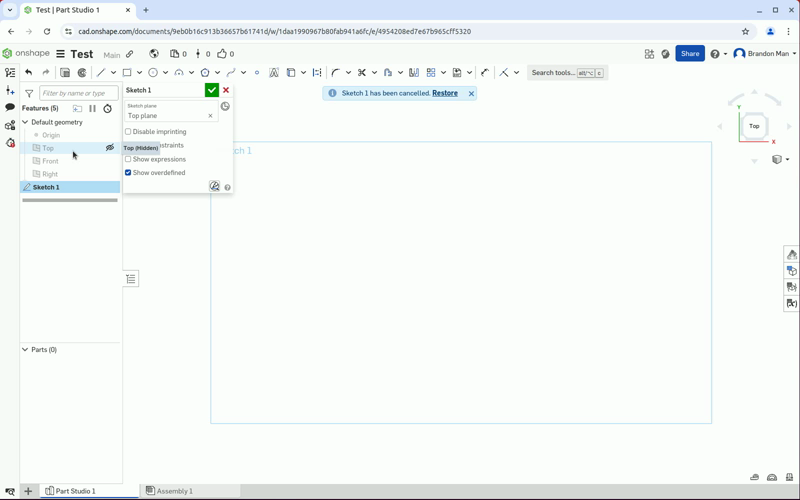
mouse_move(73, 352)
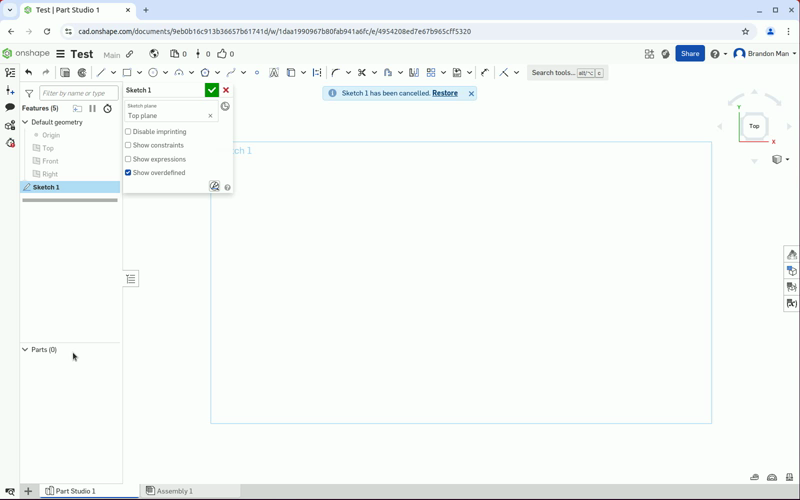
key(y)
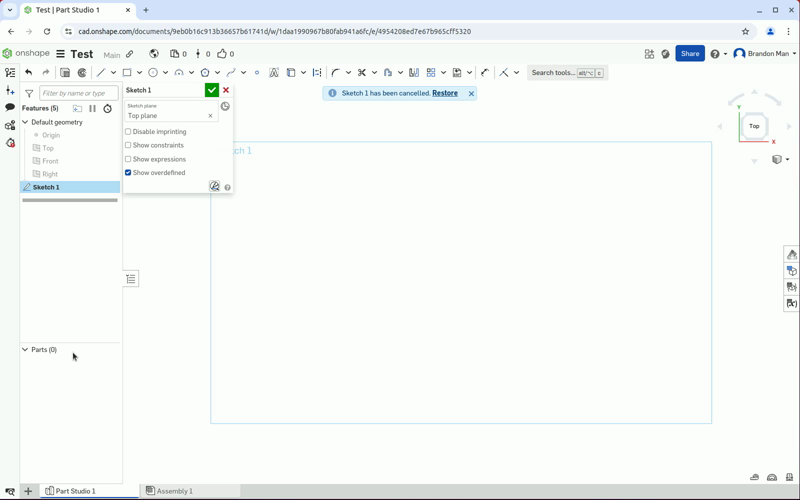
key(c)
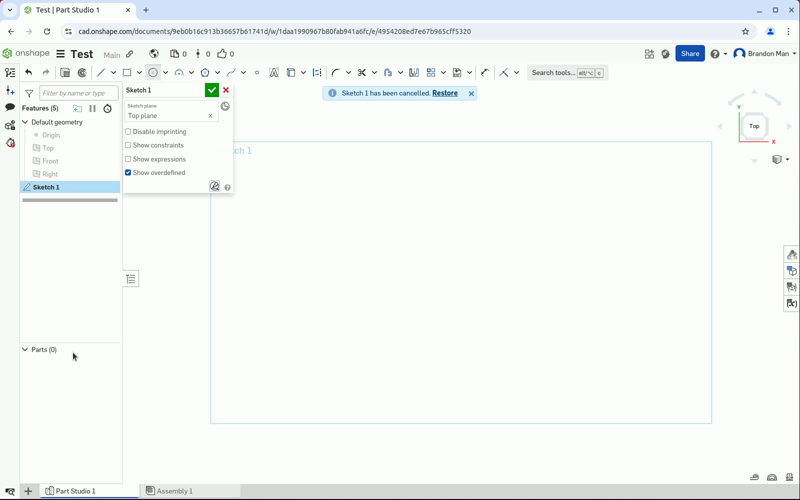
key_down(shift)
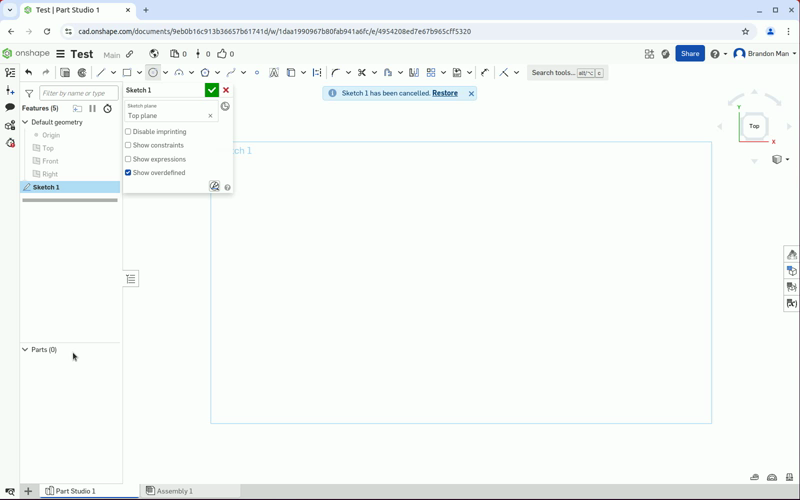
mouse_move(461, 282)
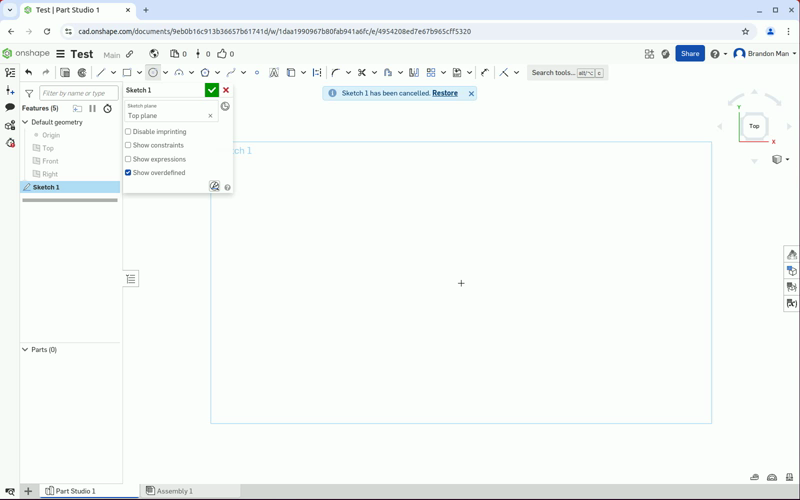
click(461, 282)
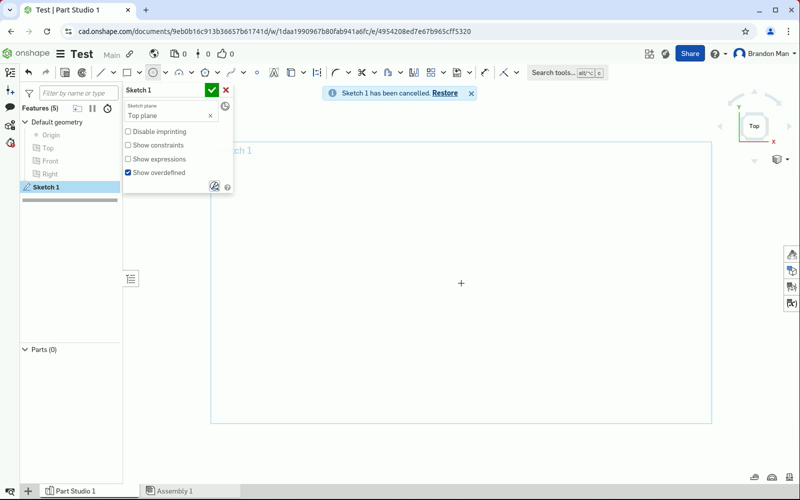
key_up(shift)
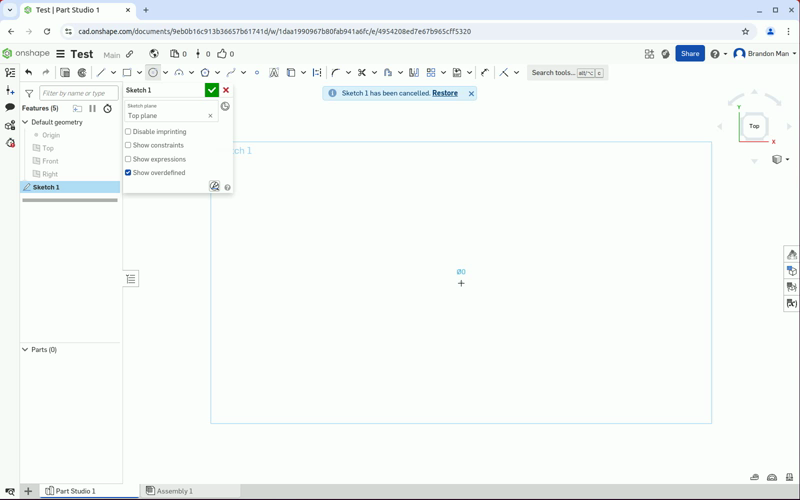
mouse_move(574, 282)
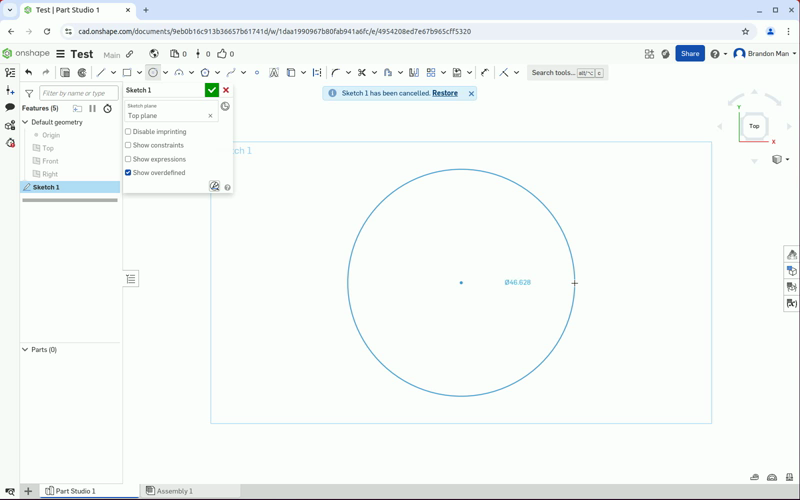
click(574, 282)
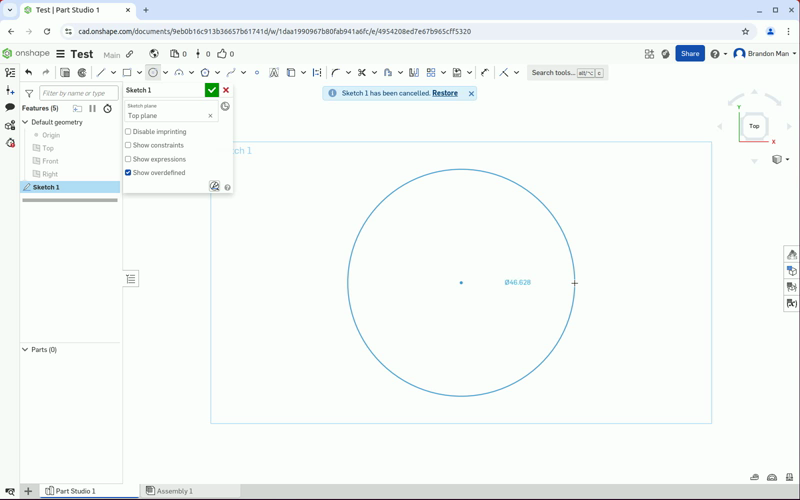
key(esc)
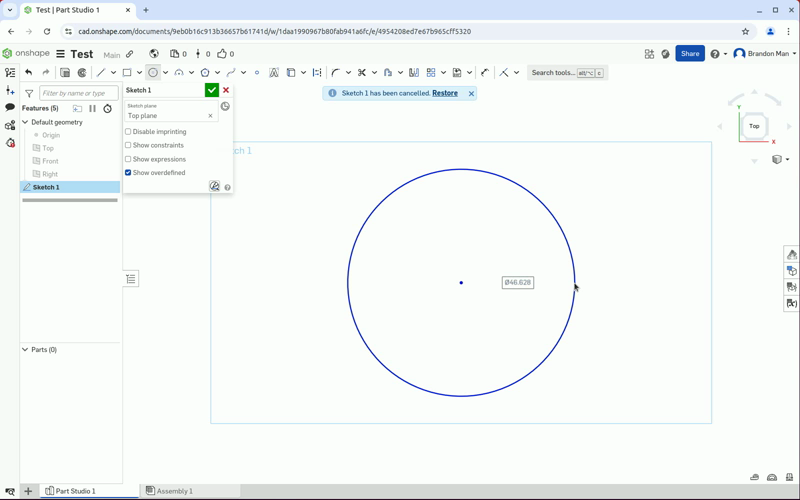
key(c)
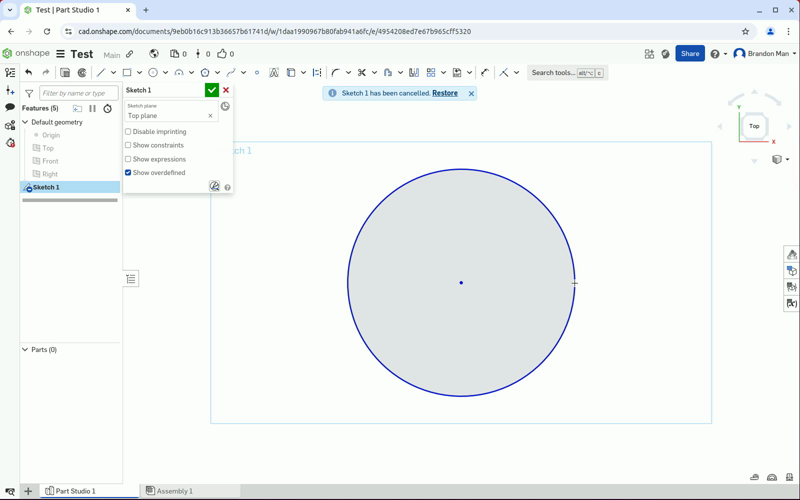
key_down(shift)
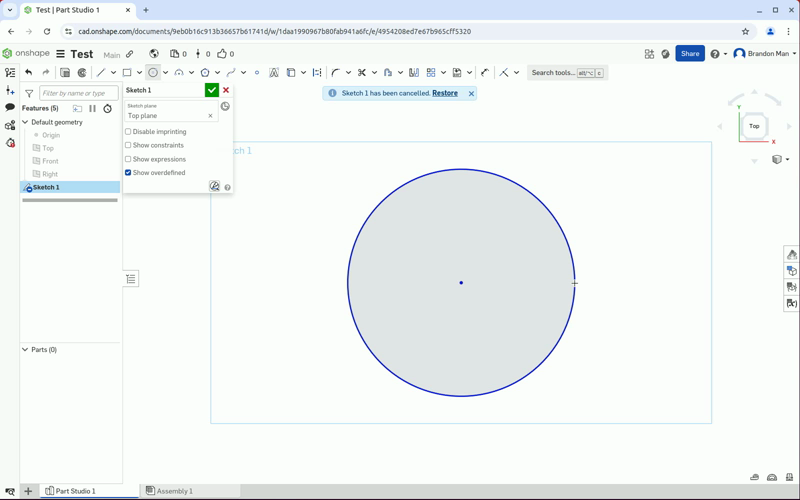
mouse_move(461, 282)
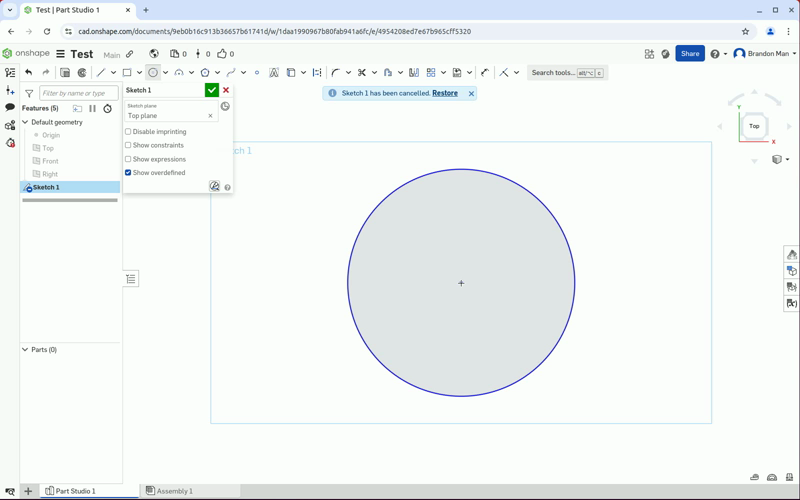
click(461, 282)
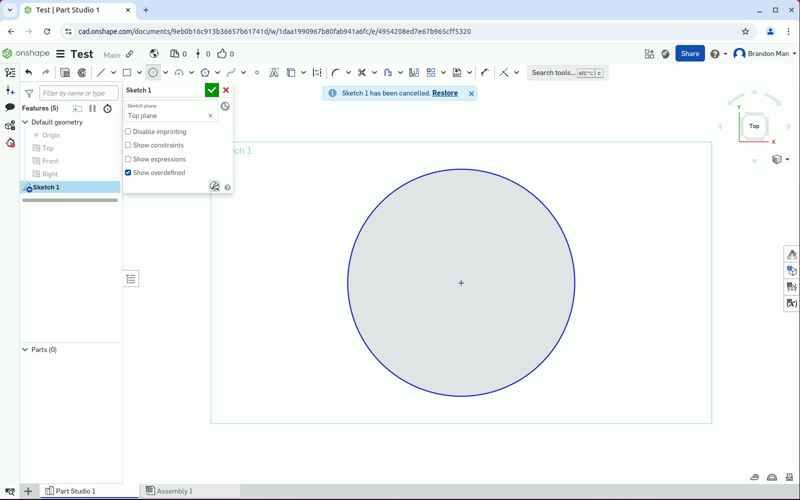
key_up(shift)
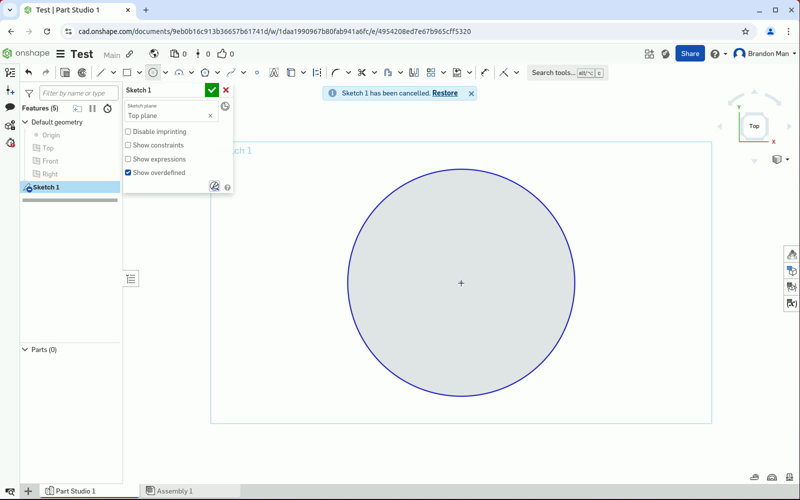
mouse_move(529, 282)
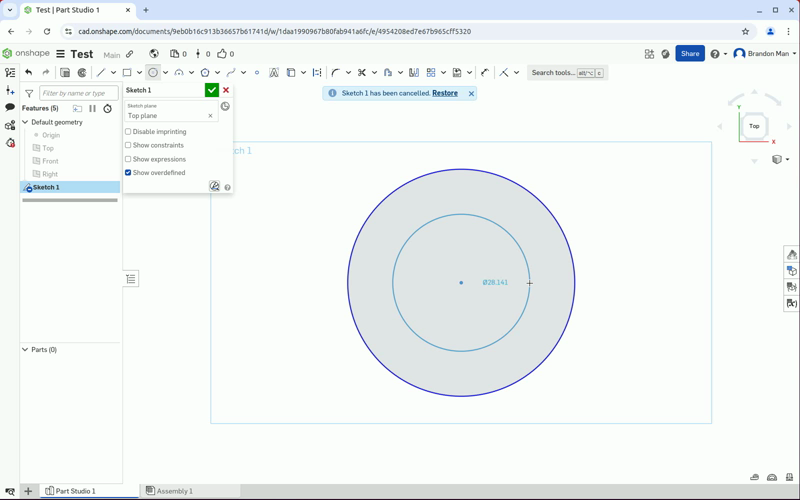
click(529, 282)
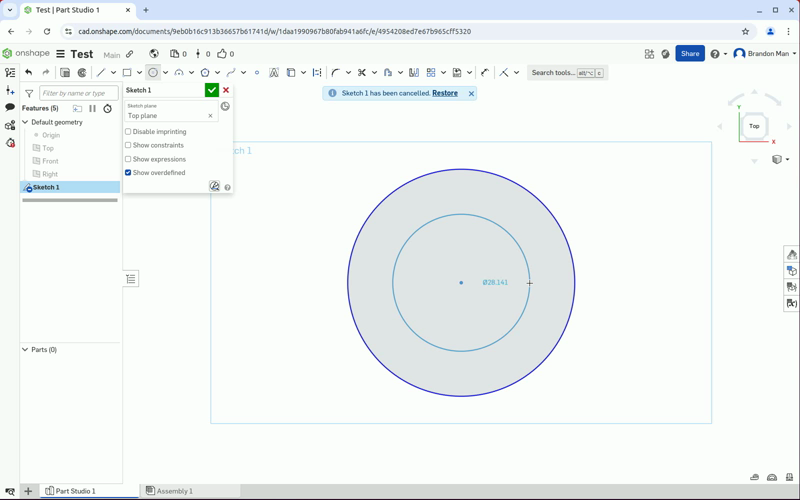
key(esc)
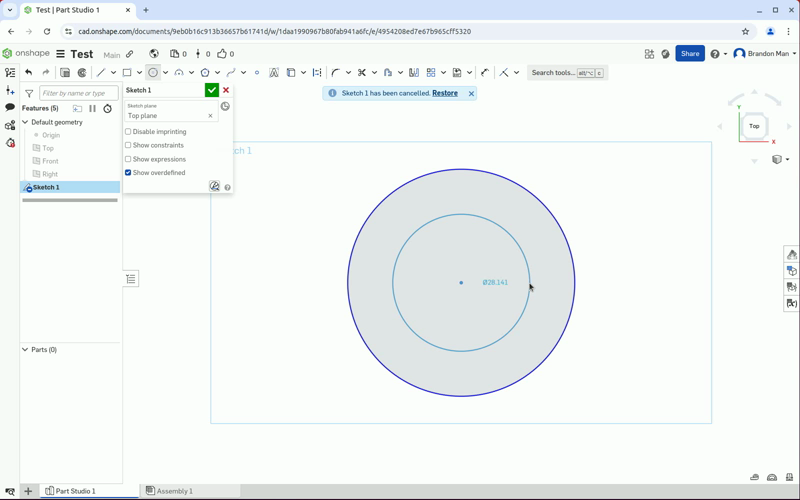
mouse_move(388, 341)
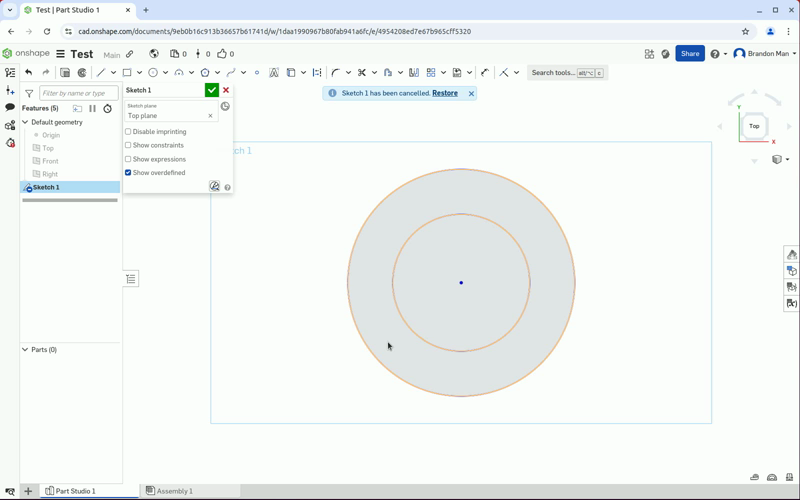
click(388, 341)
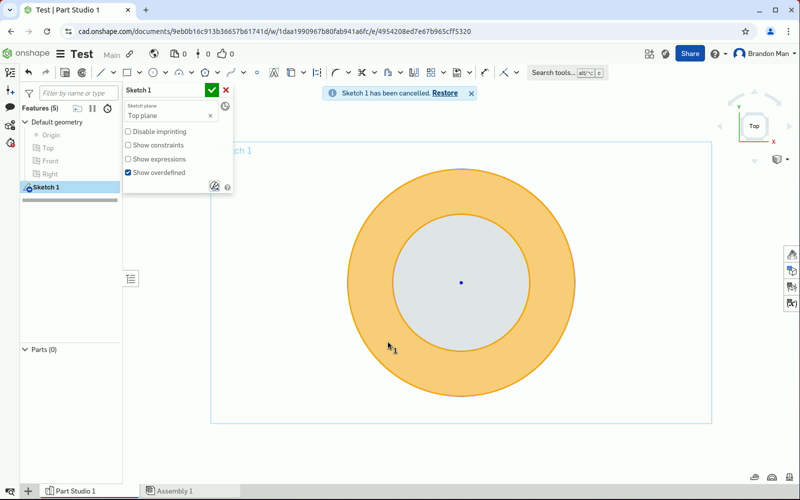
mouse_move(73, 352)
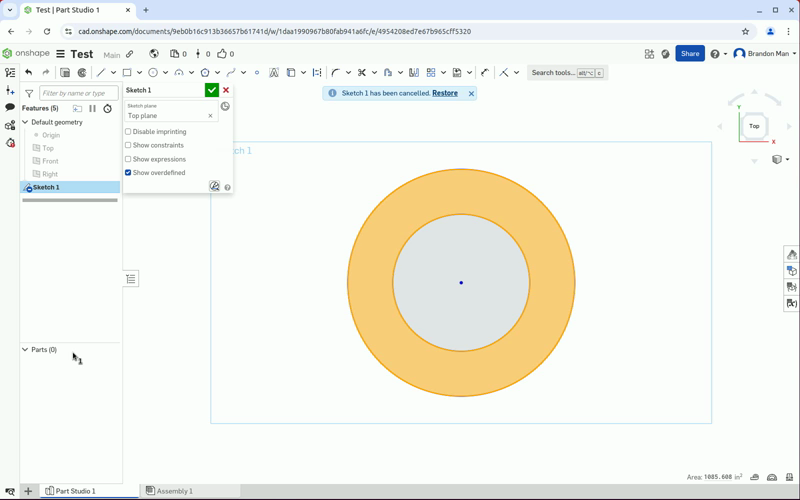
key(shift+y)
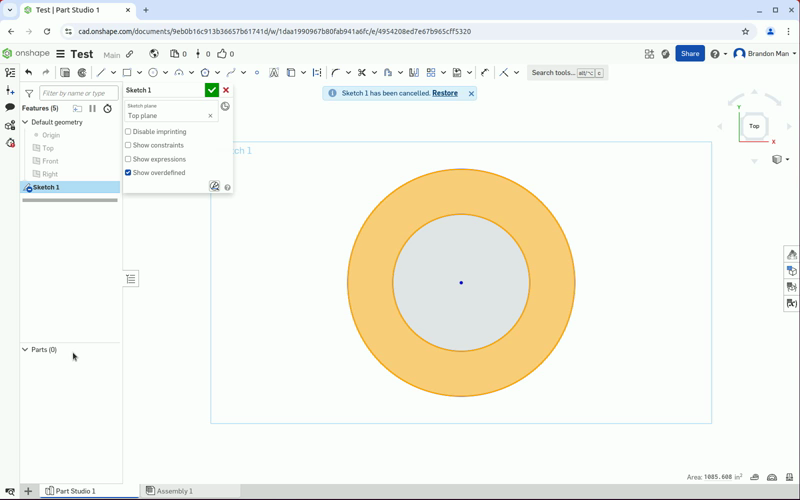
key(shift+e)
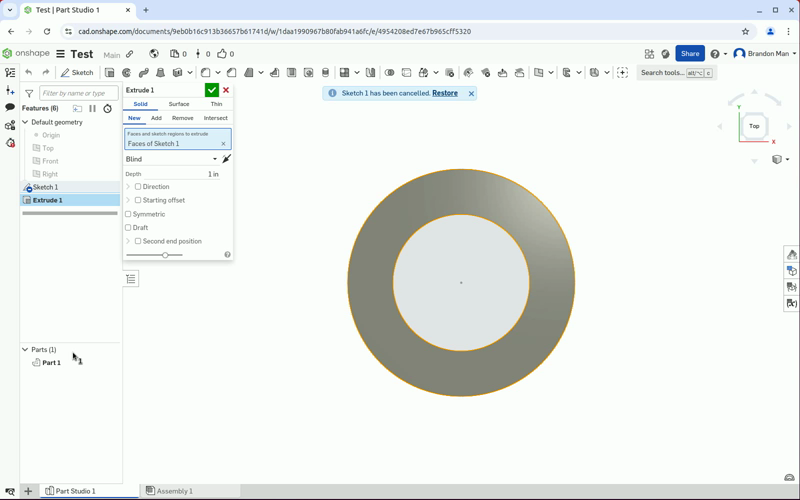
mouse_move(143, 106)
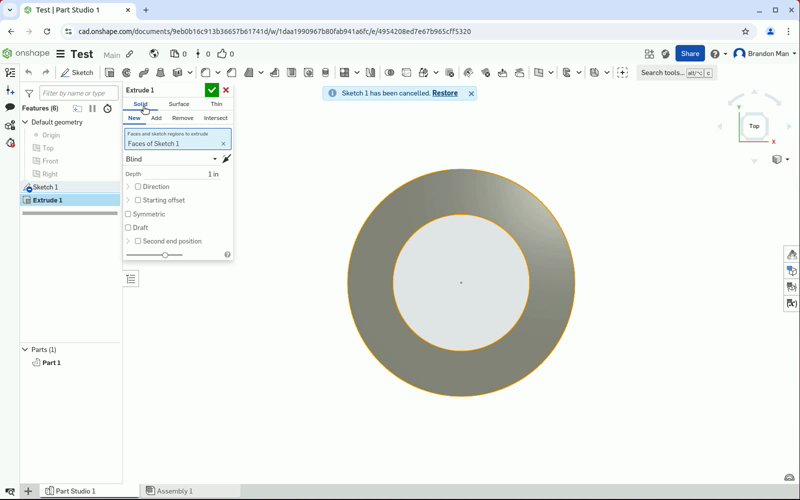
click(143, 106)
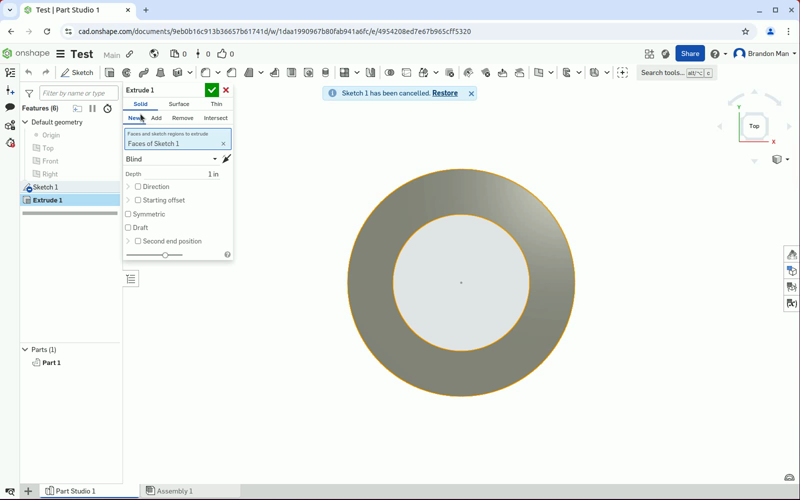
mouse_move(137, 120)
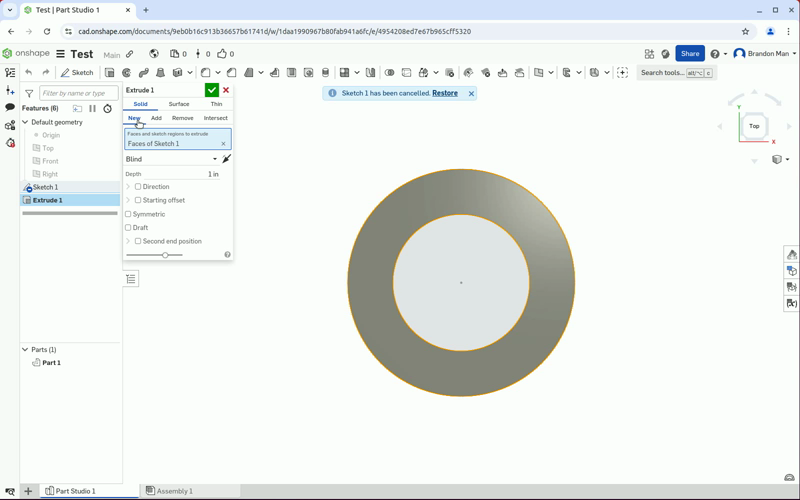
click(137, 120)
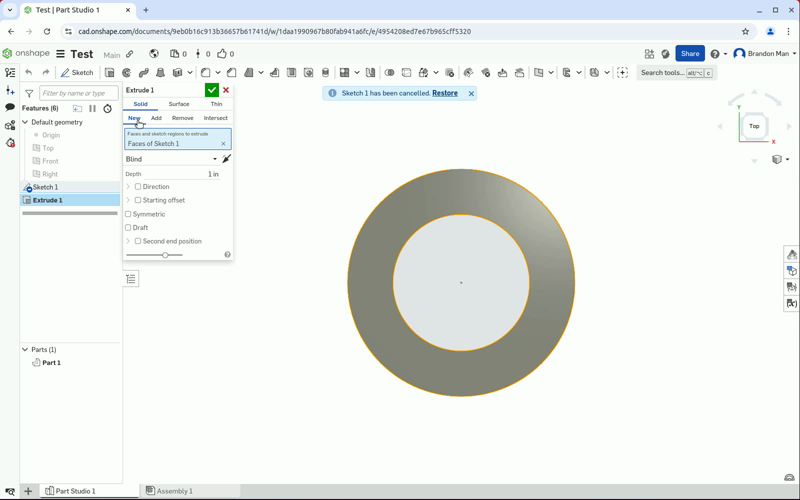
key(tab, 4)
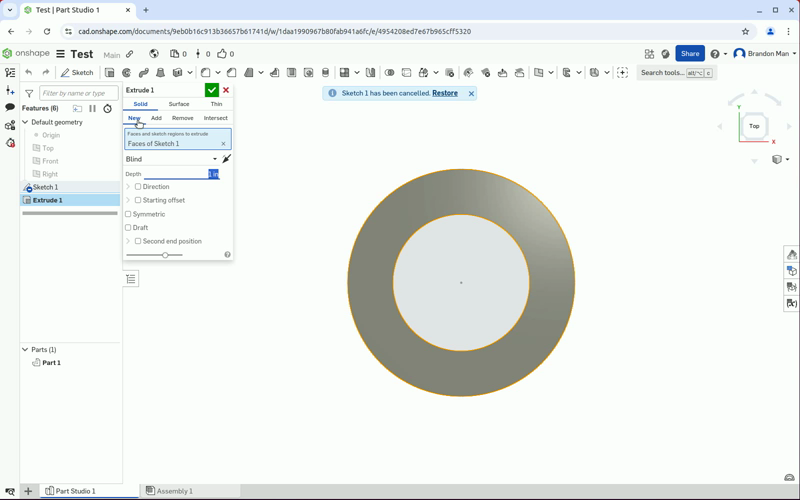
text(1.685)
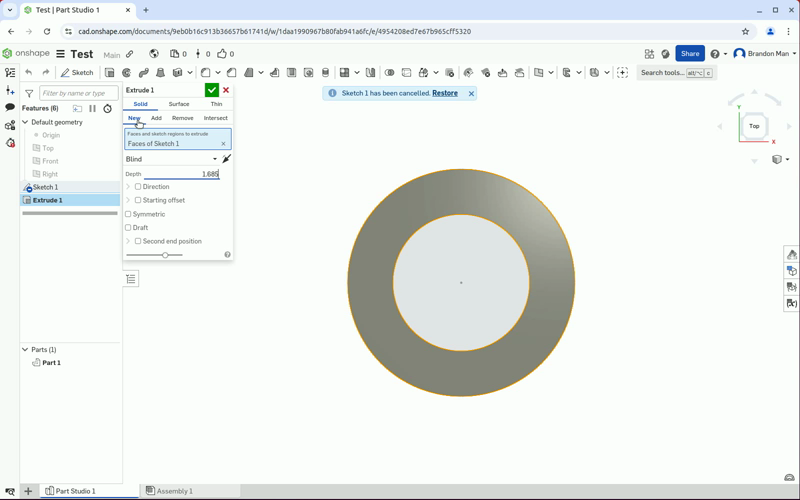
key(enter)
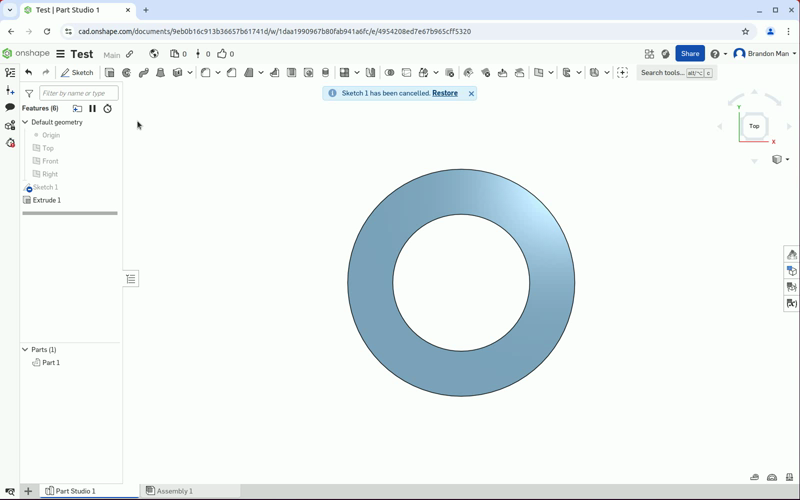
key(shift+h)
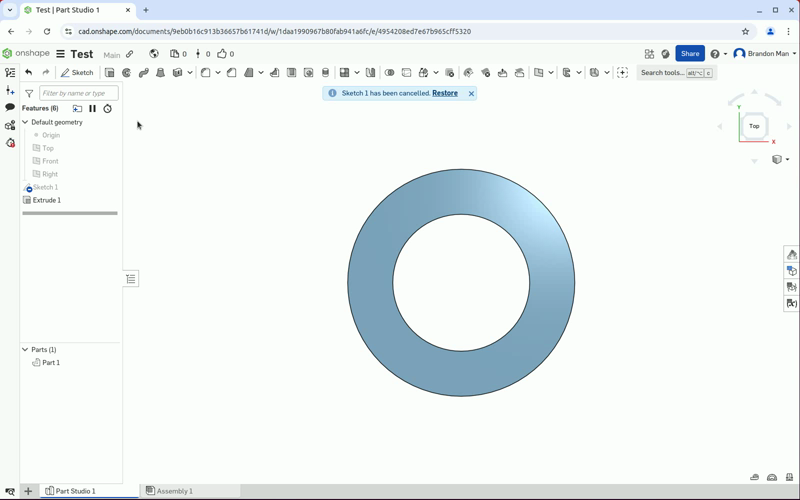
key(shift+h)
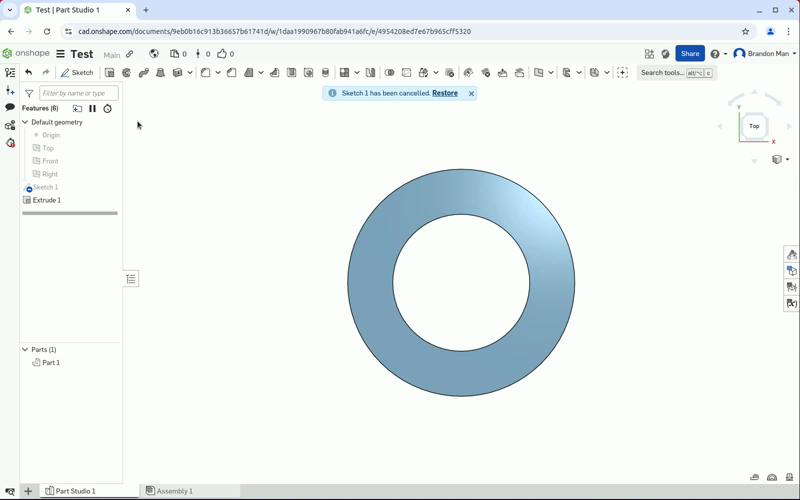
mouse_move(73, 189)
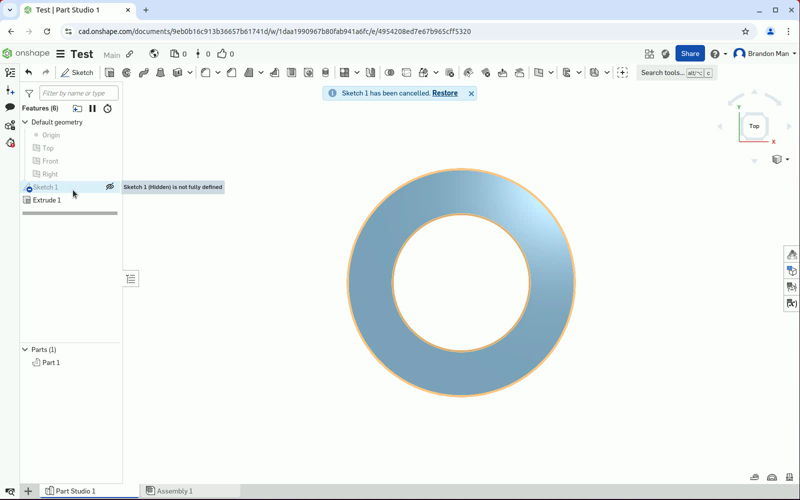
click(73, 189)
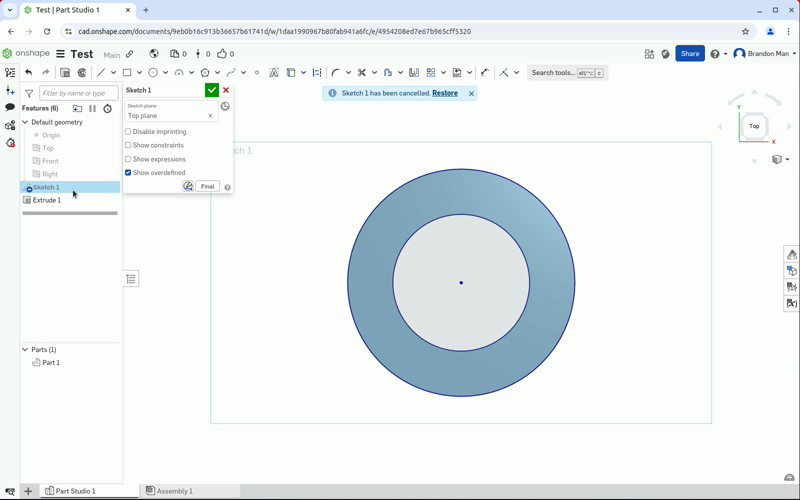
mouse_move(229, 92)
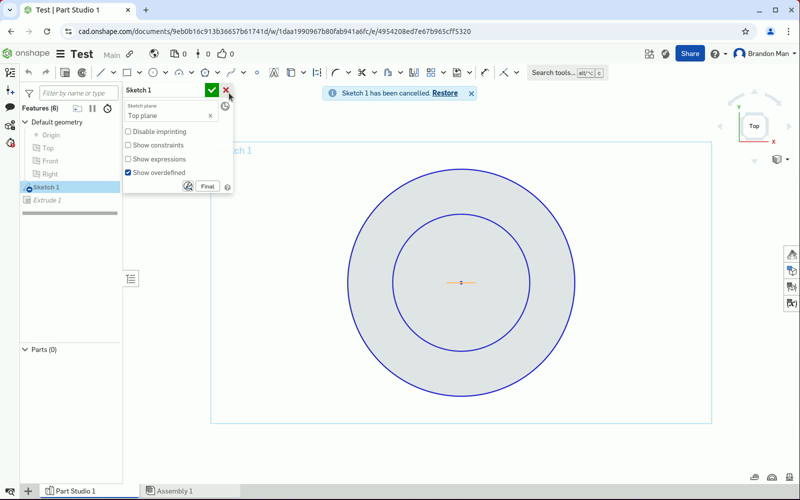
click(229, 92)
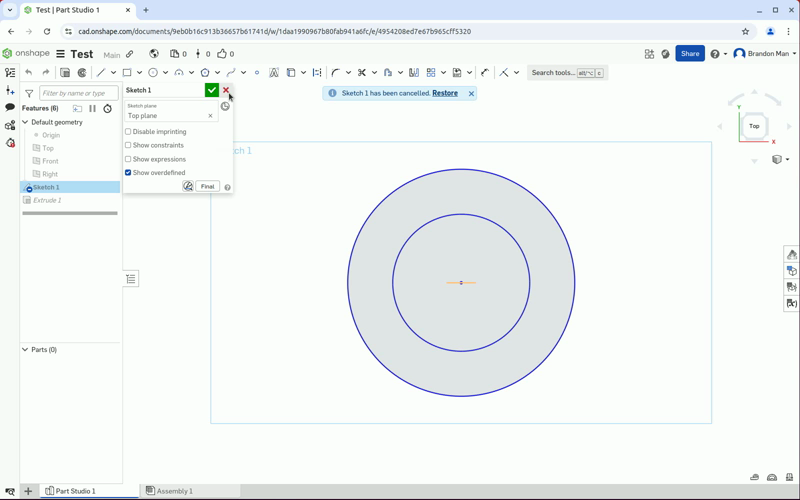
key(shift+s)
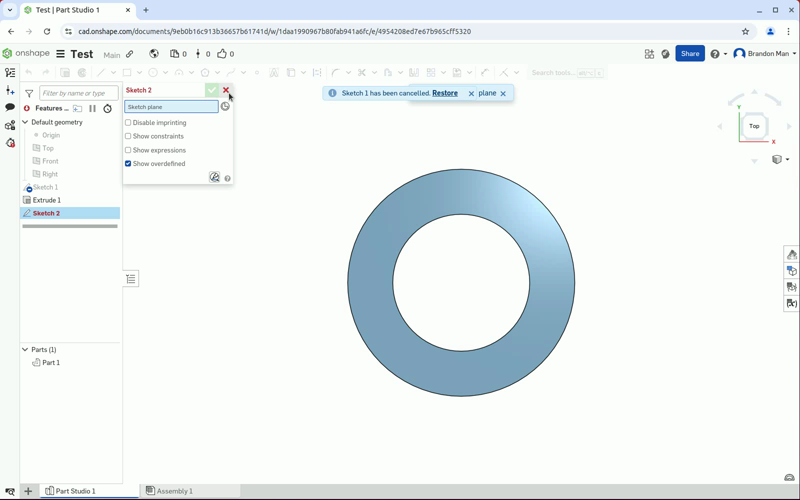
mouse_move(73, 150)
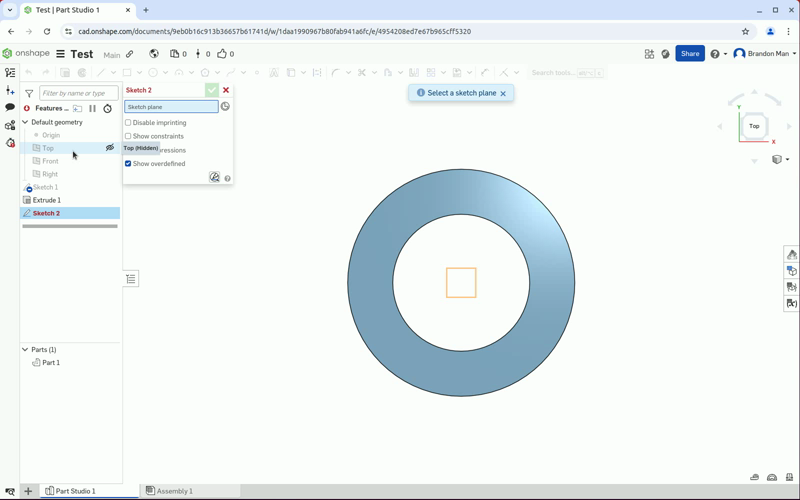
click(73, 150)
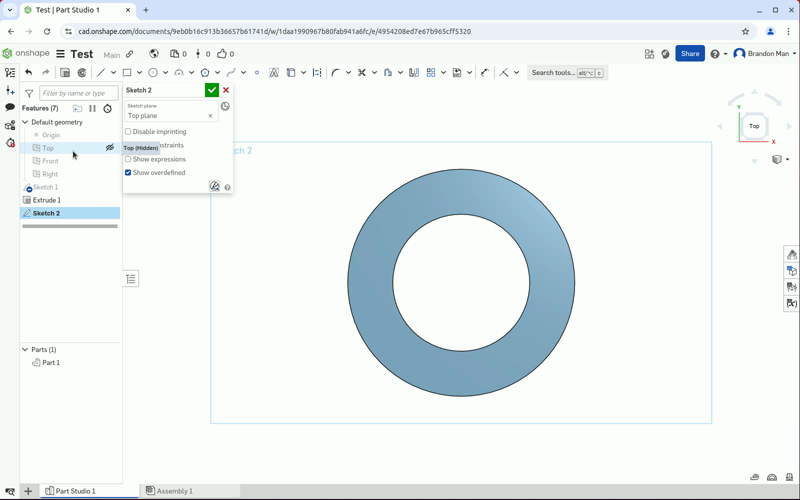
mouse_move(73, 352)
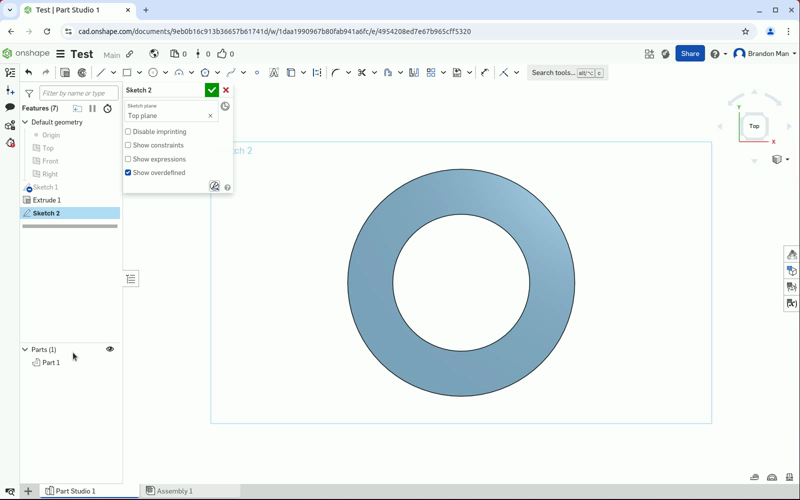
key(y)
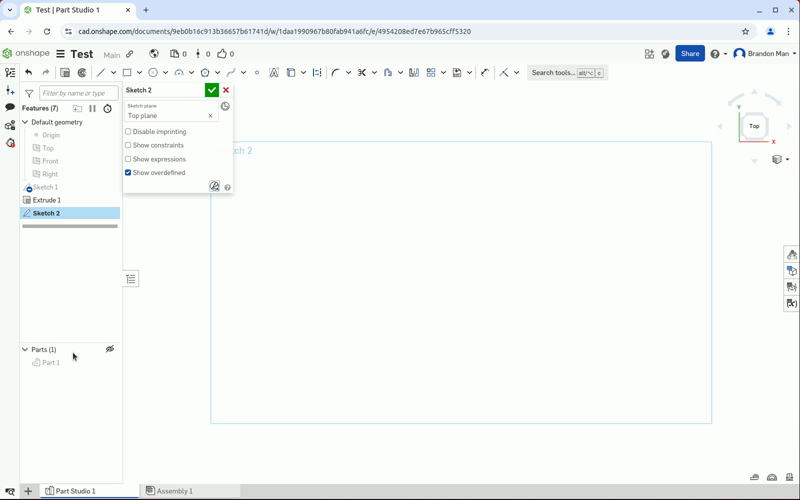
key(c)
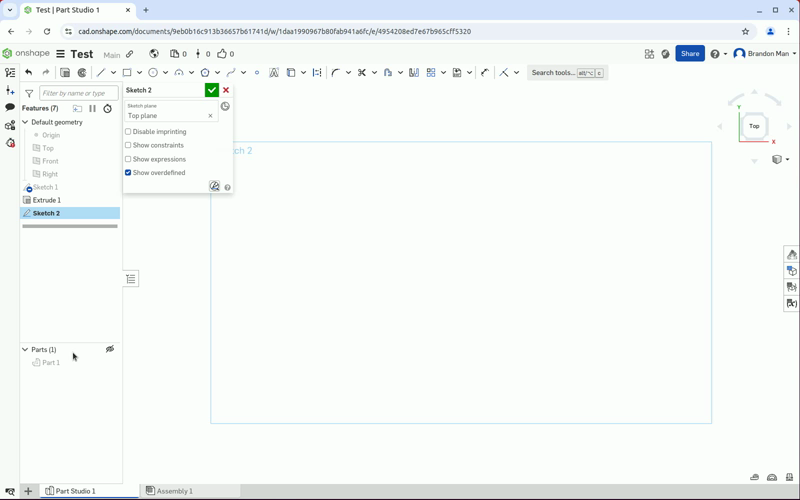
key_down(shift)
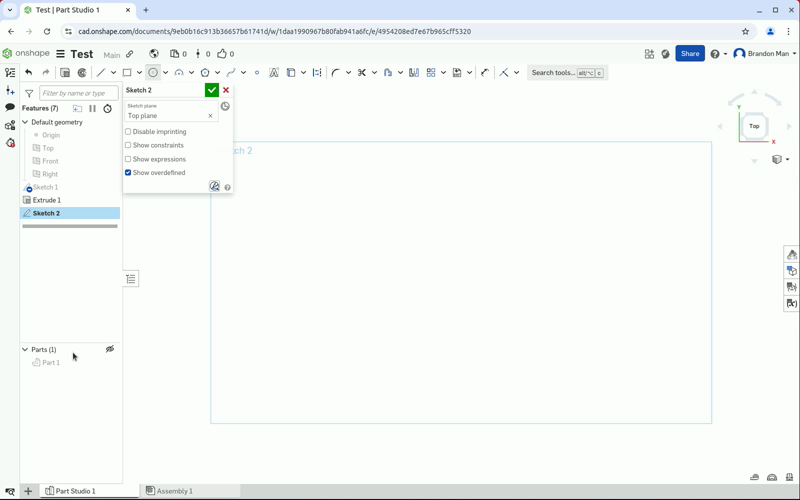
mouse_move(461, 282)
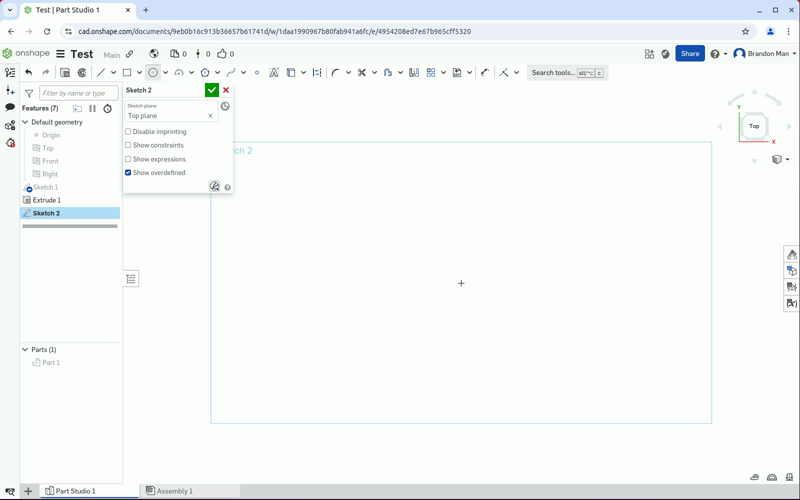
click(461, 282)
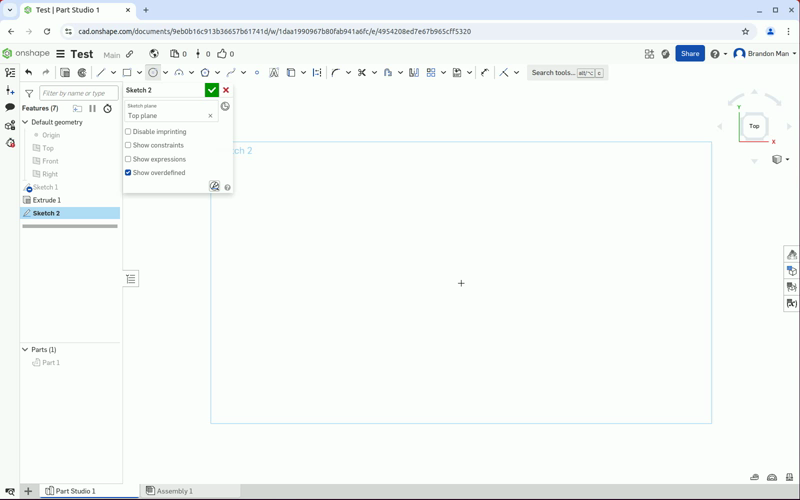
key_up(shift)
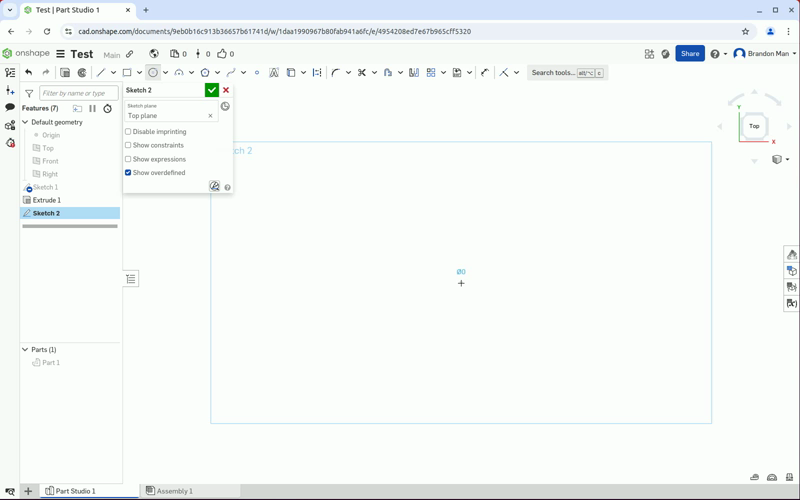
mouse_move(522, 282)
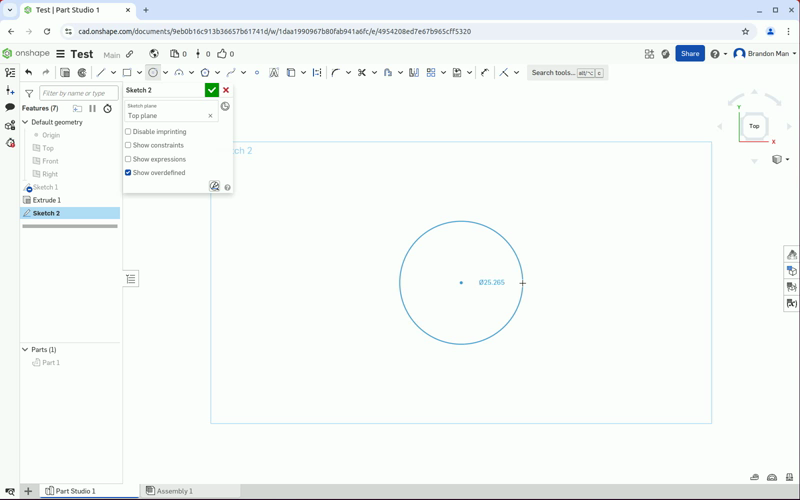
click(522, 282)
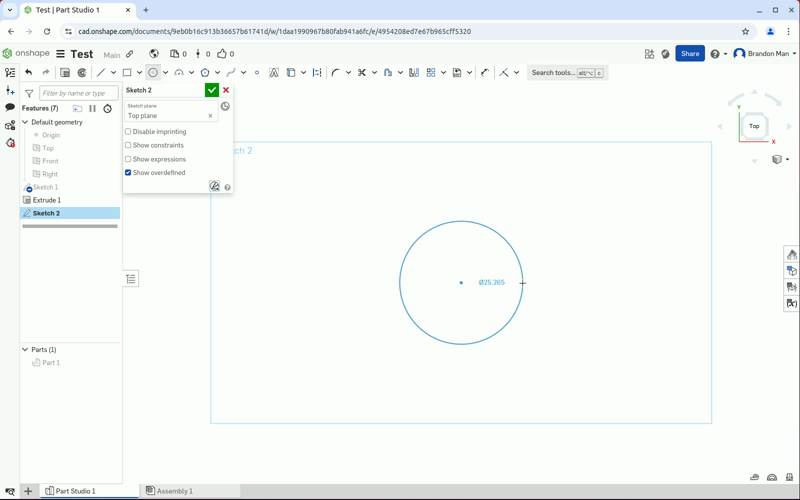
key(esc)
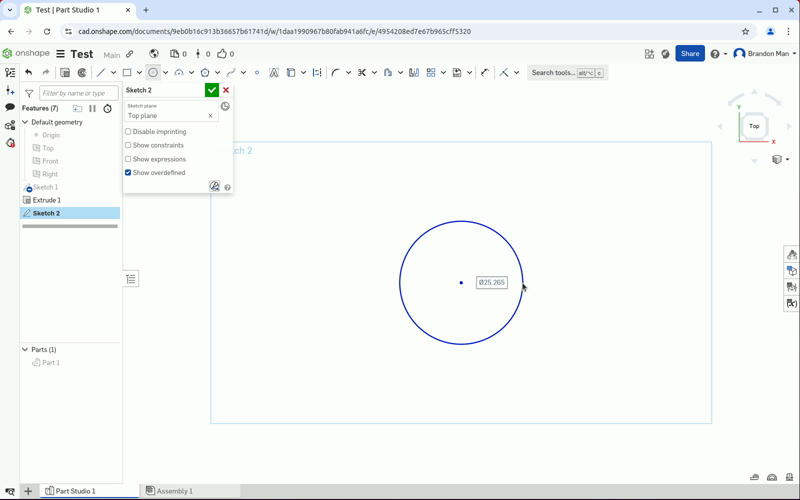
key(c)
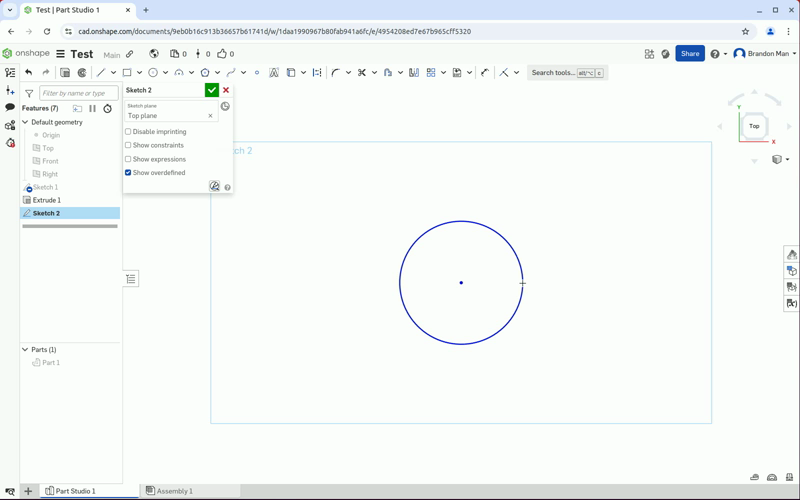
key_down(shift)
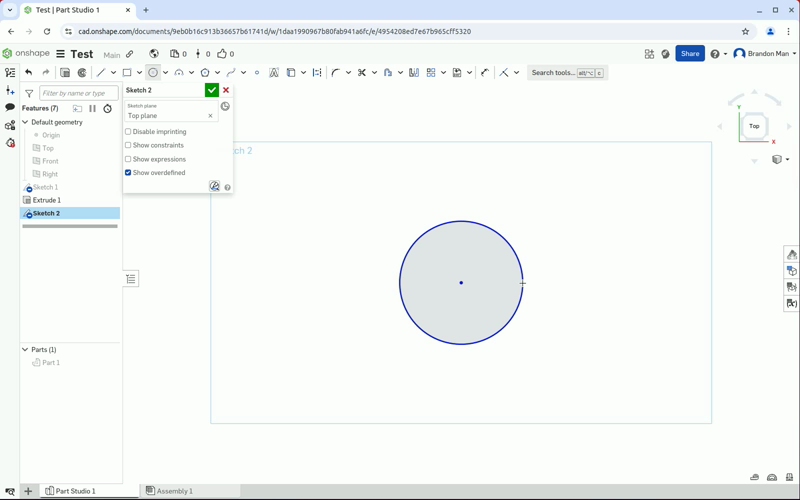
mouse_move(461, 282)
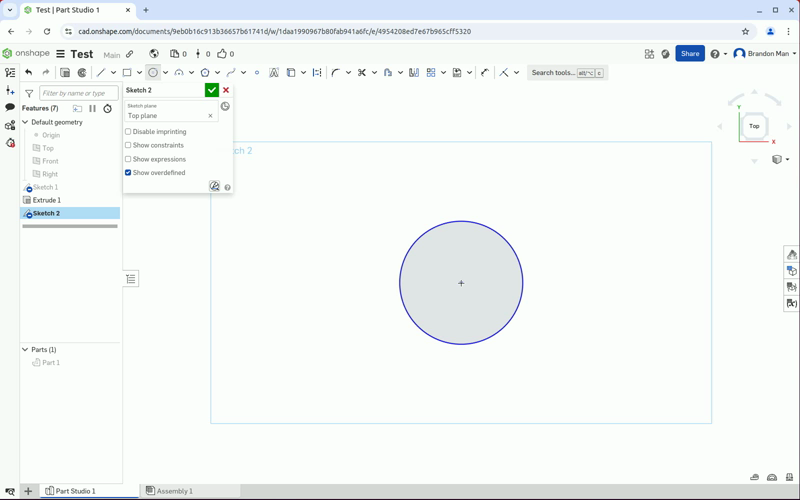
click(461, 282)
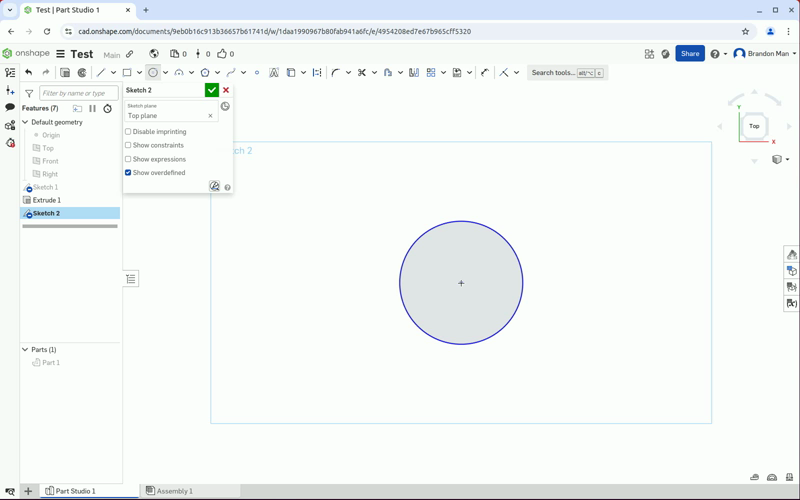
key_up(shift)
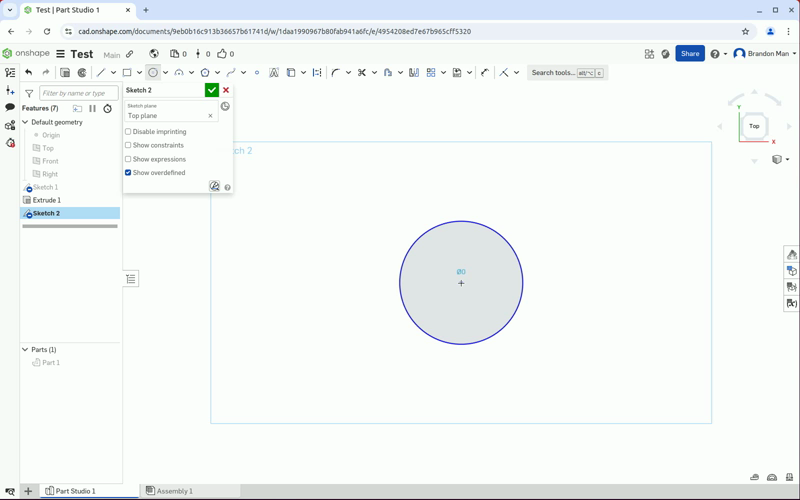
mouse_move(467, 282)
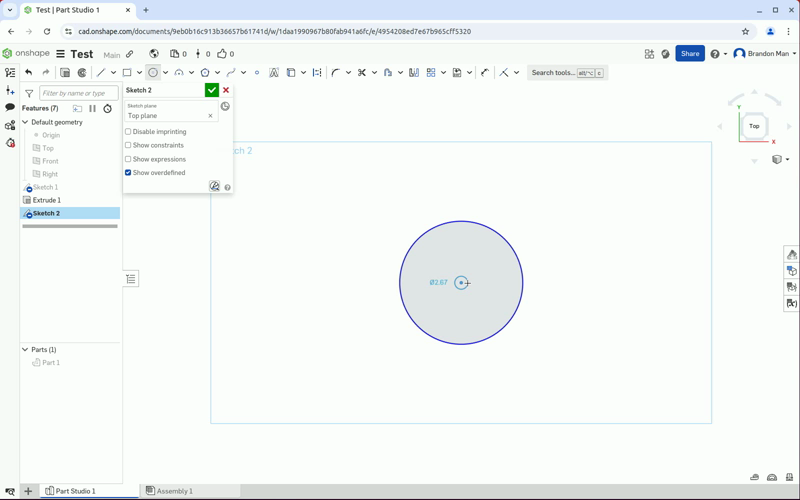
click(467, 282)
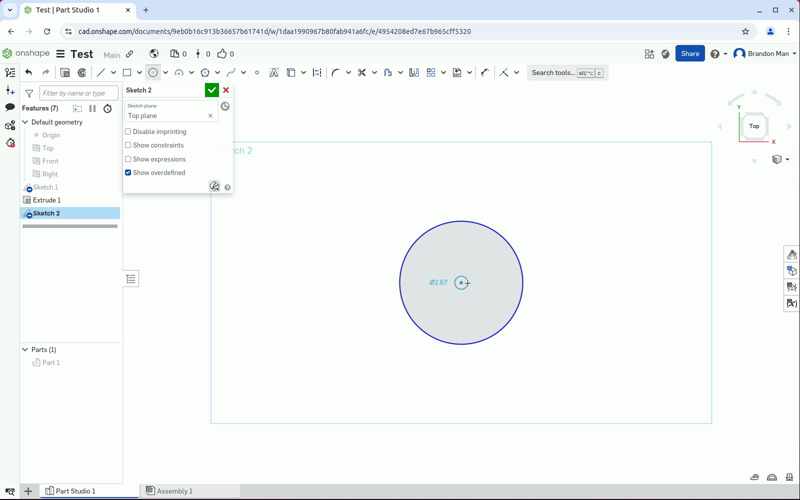
key(esc)
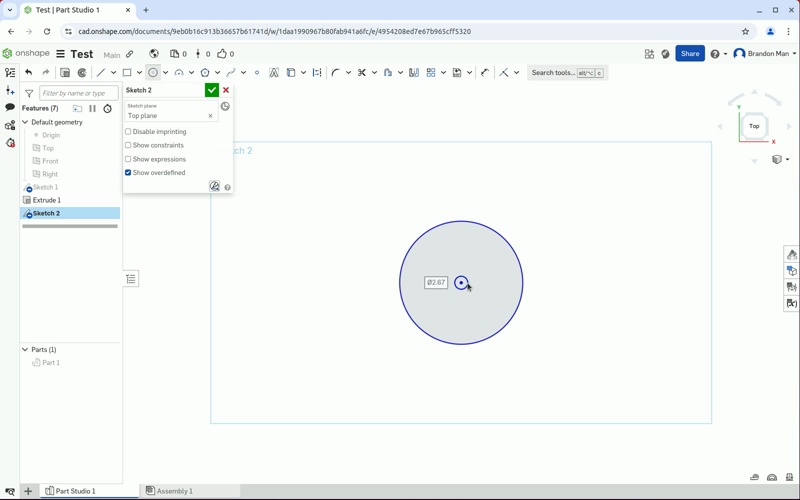
mouse_move(469, 332)
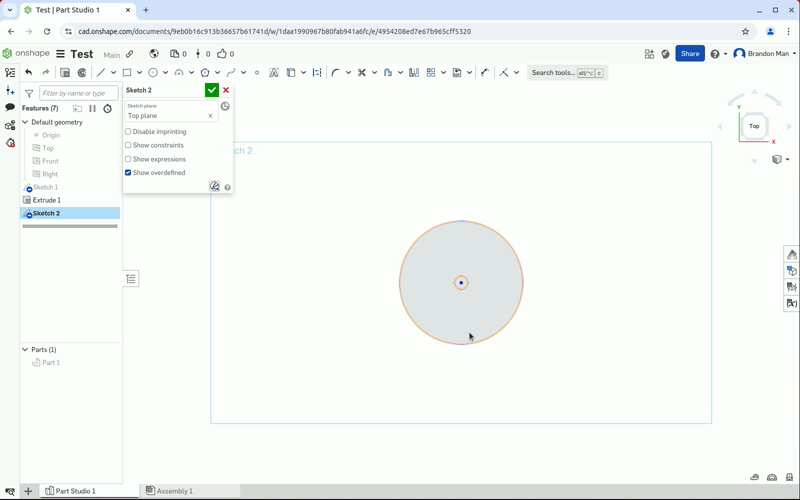
click(469, 332)
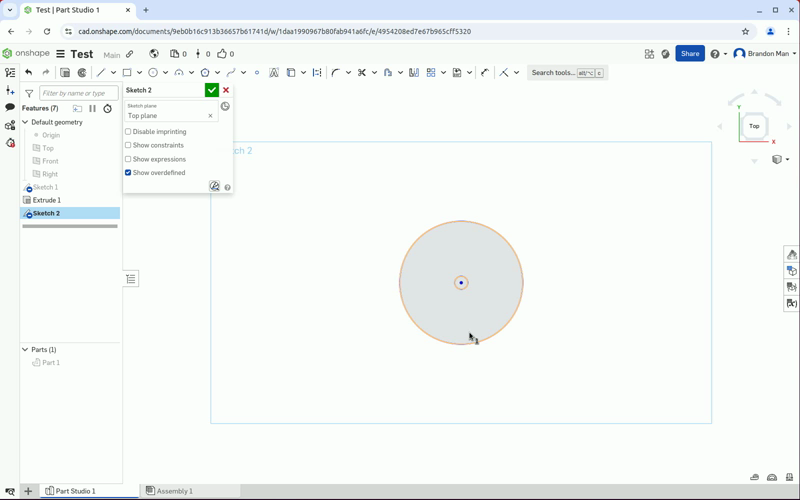
mouse_move(73, 352)
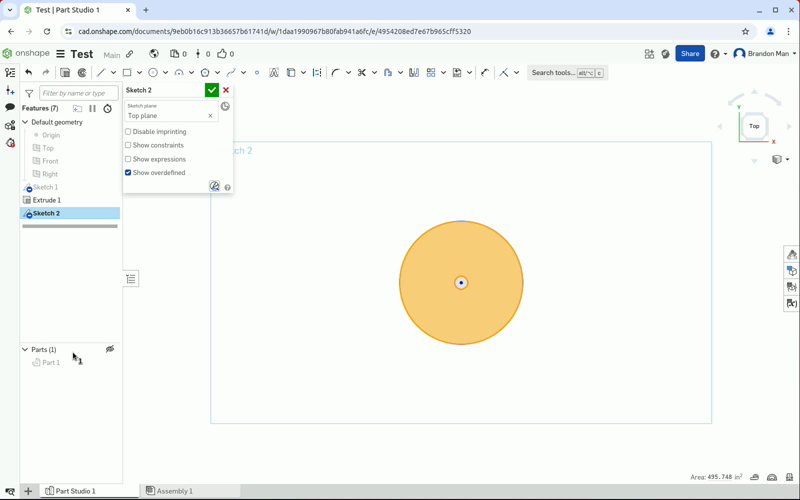
key(shift+y)
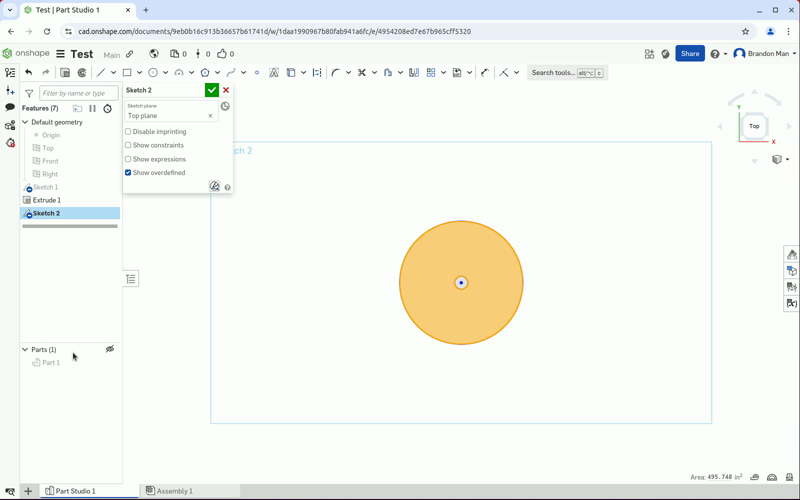
key(shift+e)
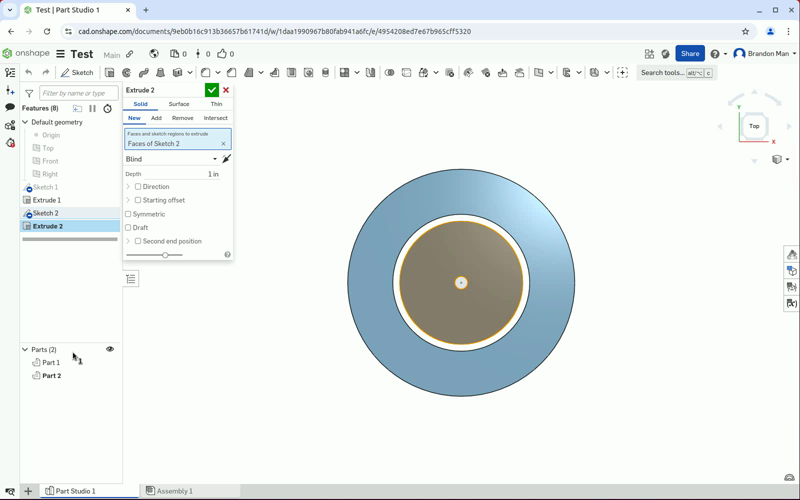
mouse_move(143, 106)
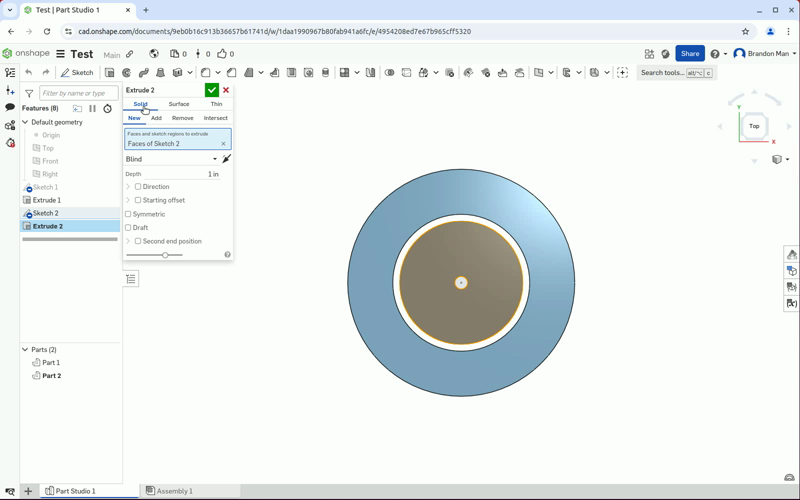
click(143, 106)
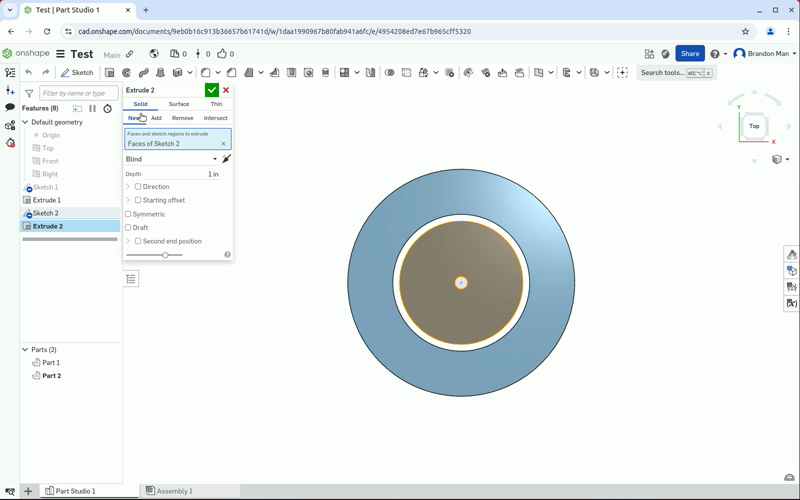
mouse_move(137, 120)
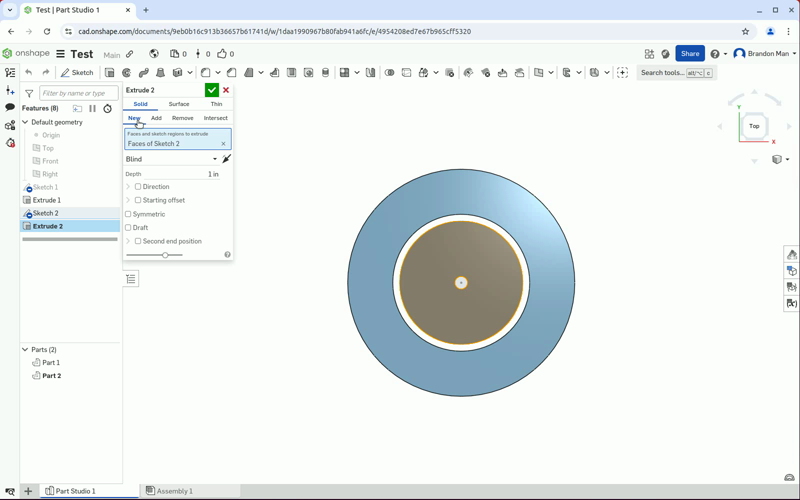
click(137, 120)
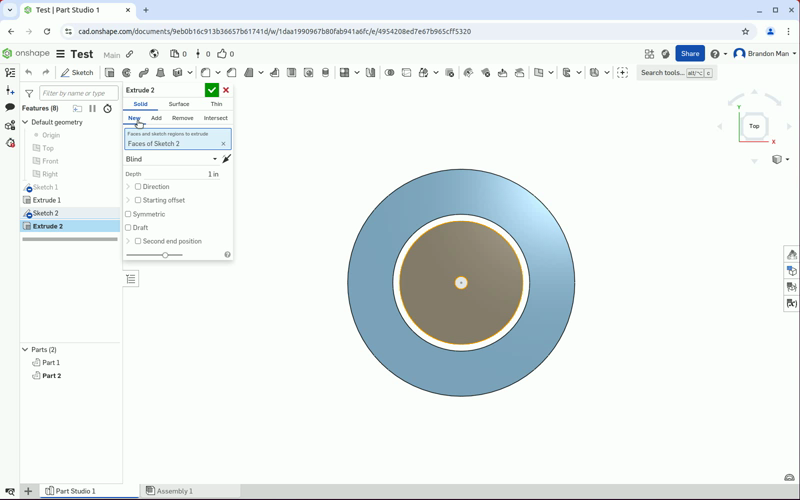
key(tab, 4)
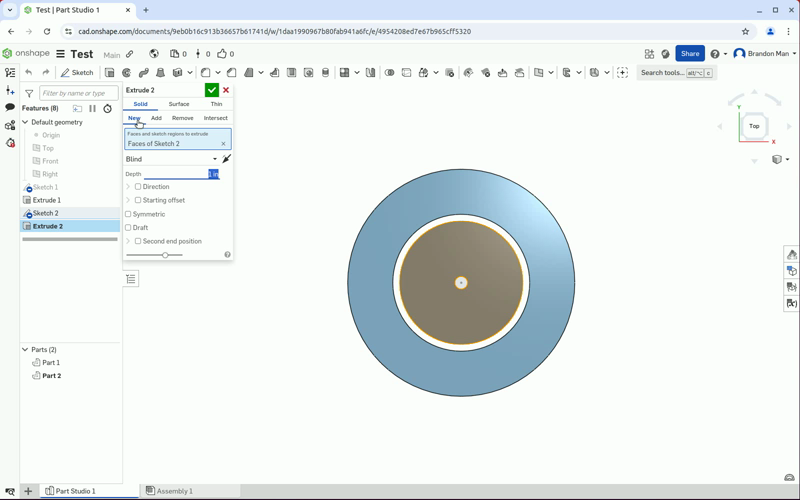
text(1.685)
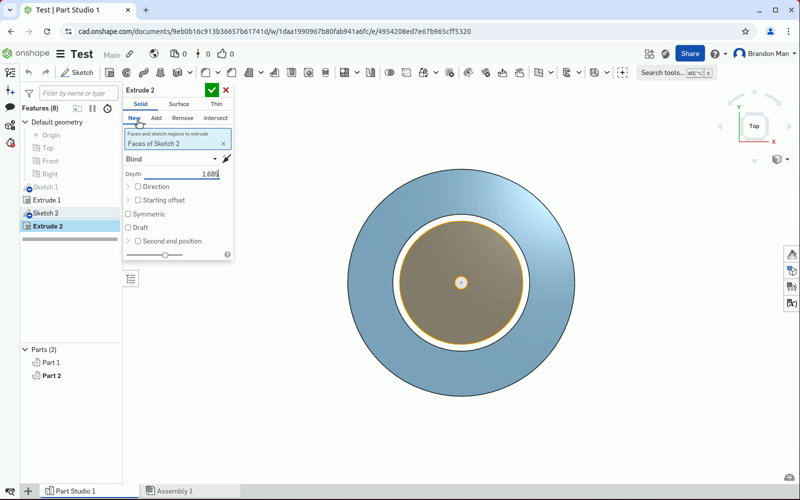
key(enter)
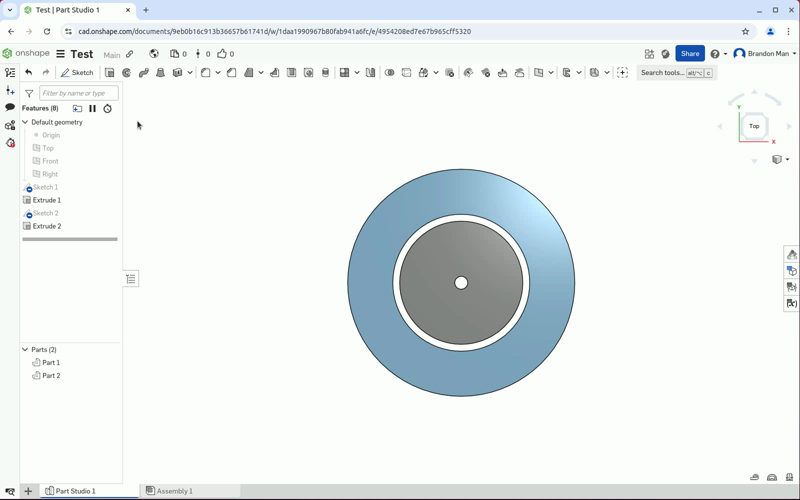
key(shift+h)
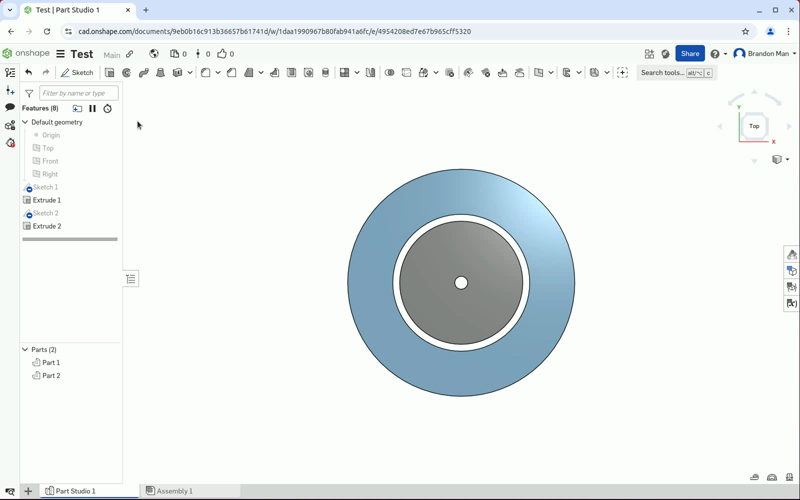
key(shift+h)
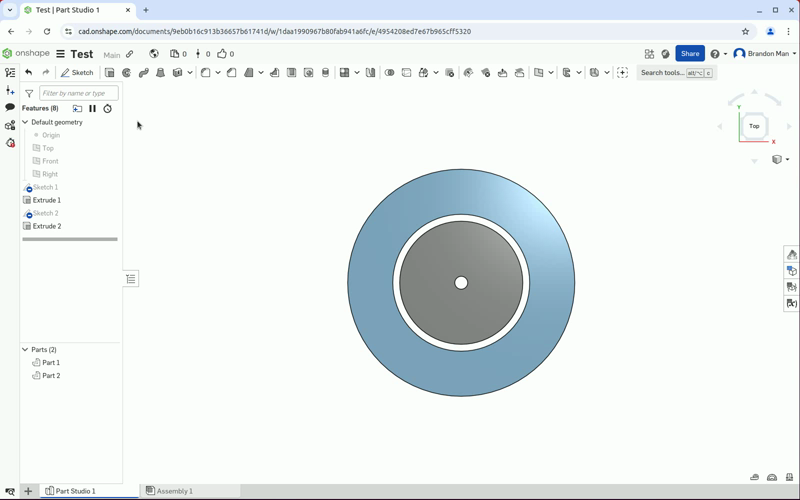
mouse_move(73, 189)
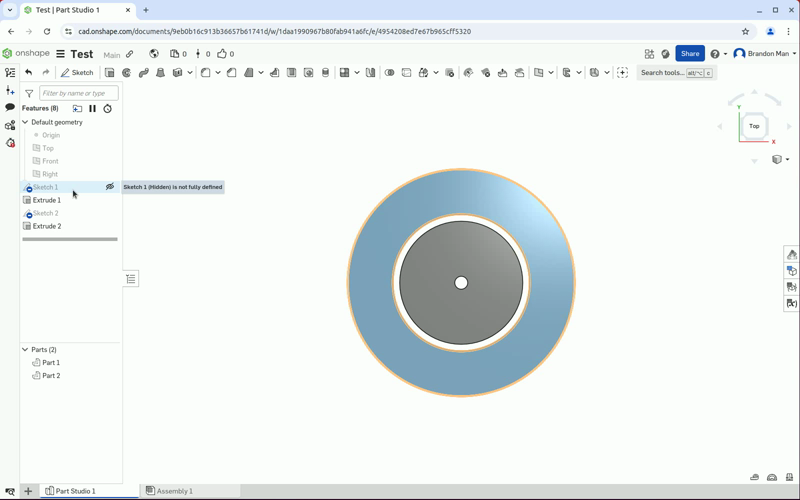
click(73, 189)
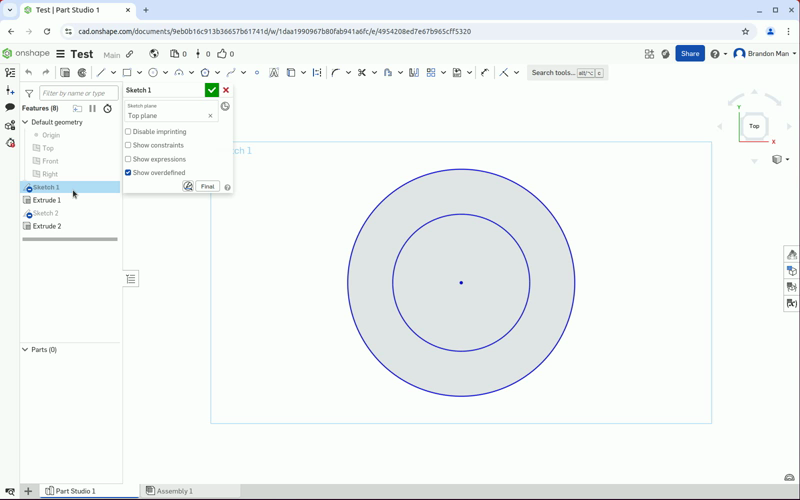
mouse_move(229, 92)
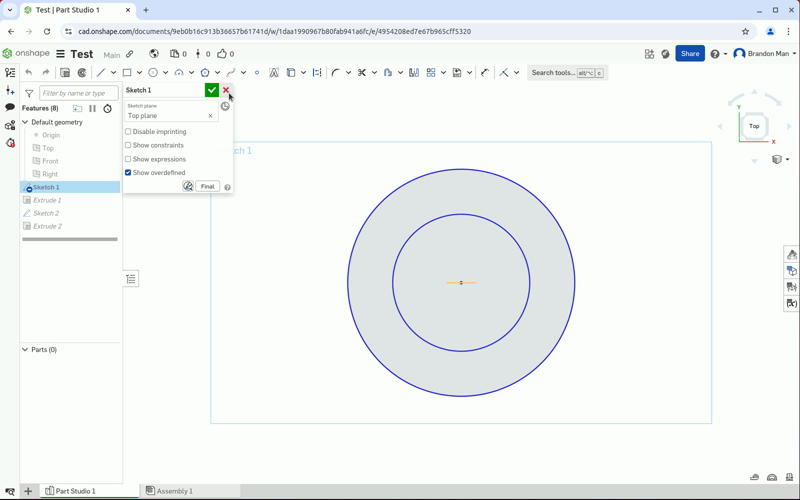
click(229, 92)
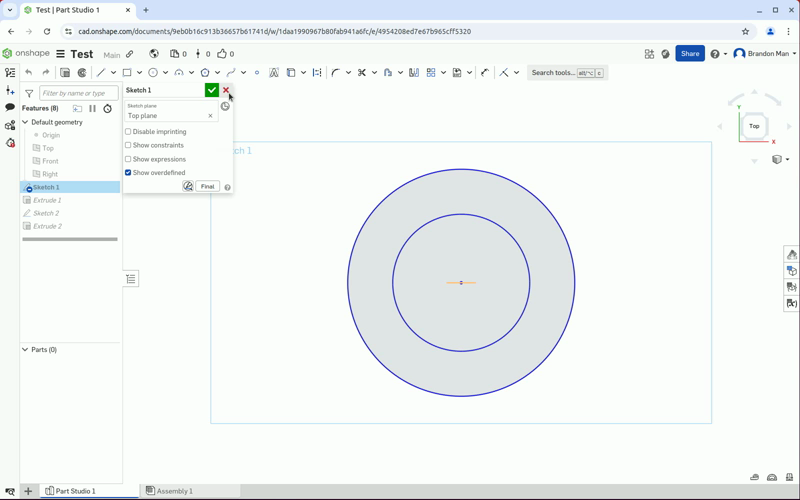
key(shift+s)
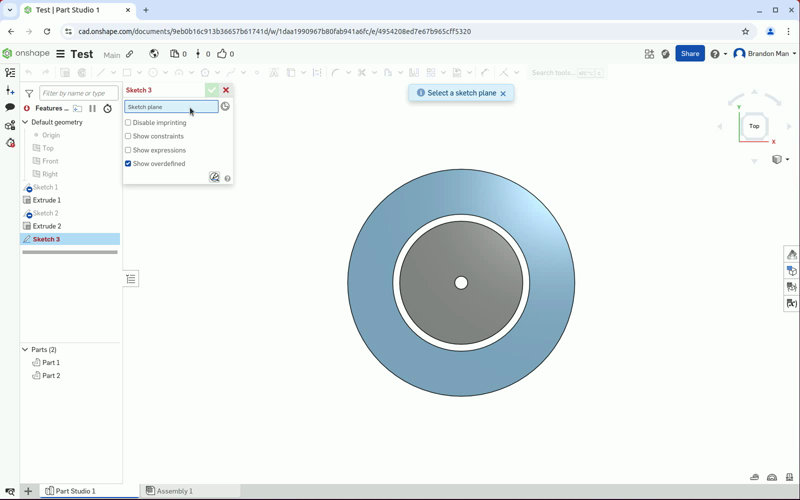
mouse_move(73, 150)
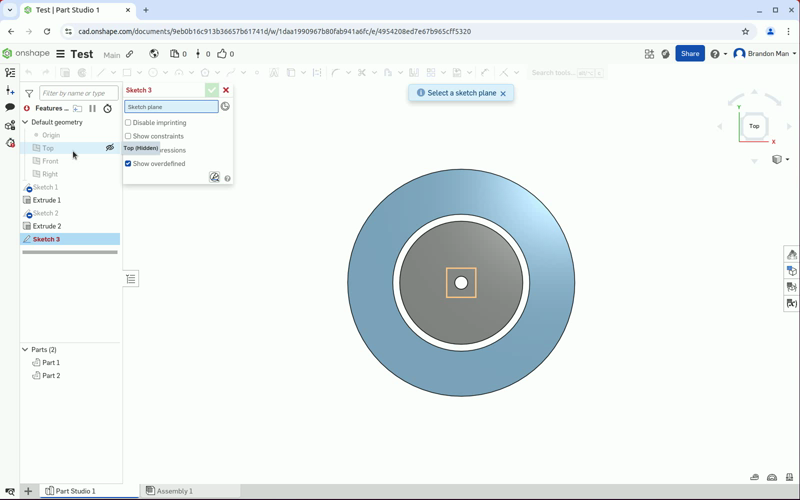
click(73, 150)
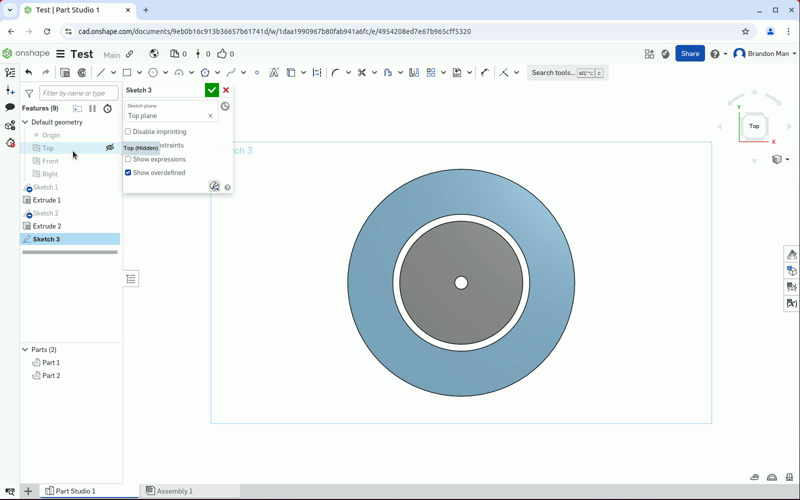
mouse_move(73, 352)
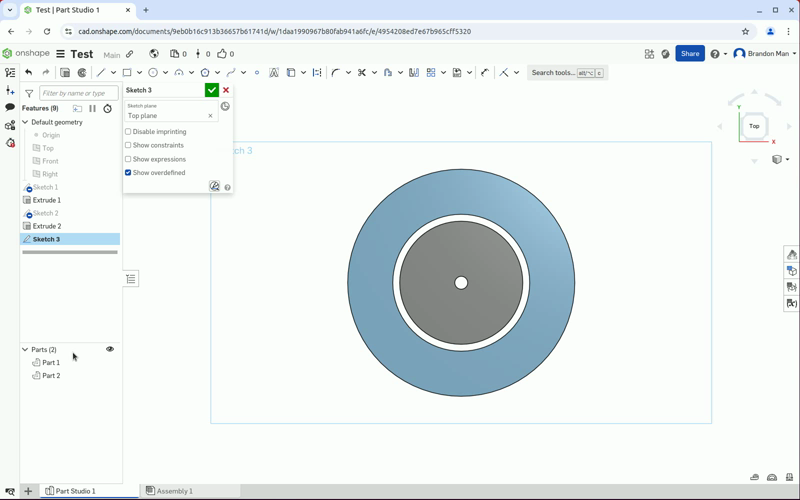
key(y)
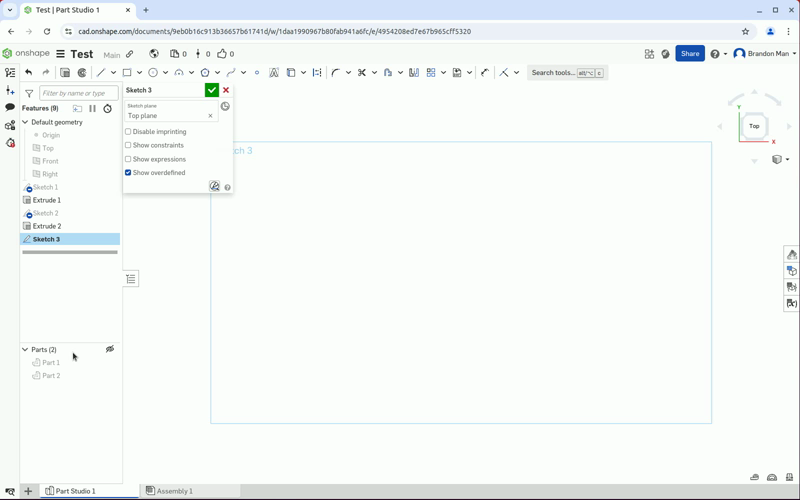
key(c)
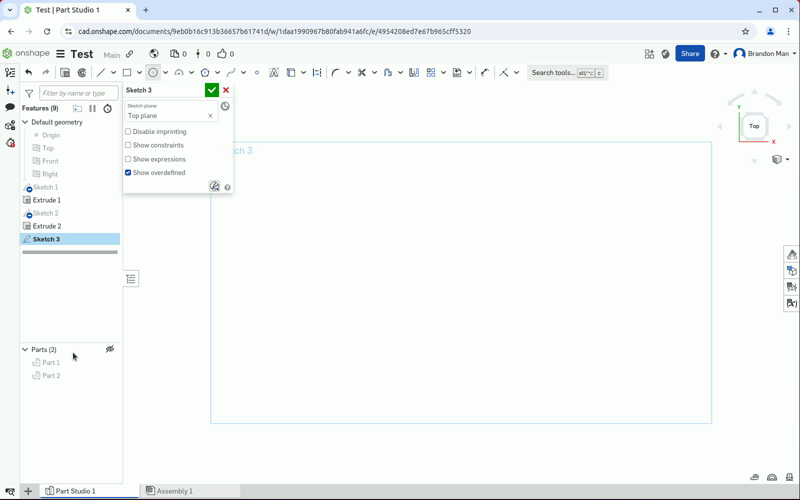
key_down(shift)
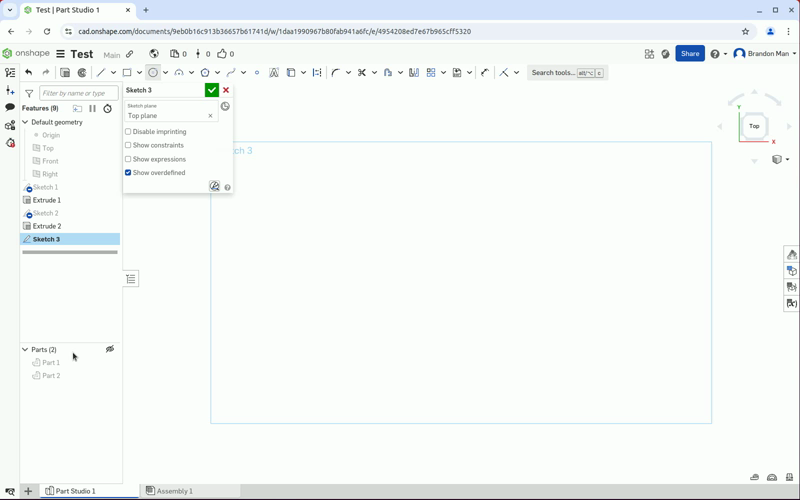
mouse_move(461, 282)
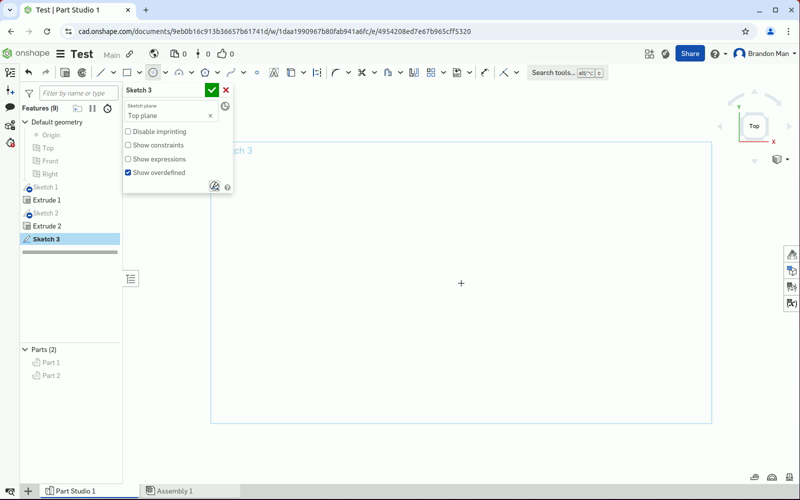
click(461, 282)
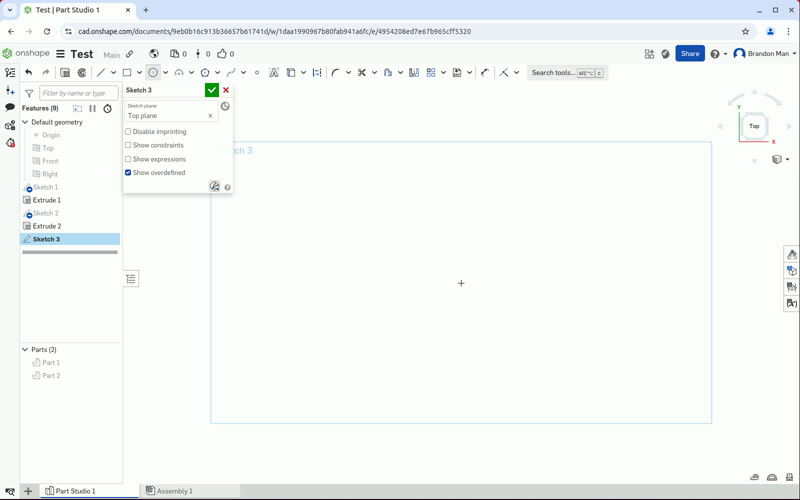
key_up(shift)
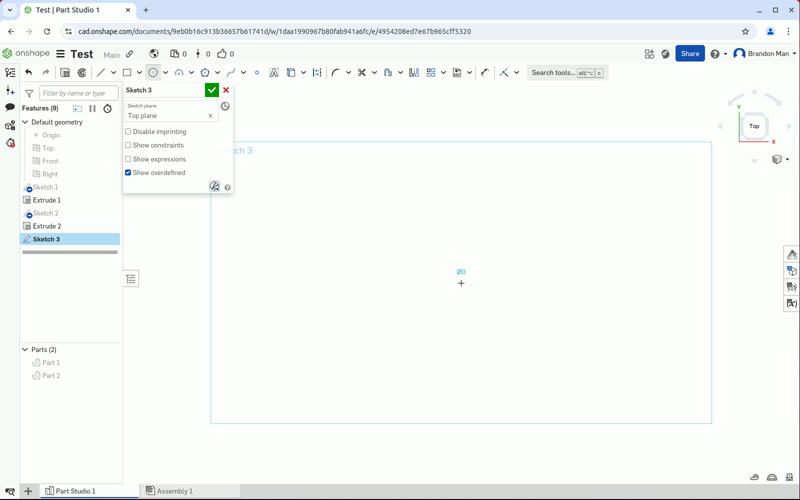
mouse_move(531, 282)
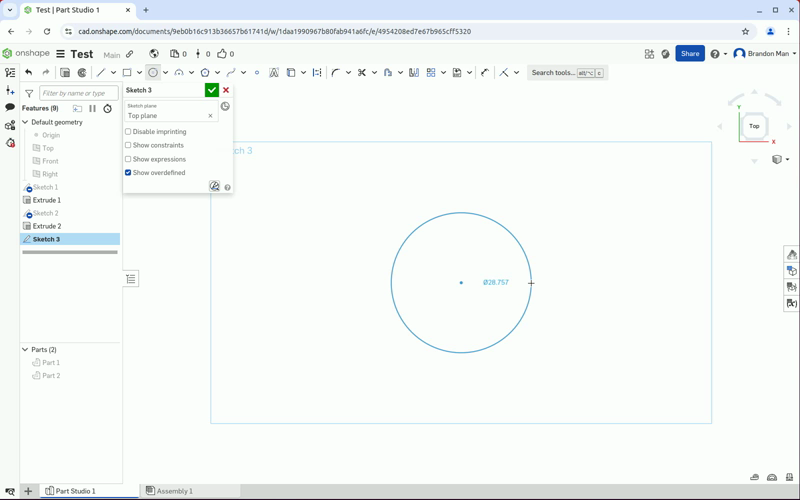
click(531, 282)
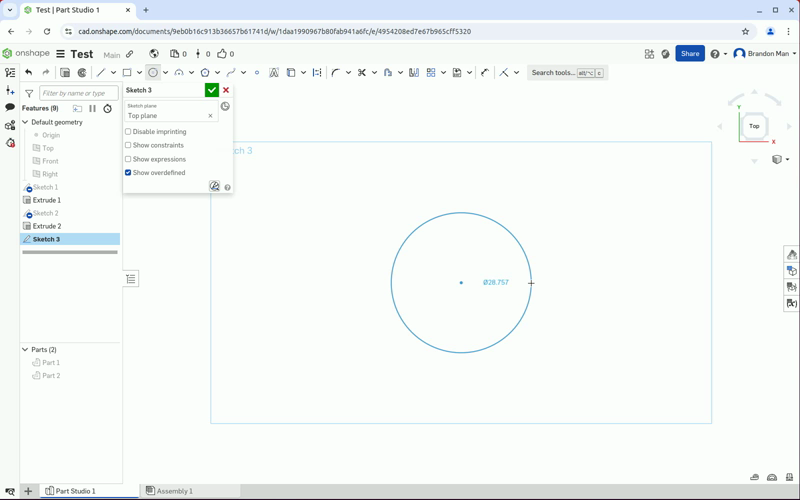
key(esc)
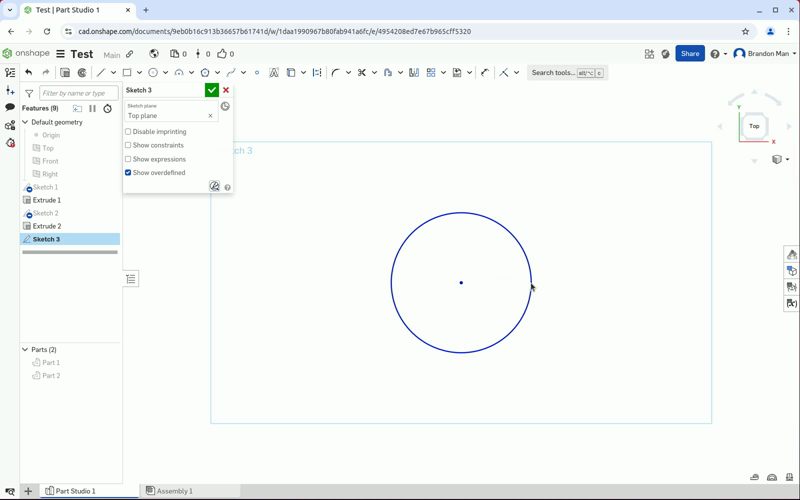
key(c)
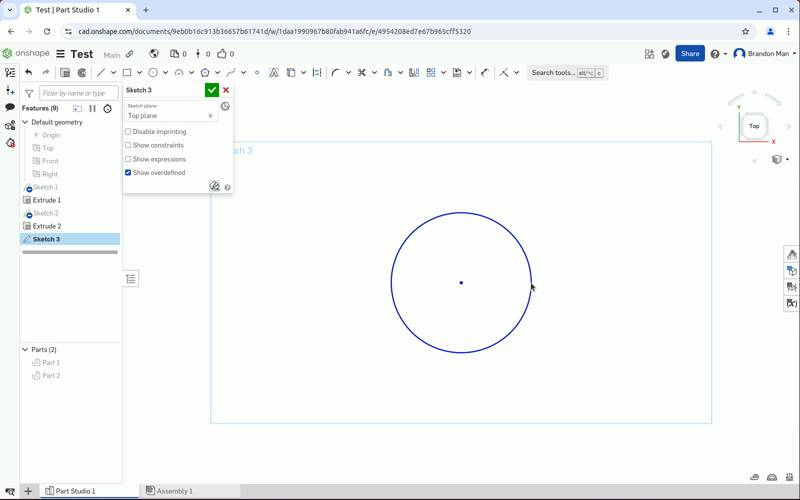
key_down(shift)
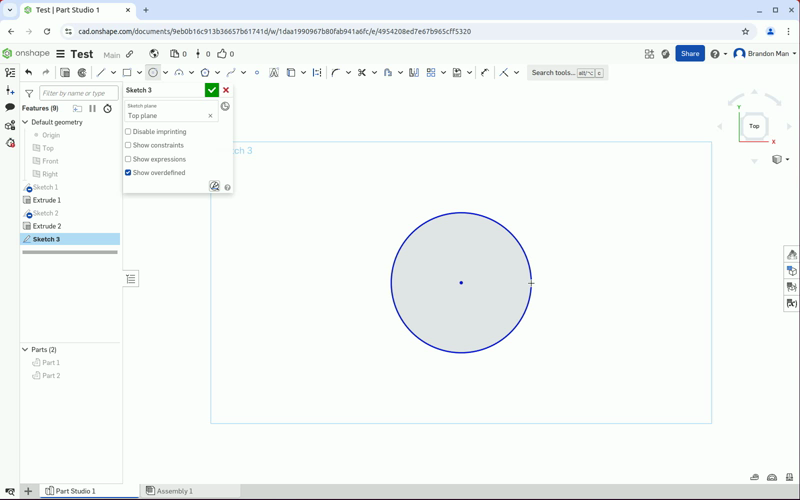
mouse_move(461, 282)
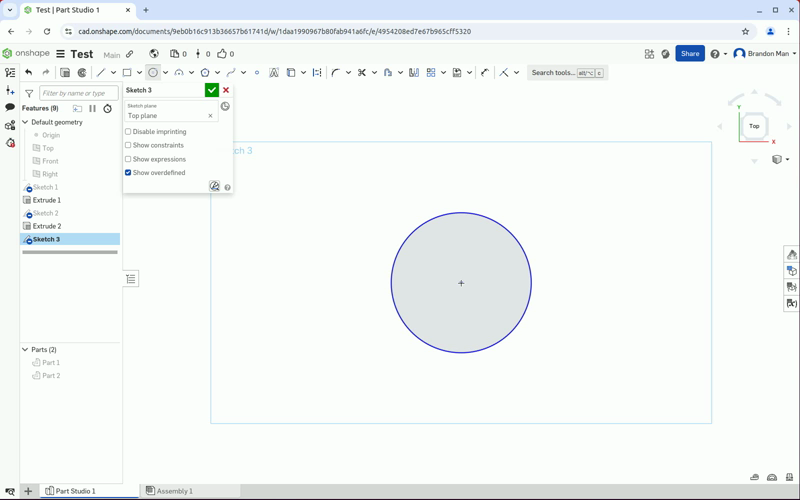
click(461, 282)
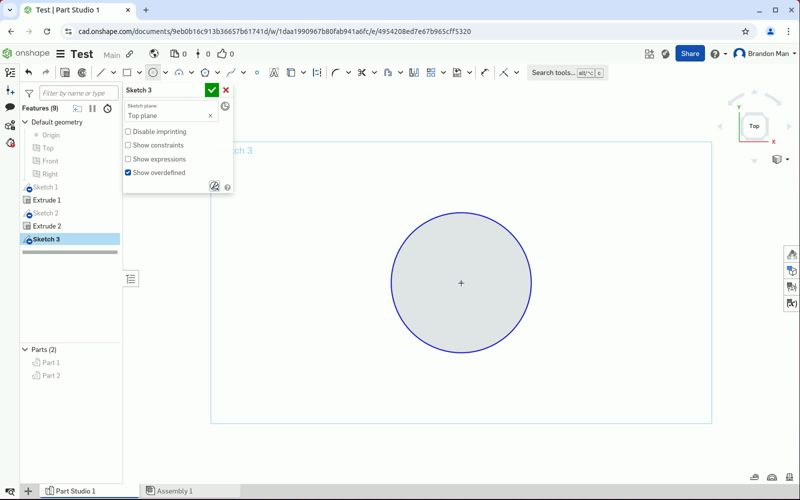
key_up(shift)
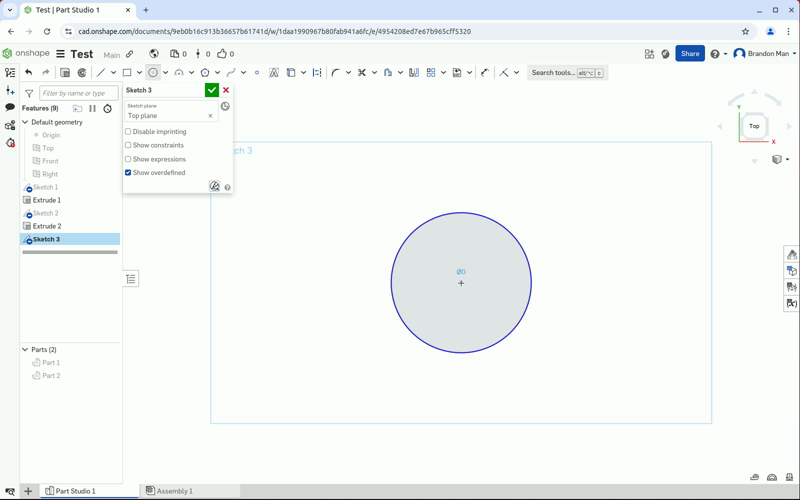
mouse_move(523, 282)
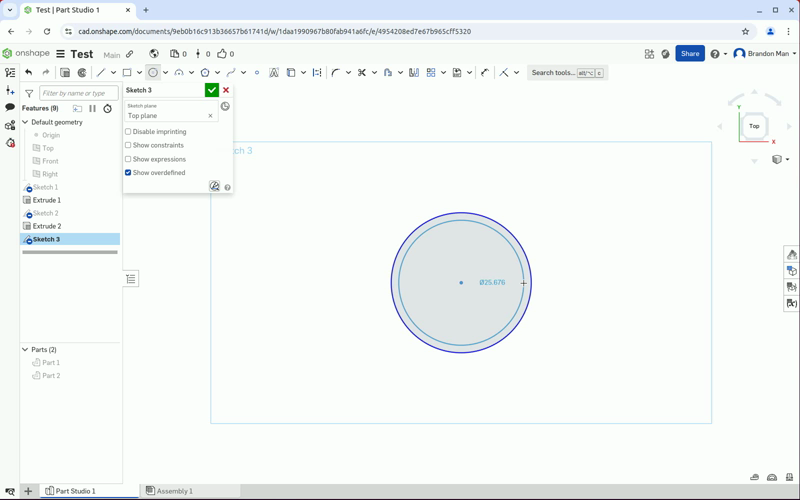
click(523, 282)
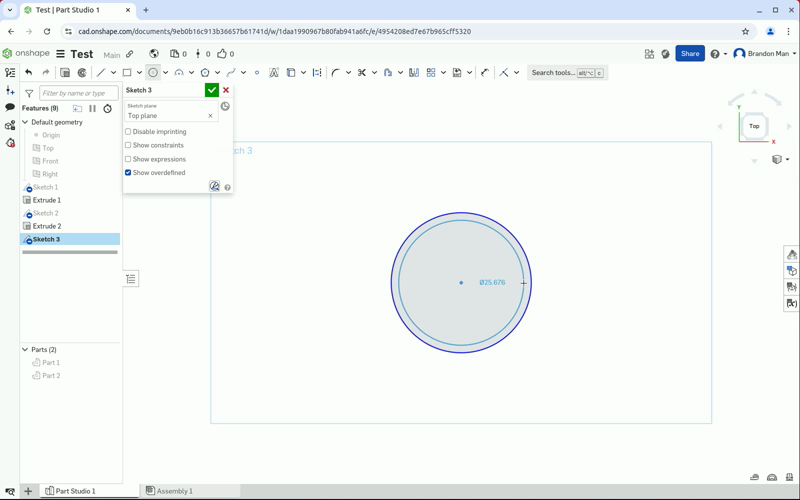
key(esc)
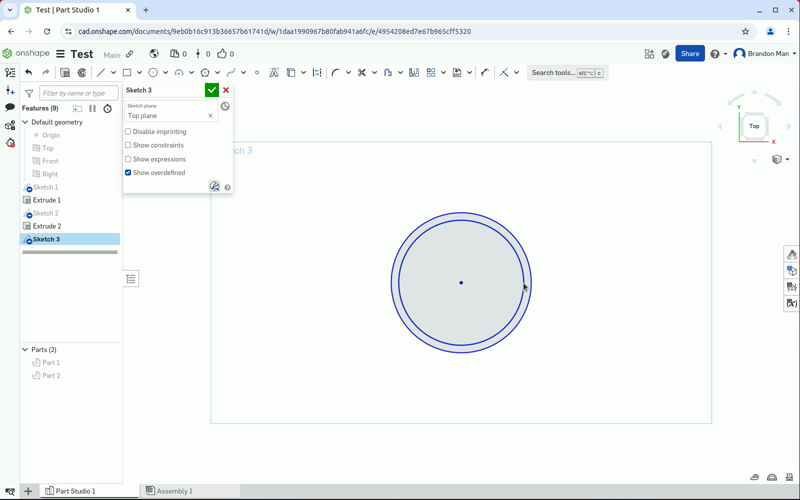
mouse_move(412, 327)
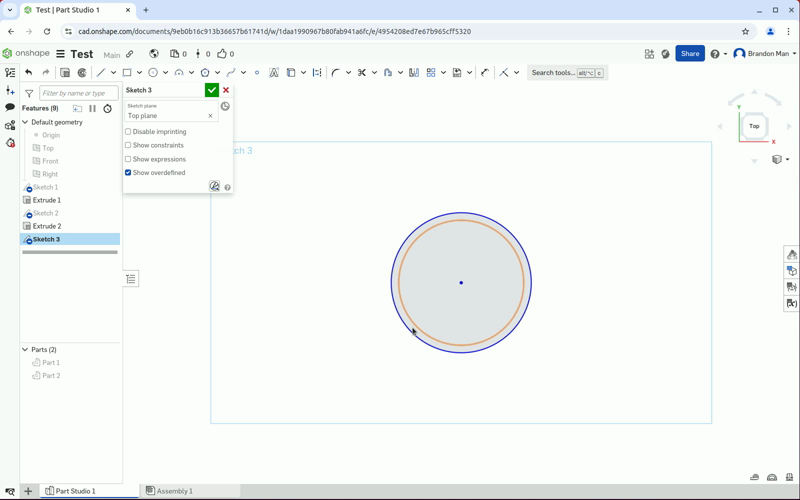
click(412, 327)
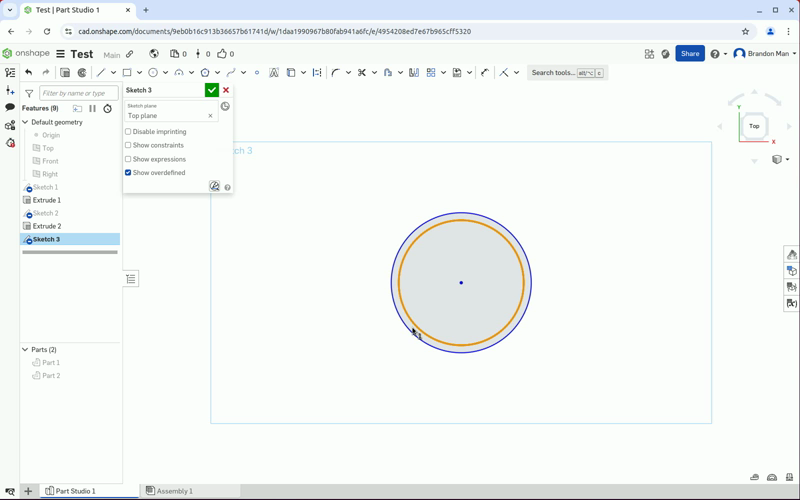
mouse_move(73, 352)
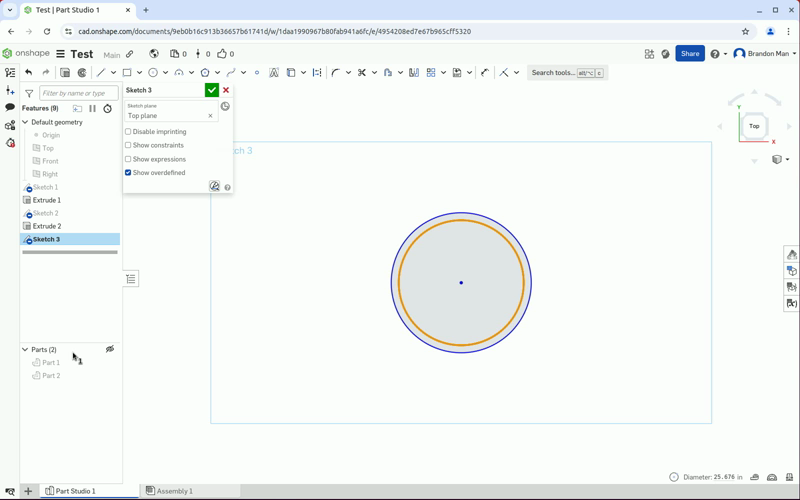
key(shift+y)
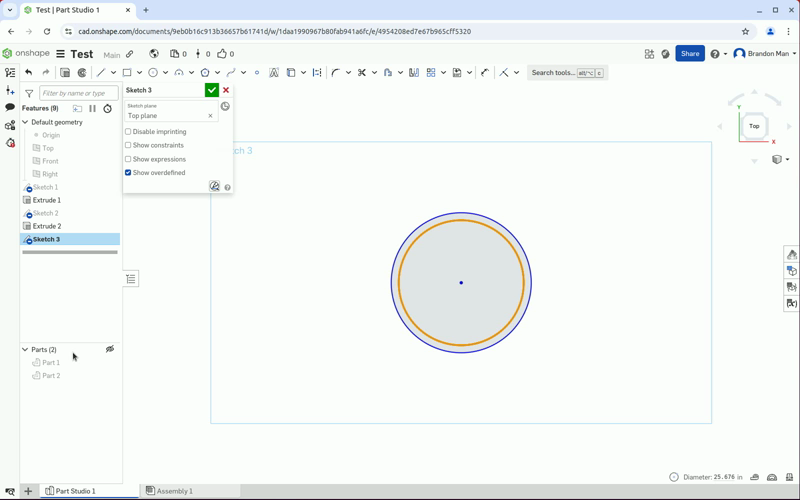
key(shift+e)
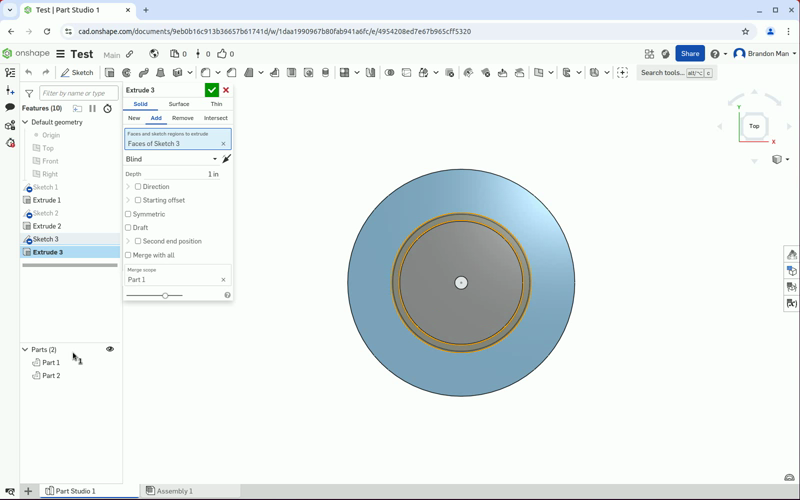
mouse_move(143, 106)
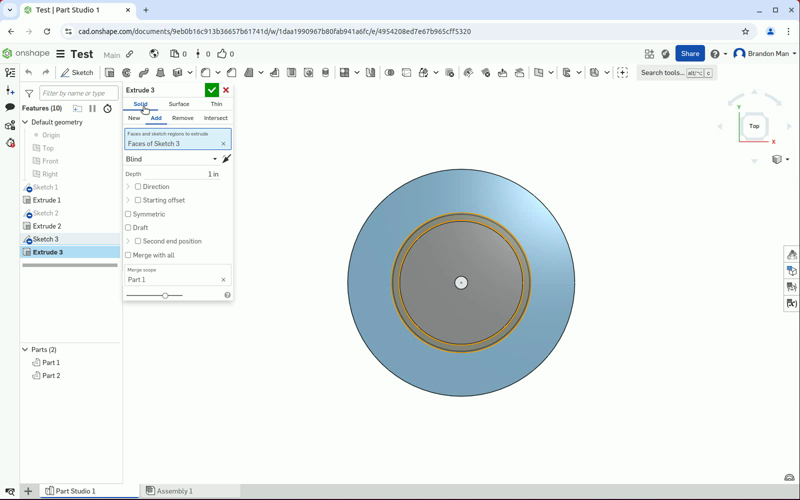
click(143, 106)
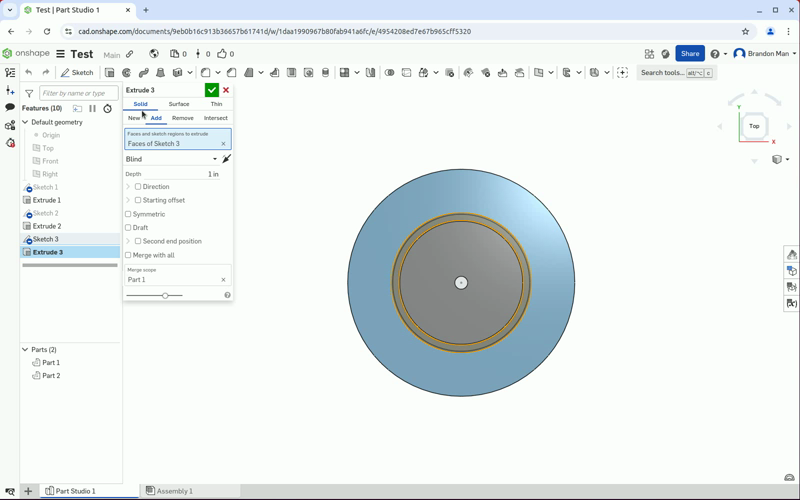
mouse_move(137, 120)
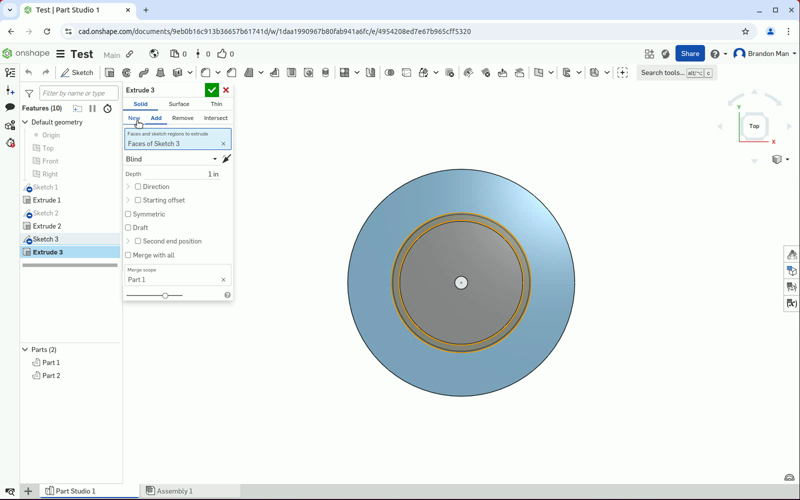
click(137, 120)
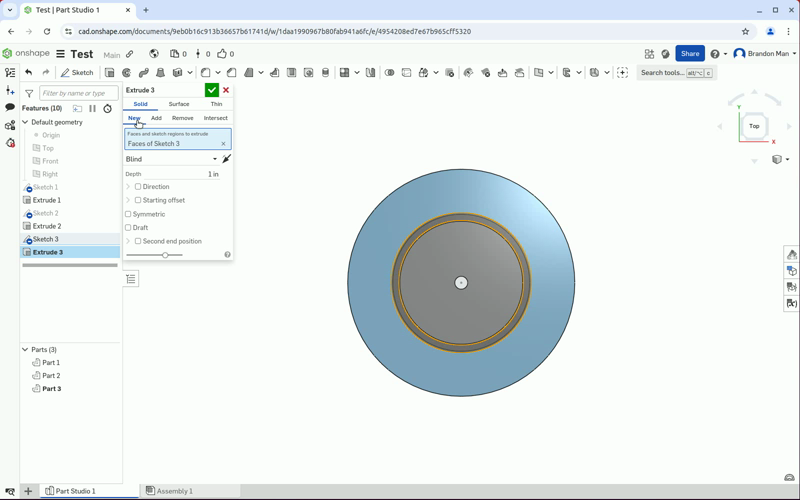
key(tab, 4)
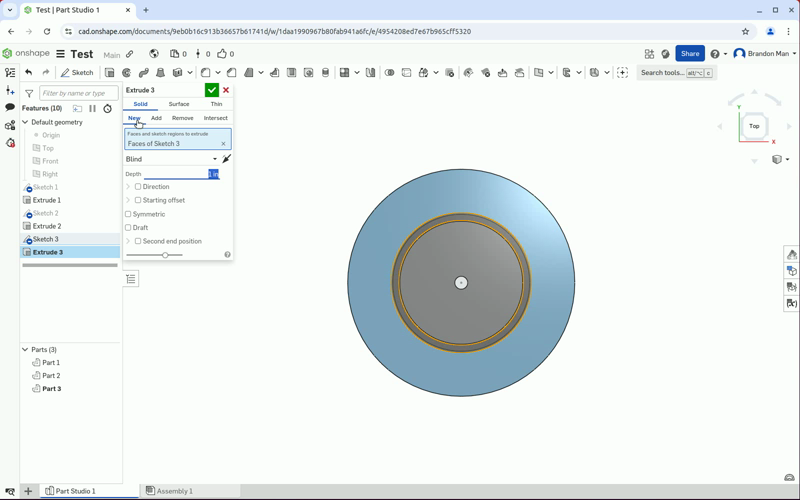
text(1.685)
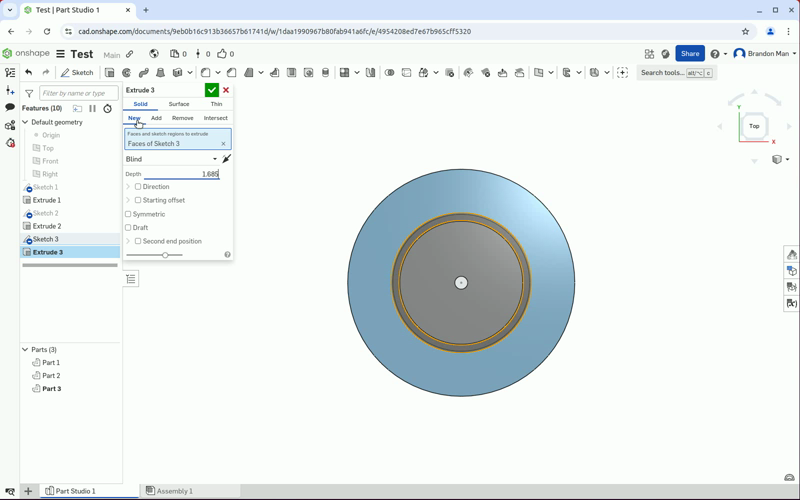
key(enter)
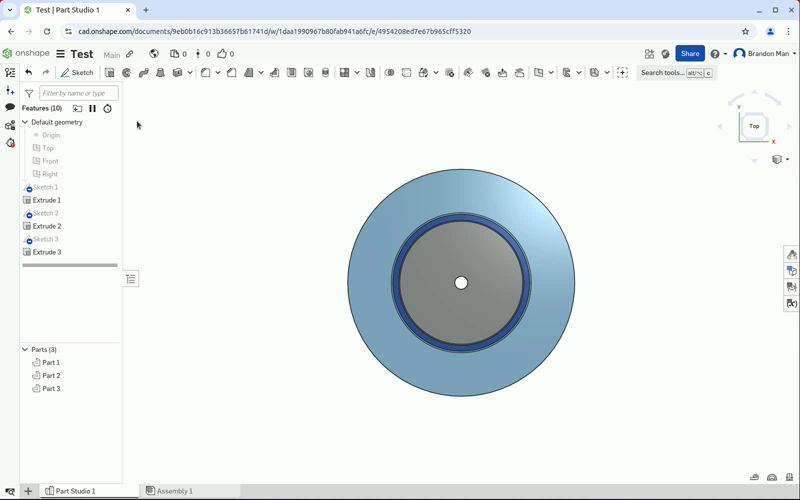
key(shift+h)
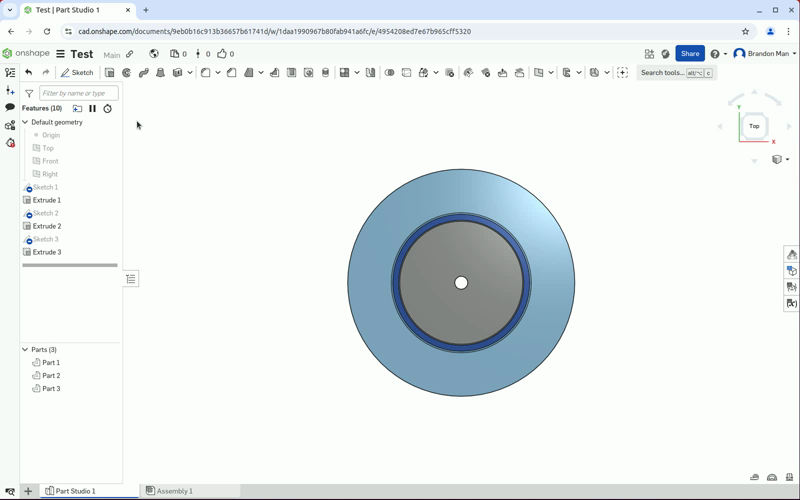
key(shift+h)
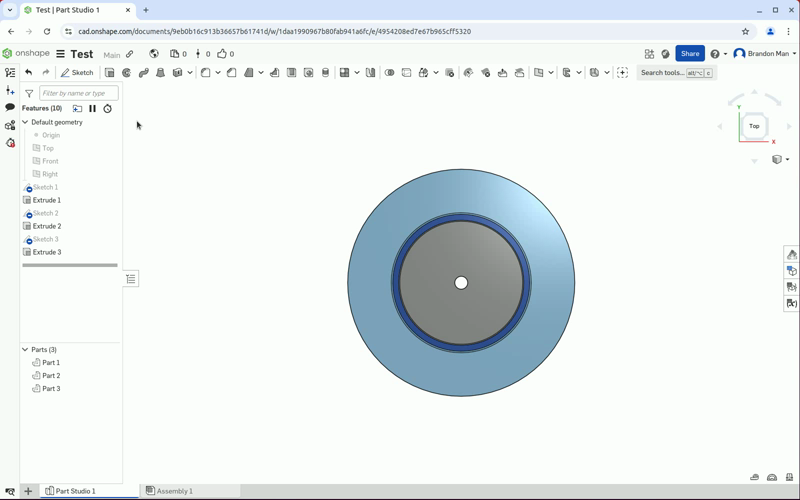
mouse_move(73, 189)
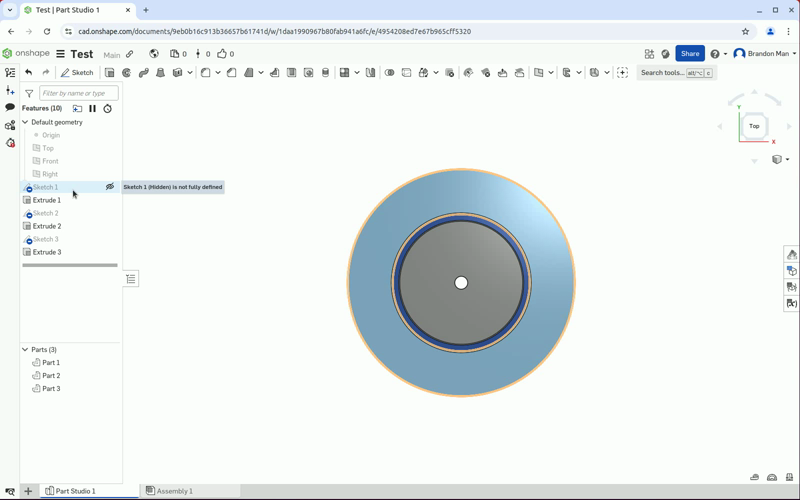
click(73, 189)
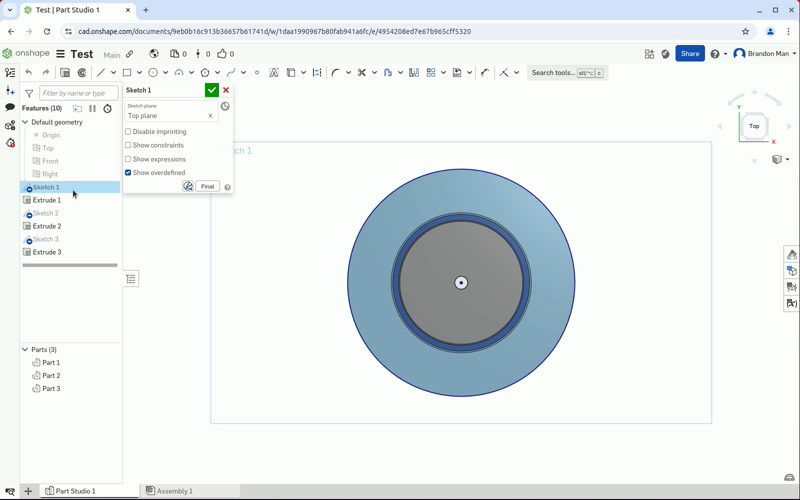
mouse_move(229, 92)
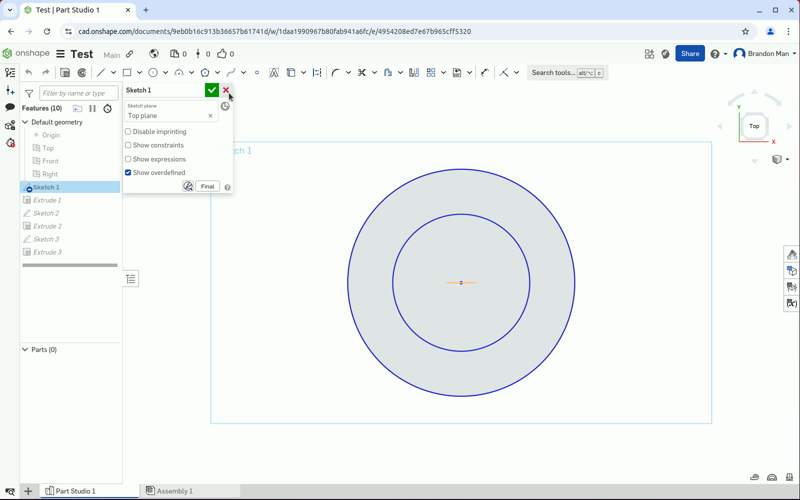
click(229, 92)
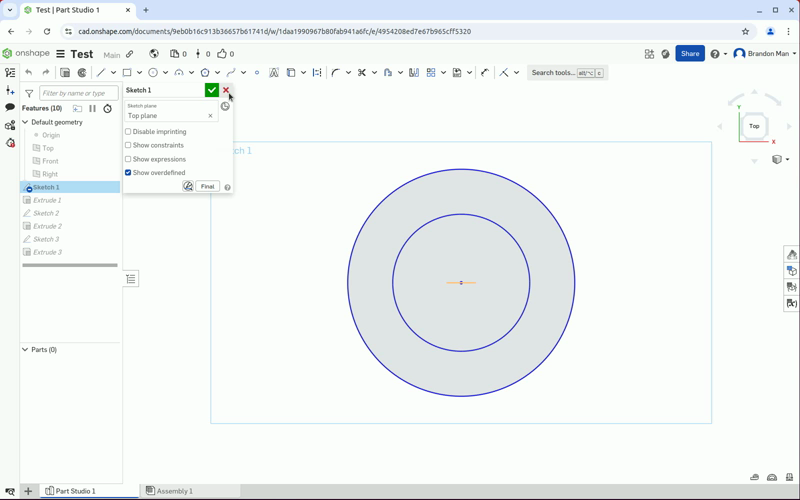
key(shift+s)
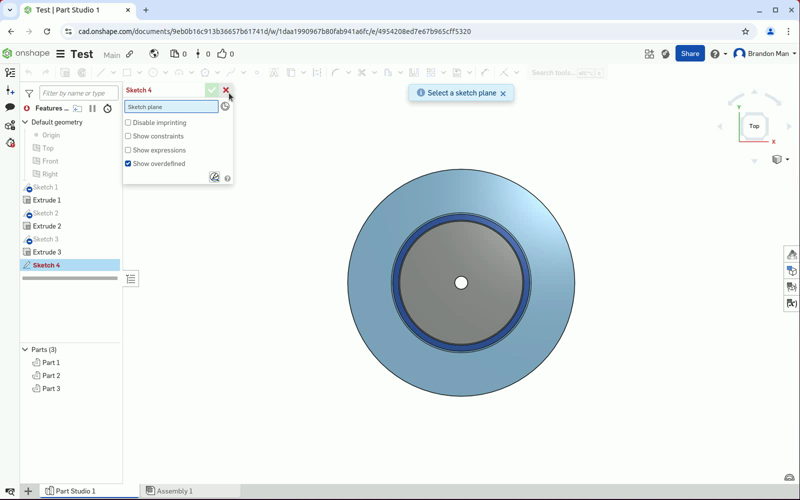
mouse_move(73, 150)
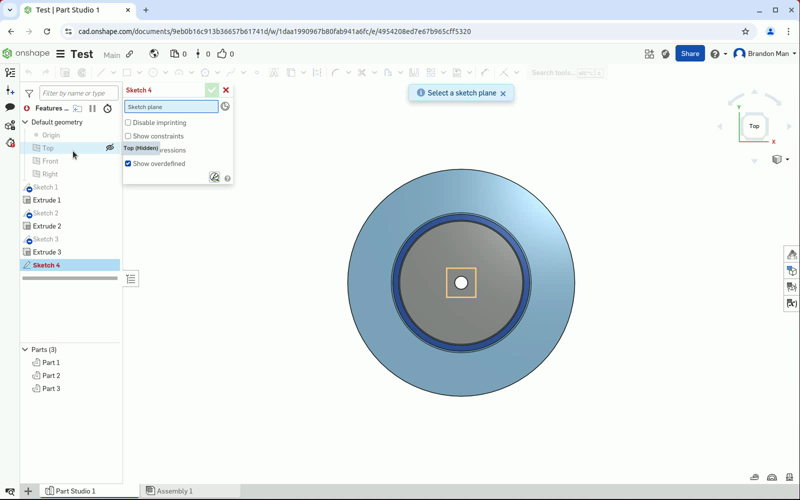
click(73, 150)
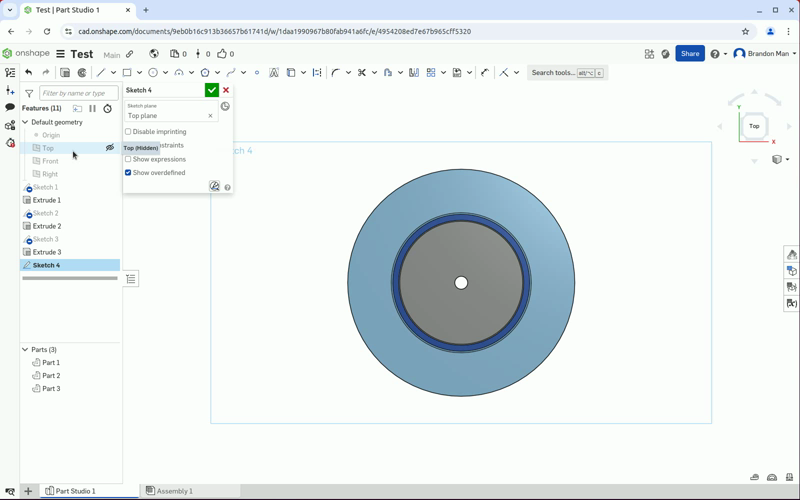
mouse_move(73, 352)
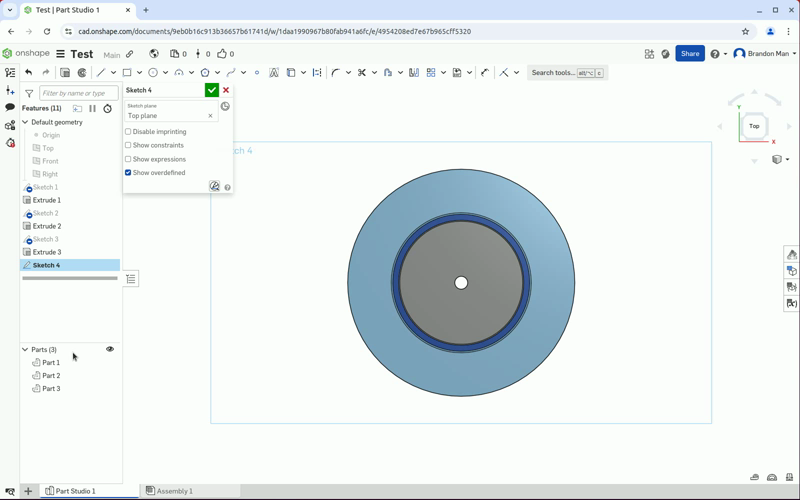
key(y)
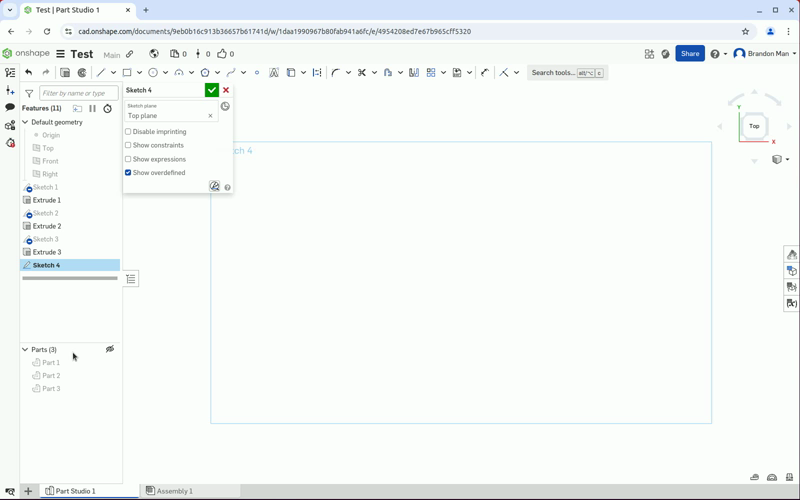
key(c)
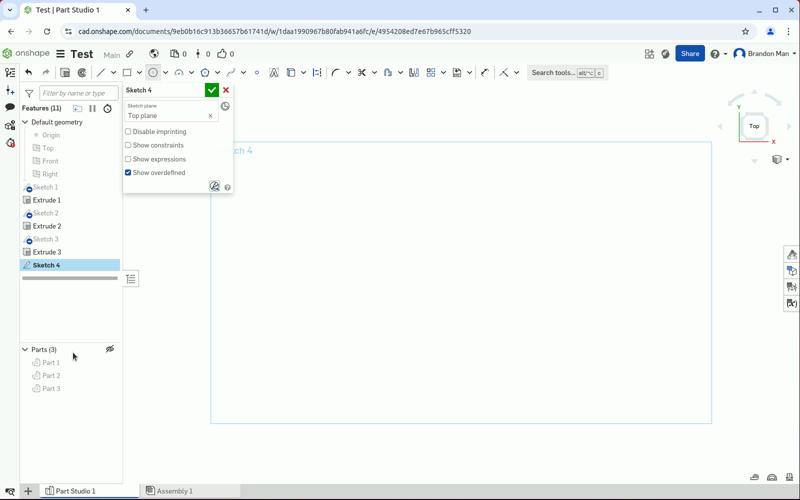
key_down(shift)
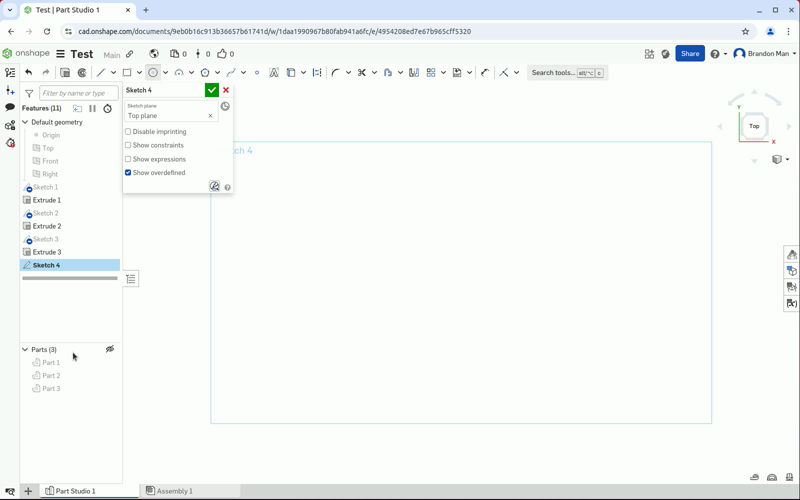
mouse_move(461, 282)
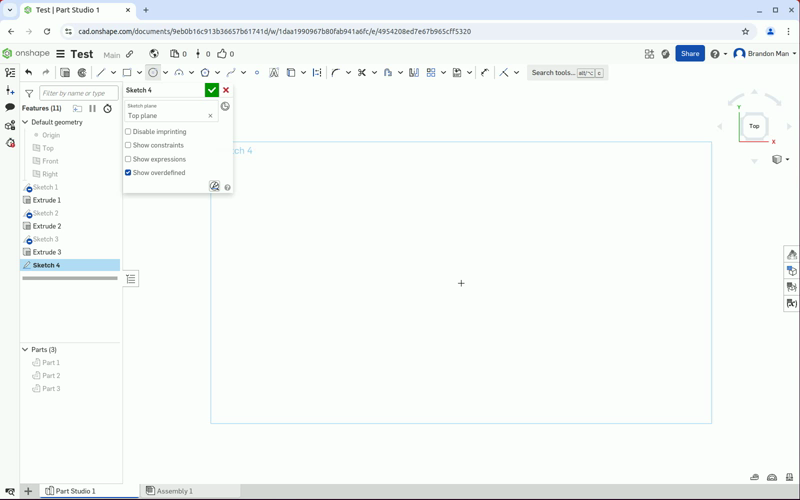
click(461, 282)
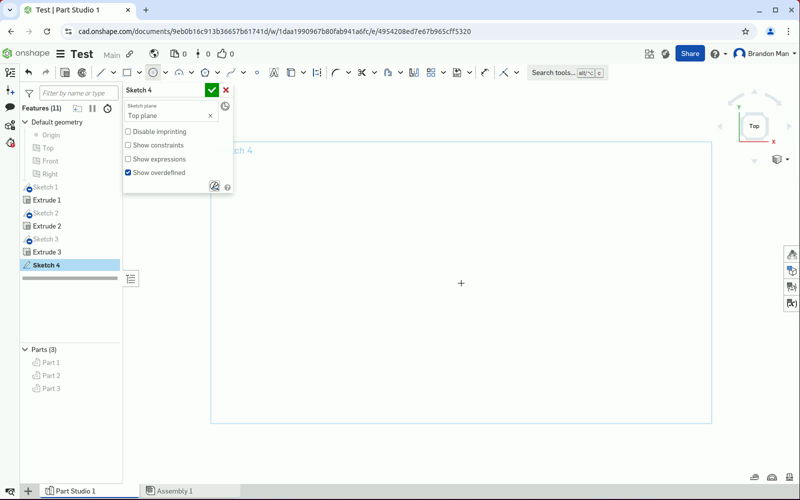
key_up(shift)
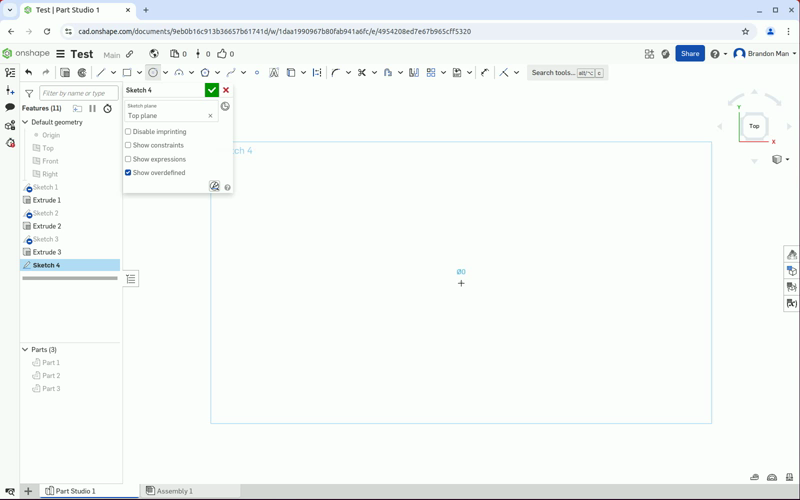
mouse_move(531, 282)
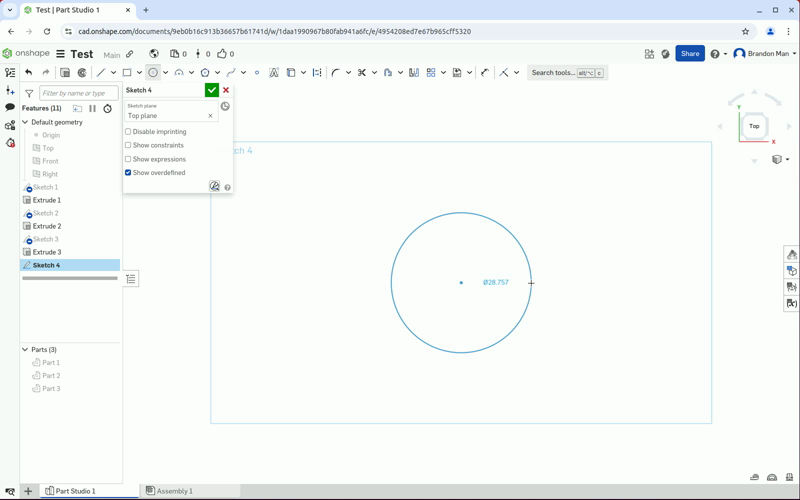
click(531, 282)
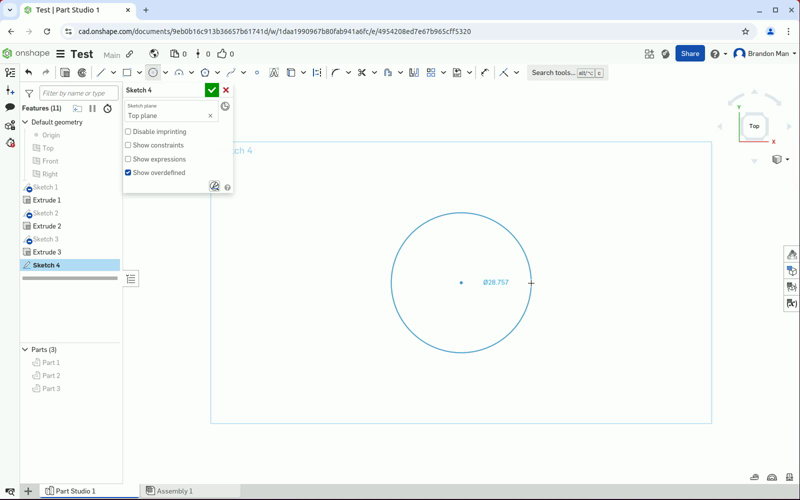
key(esc)
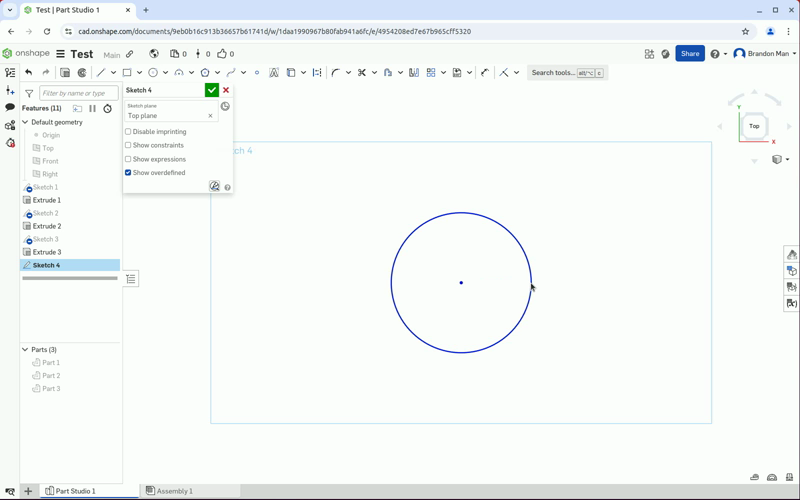
key(c)
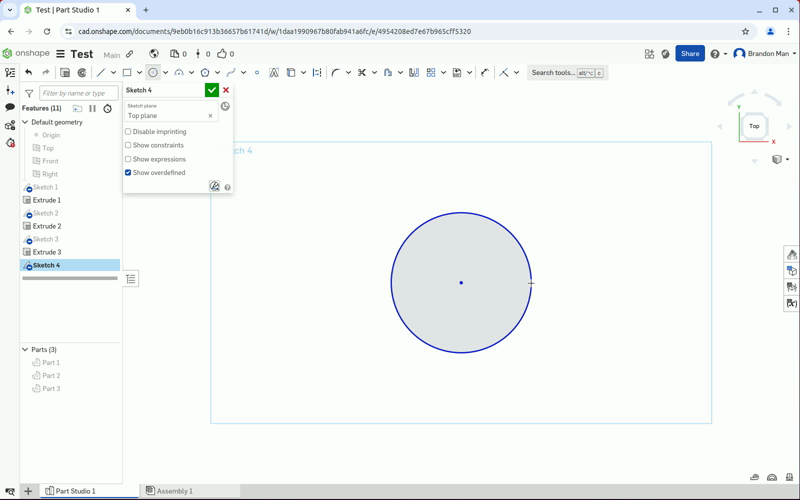
key_down(shift)
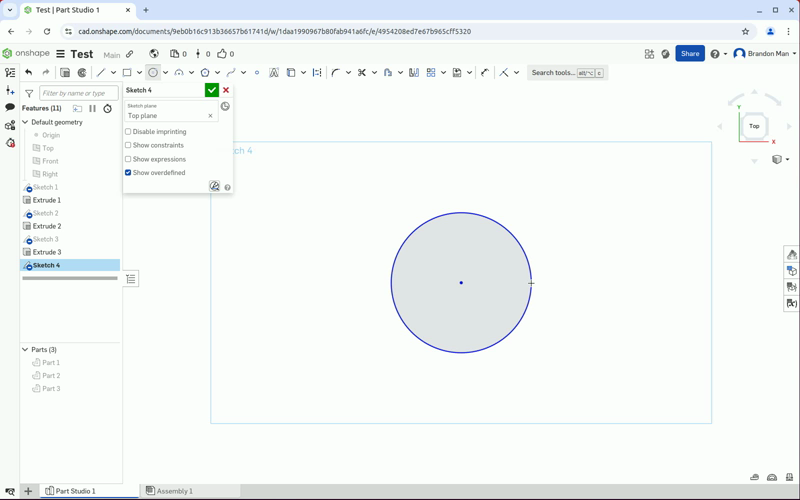
mouse_move(461, 282)
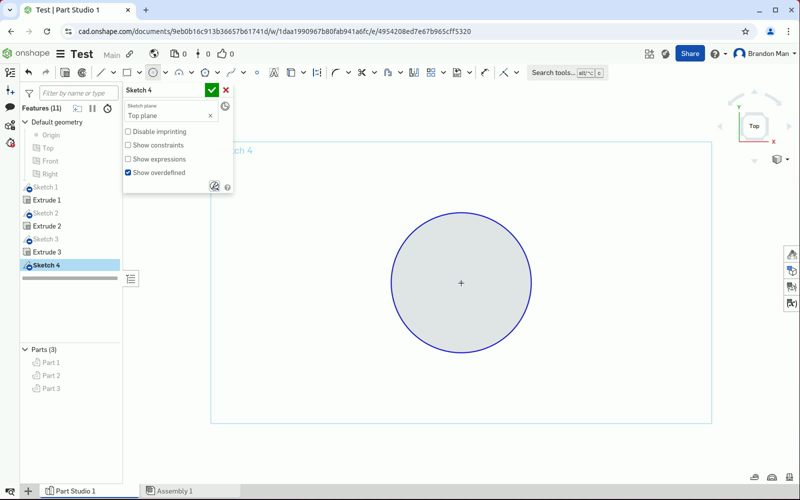
click(461, 282)
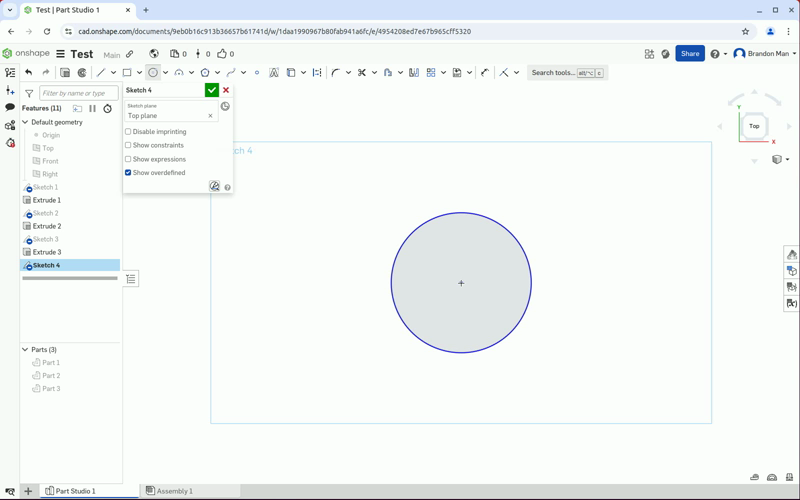
key_up(shift)
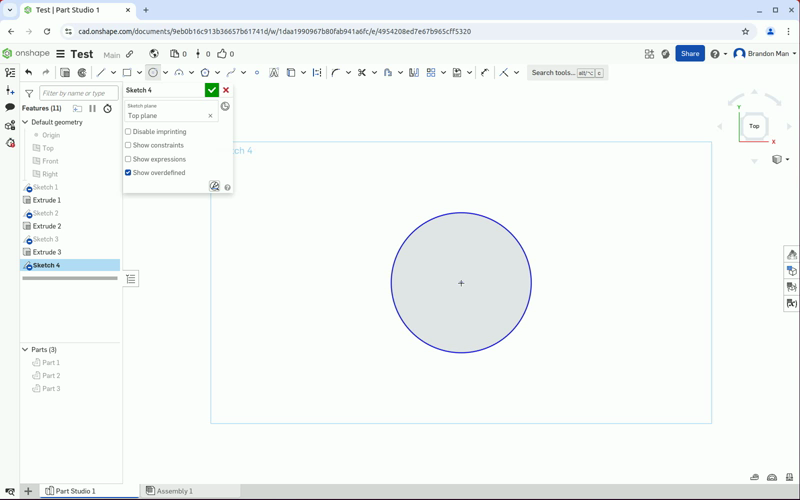
mouse_move(523, 282)
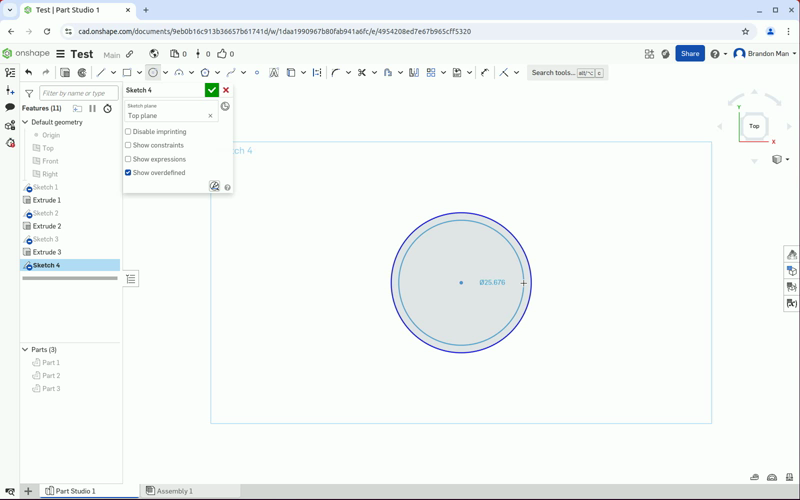
click(523, 282)
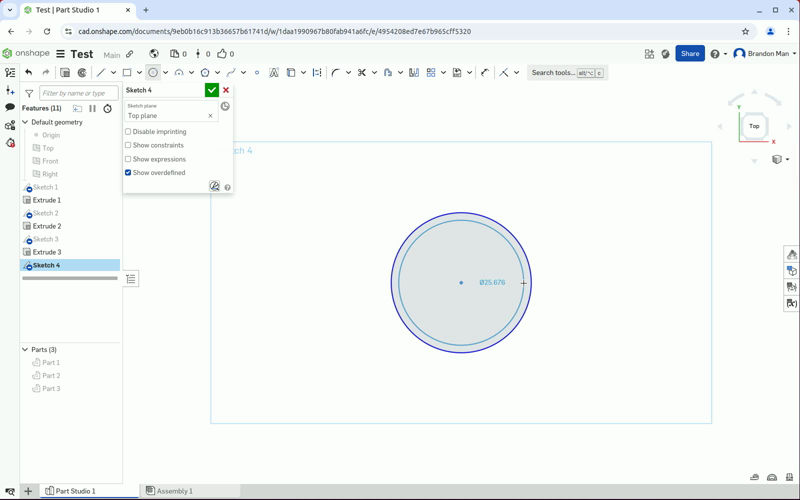
key(esc)
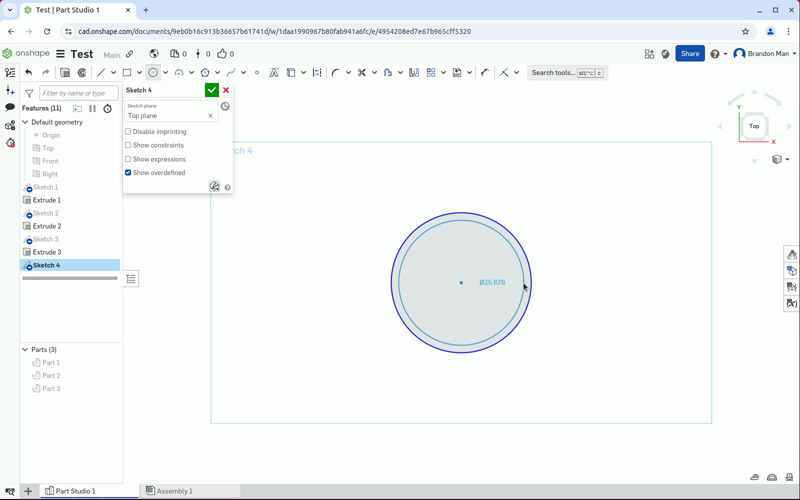
mouse_move(443, 220)
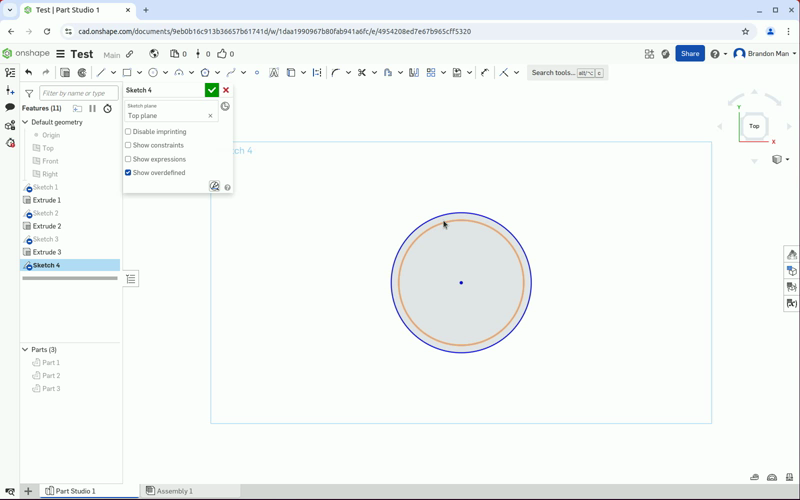
click(443, 220)
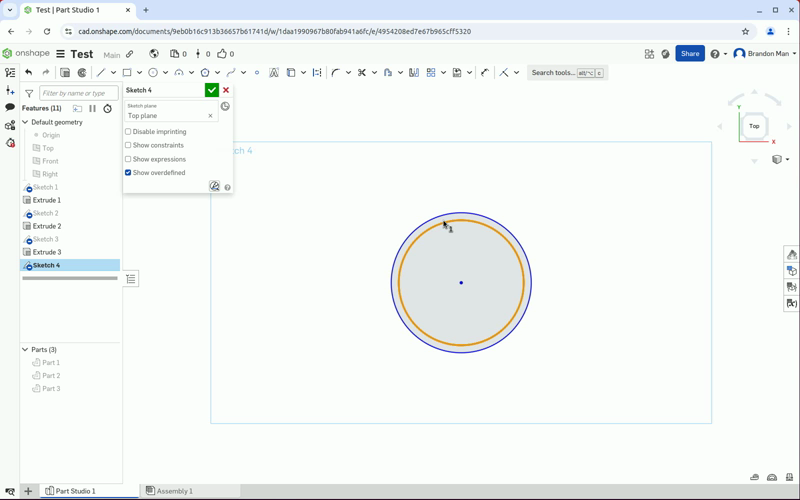
mouse_move(73, 352)
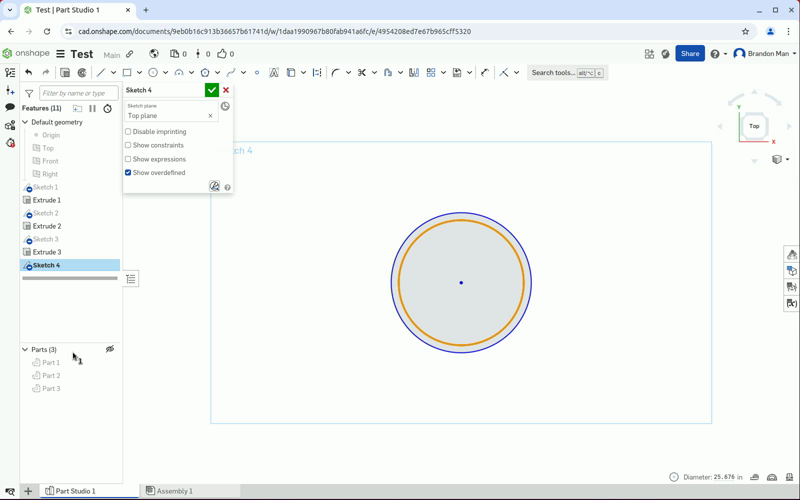
key(shift+y)
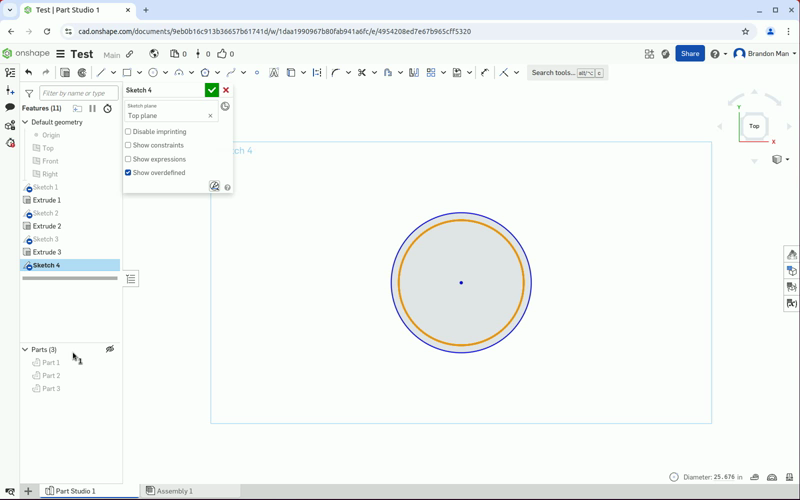
key(shift+e)
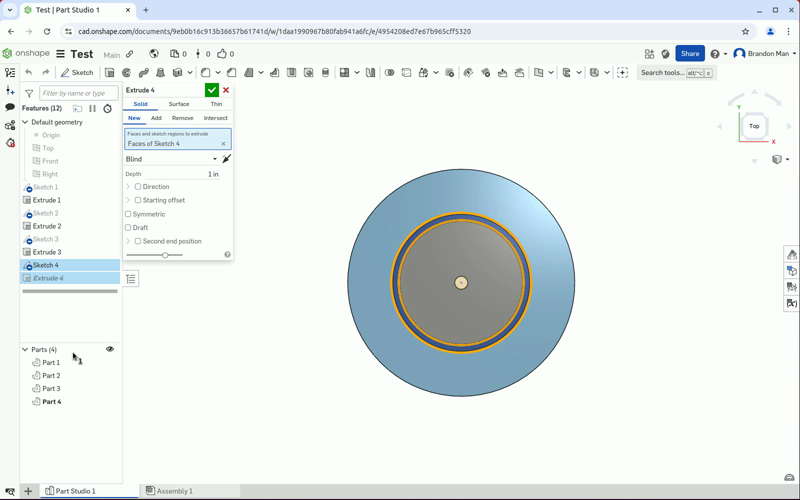
mouse_move(143, 106)
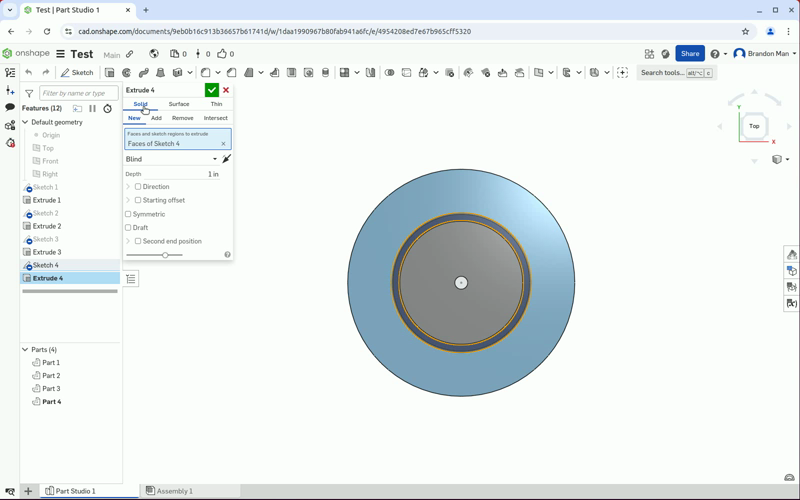
click(143, 106)
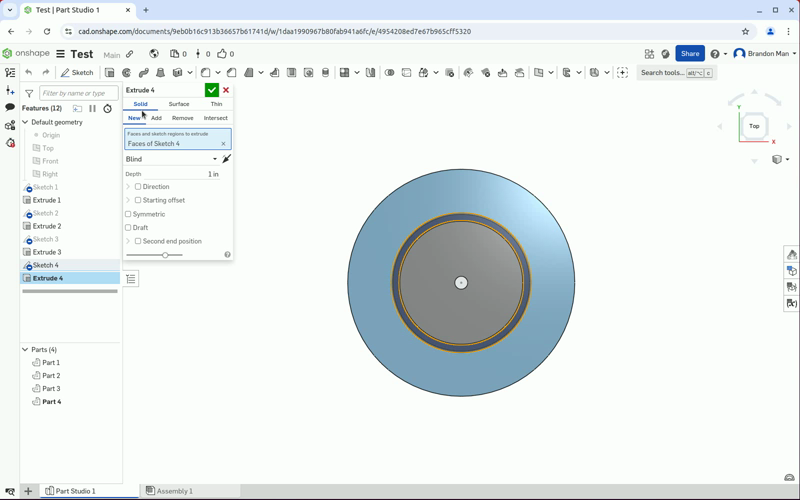
mouse_move(137, 120)
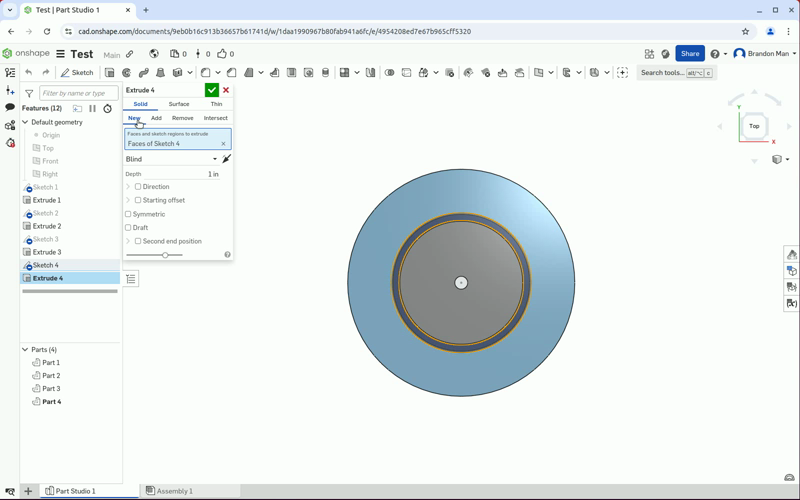
click(137, 120)
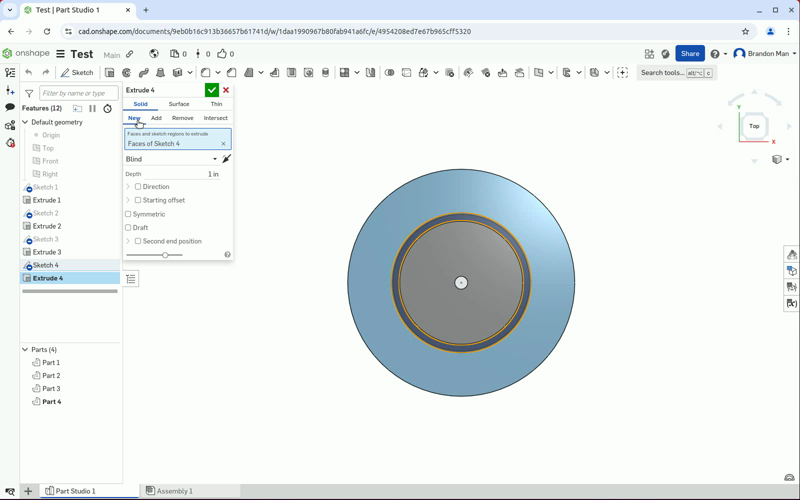
key(tab, 4)
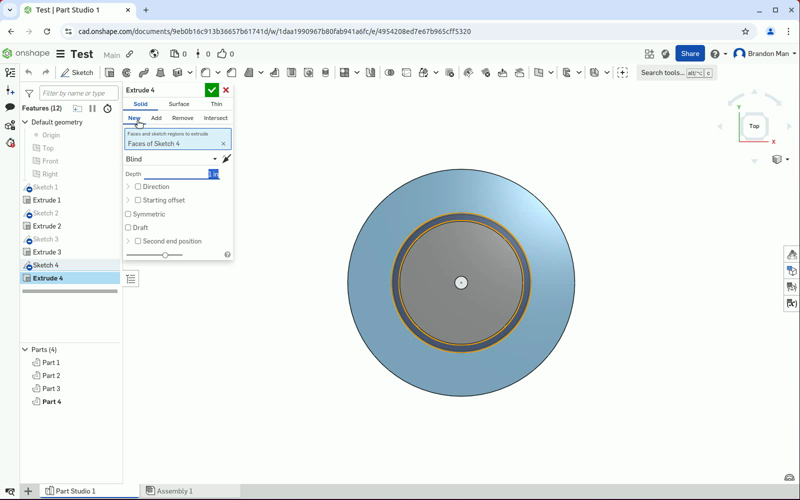
text(17.331)
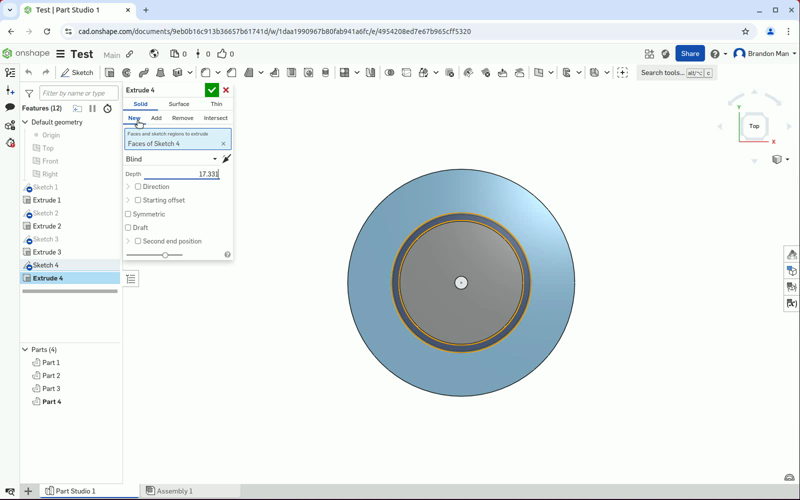
key(enter)
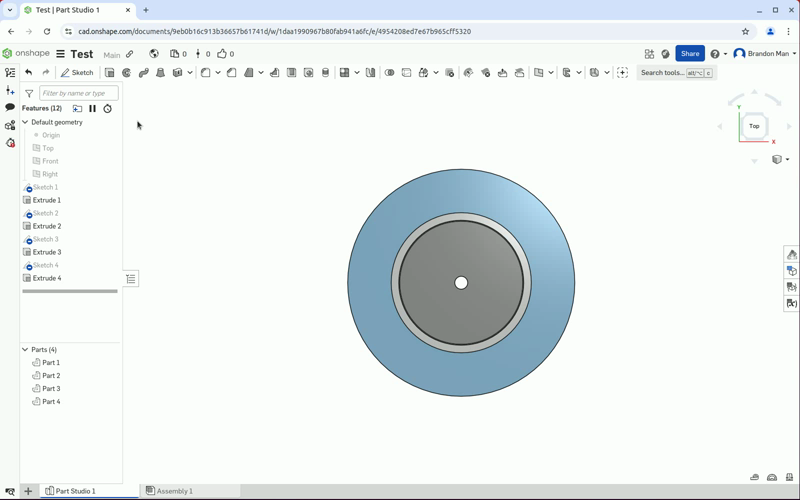
key(shift+h)
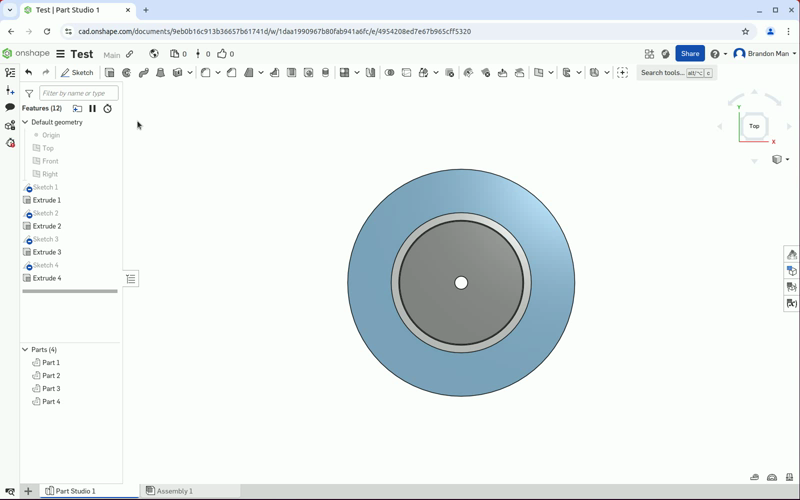
key(shift+h)
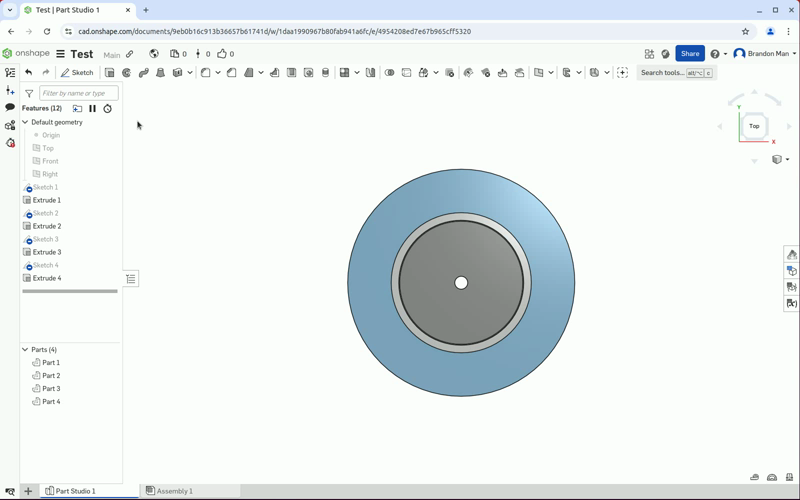
mouse_move(73, 189)
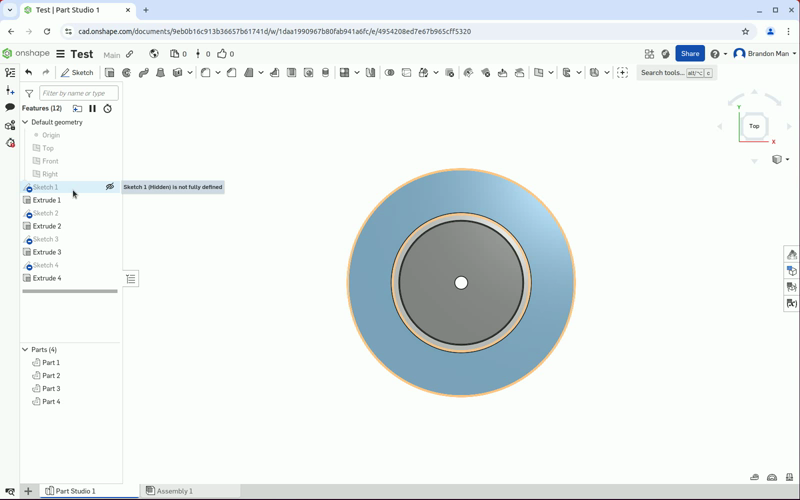
click(73, 189)
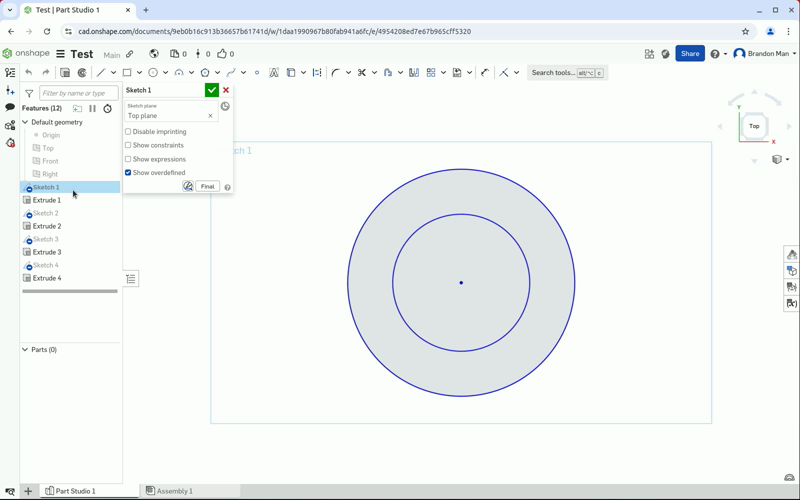
mouse_move(229, 92)
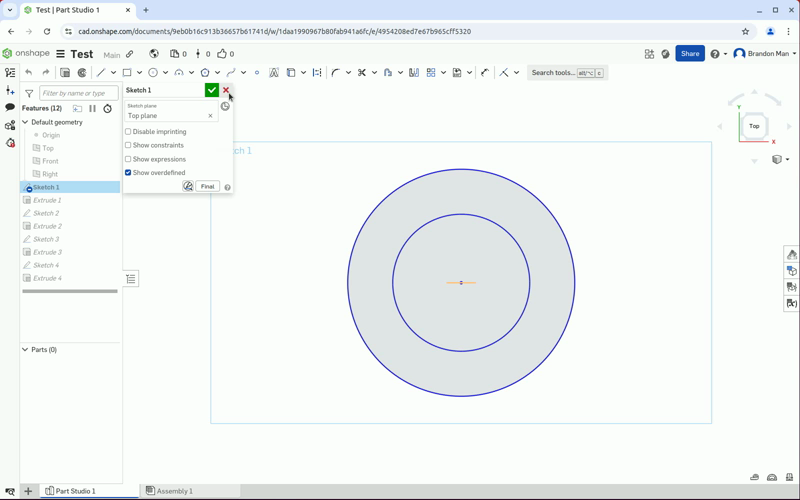
click(229, 92)
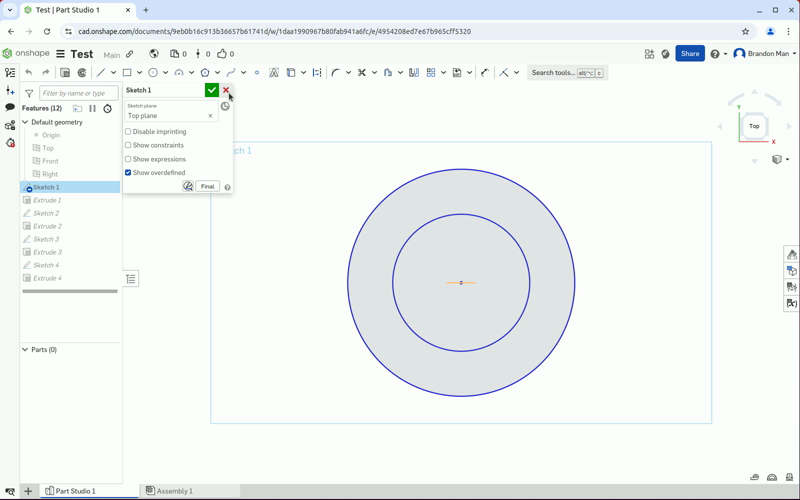
key(shift+s)
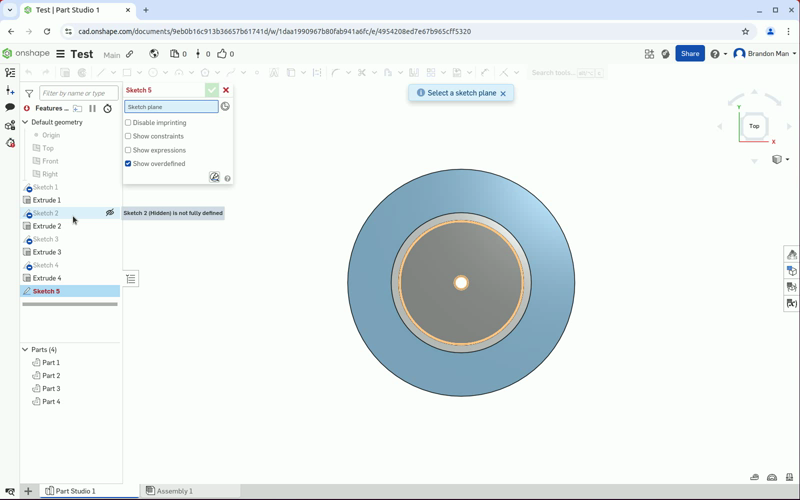
scroll(3)
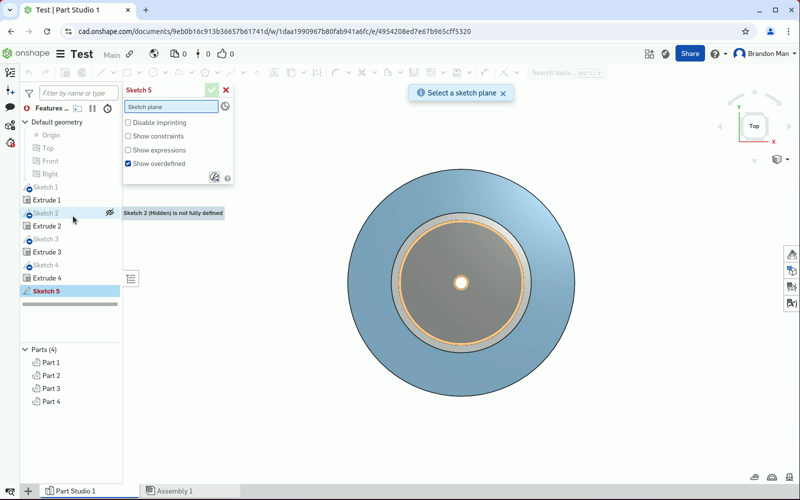
mouse_move(73, 150)
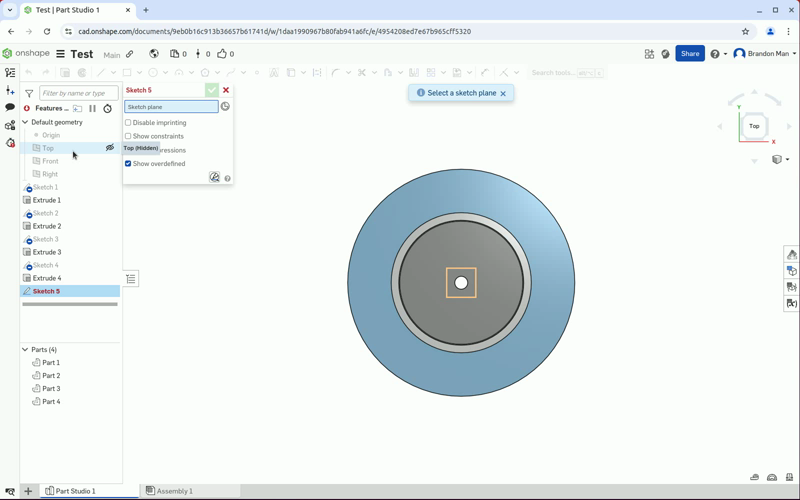
click(73, 150)
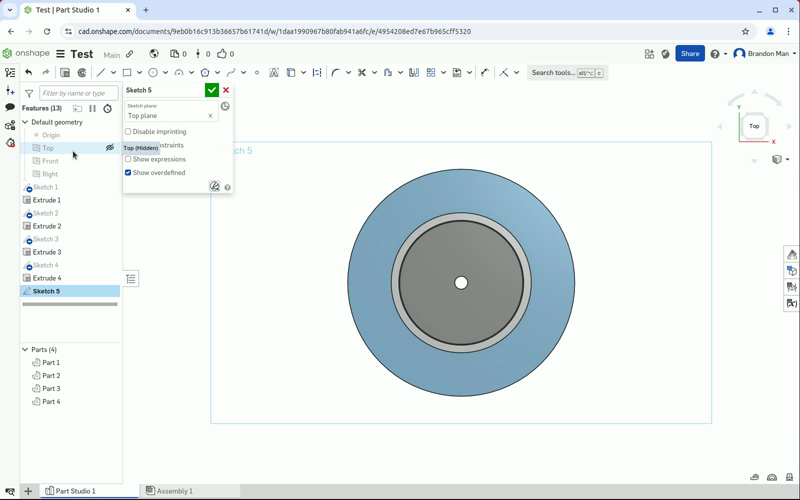
mouse_move(73, 352)
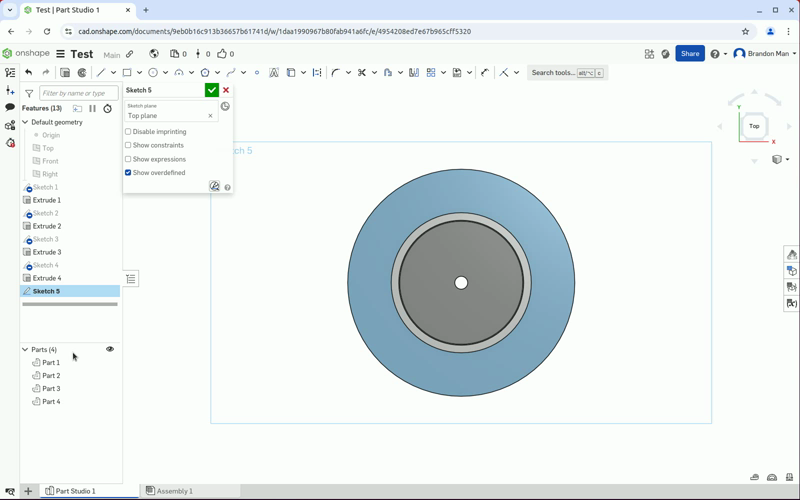
key(y)
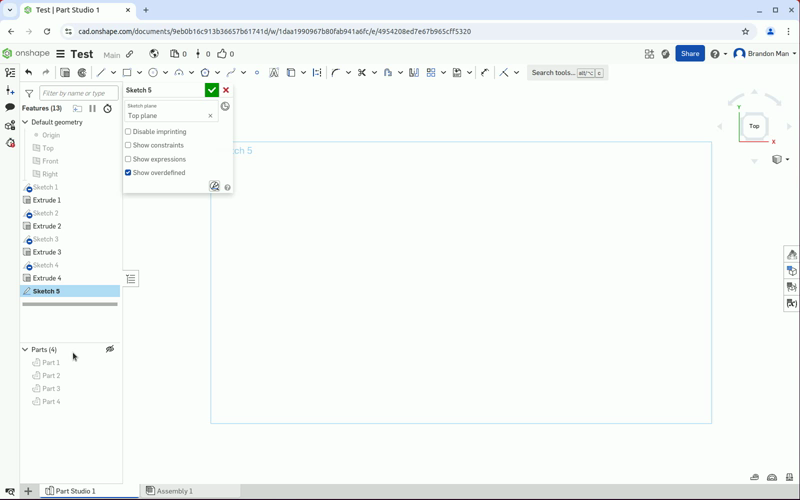
key(c)
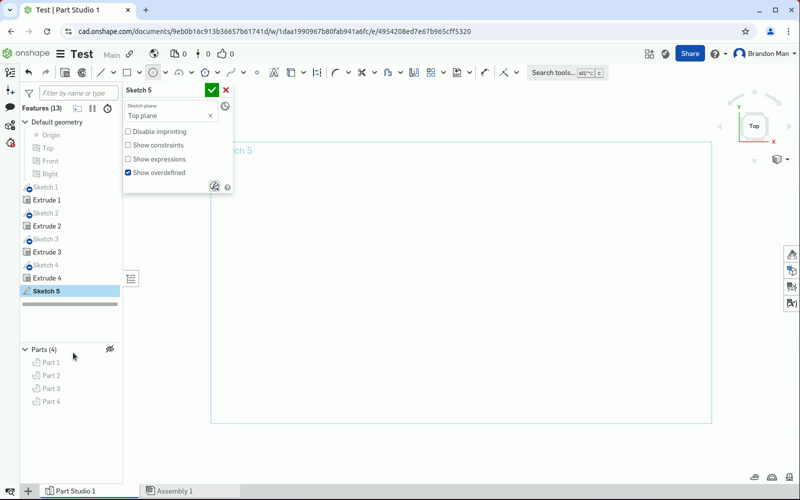
key_down(shift)
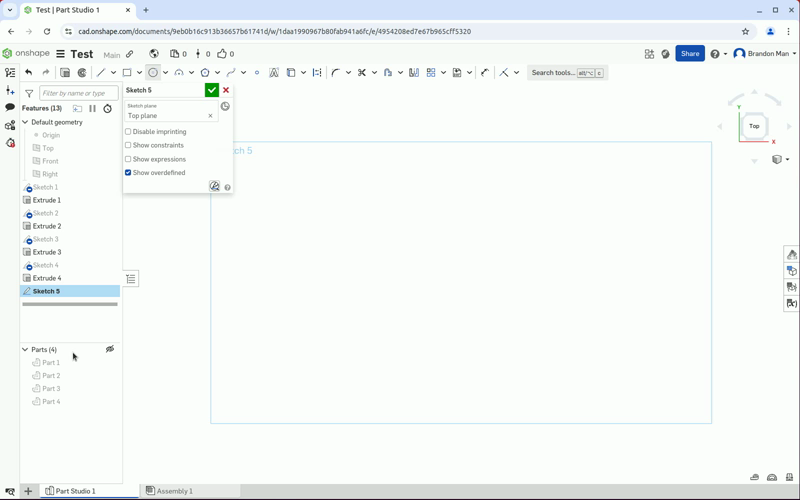
mouse_move(461, 282)
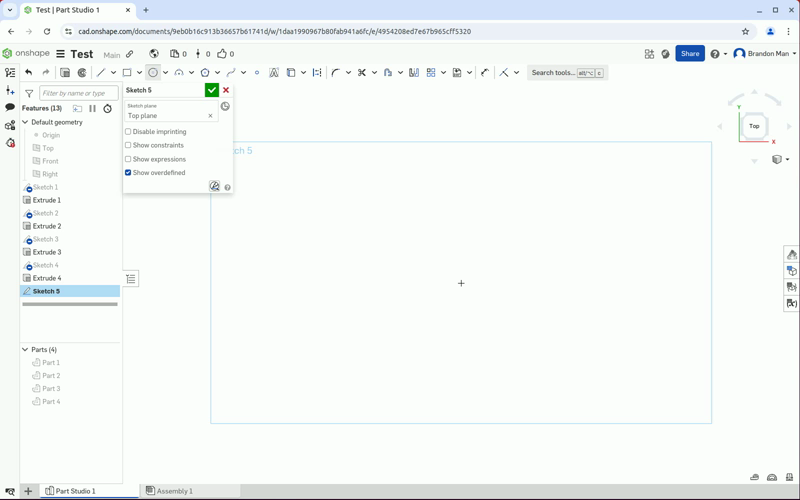
click(461, 282)
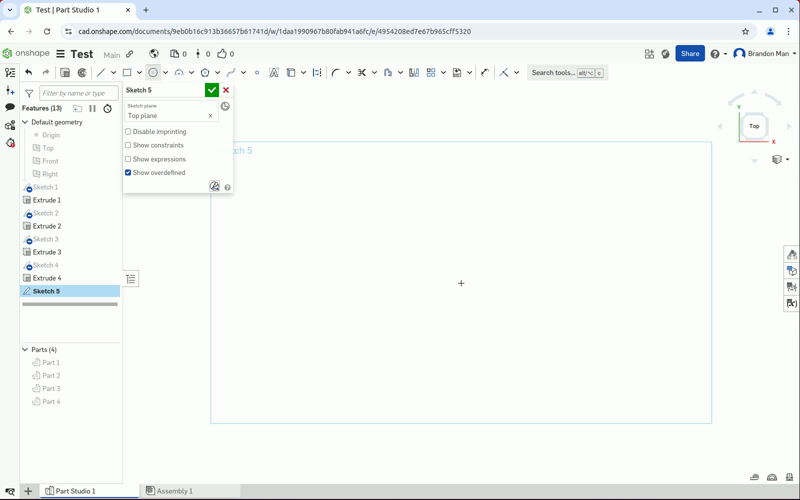
key_up(shift)
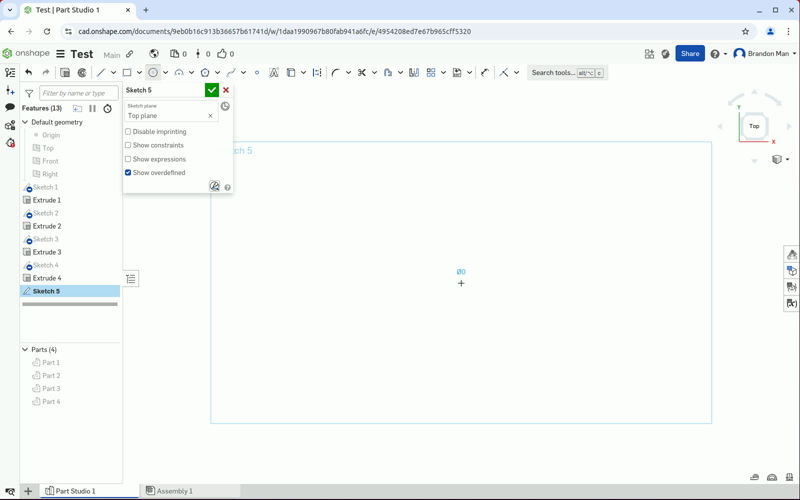
mouse_move(574, 282)
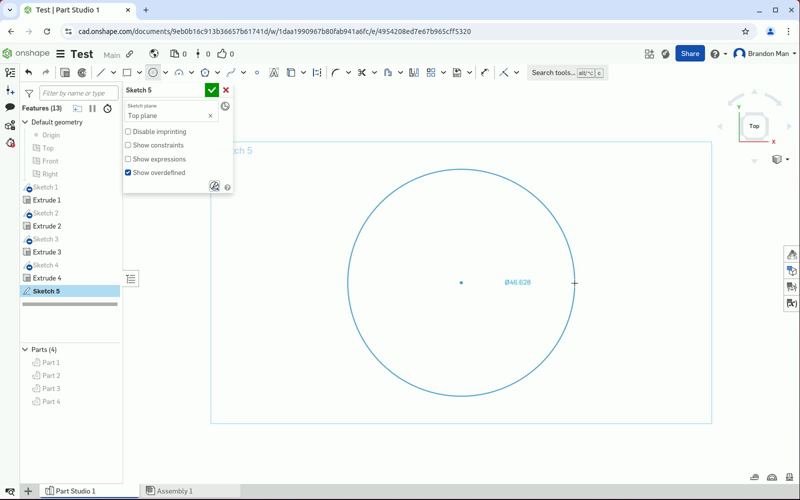
click(574, 282)
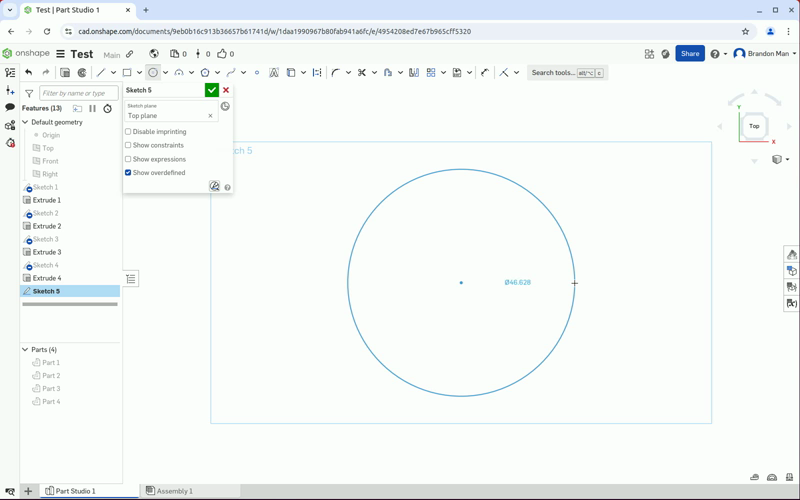
key(esc)
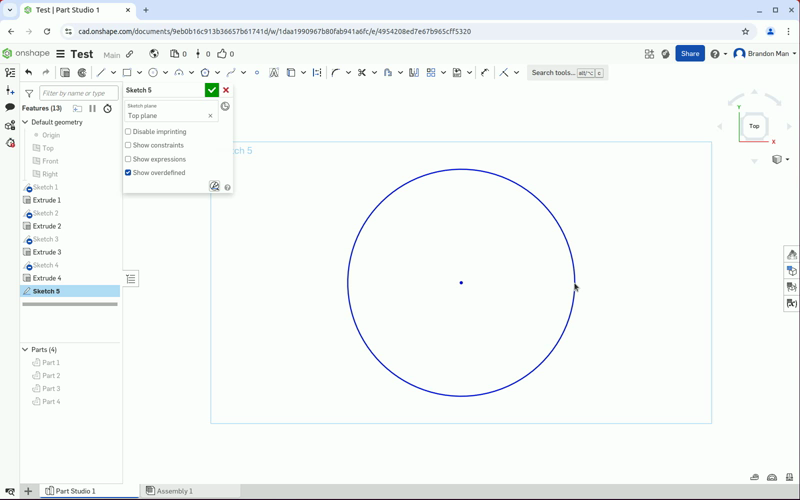
key(c)
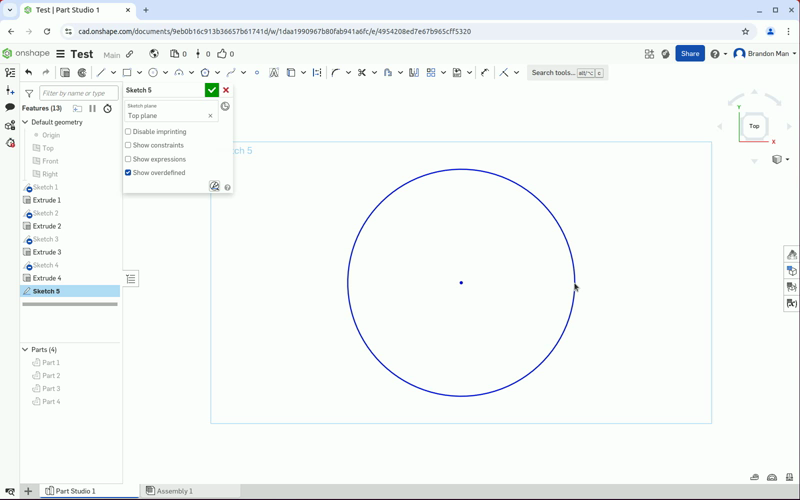
key_down(shift)
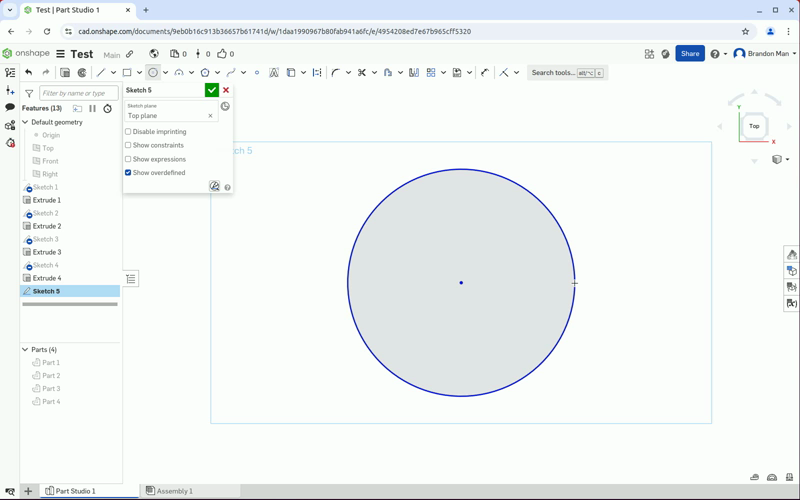
mouse_move(461, 282)
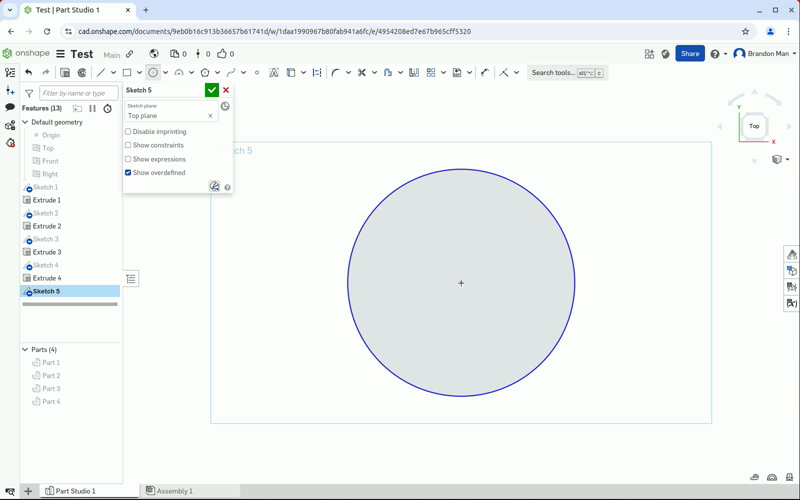
click(461, 282)
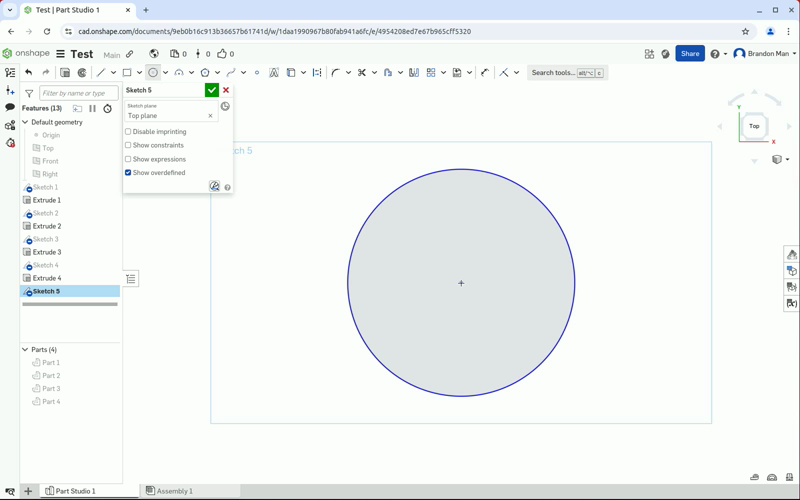
key_up(shift)
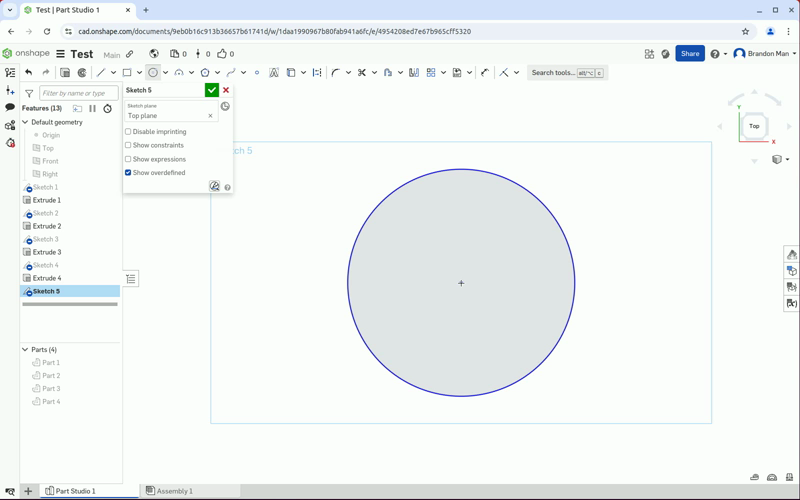
mouse_move(529, 282)
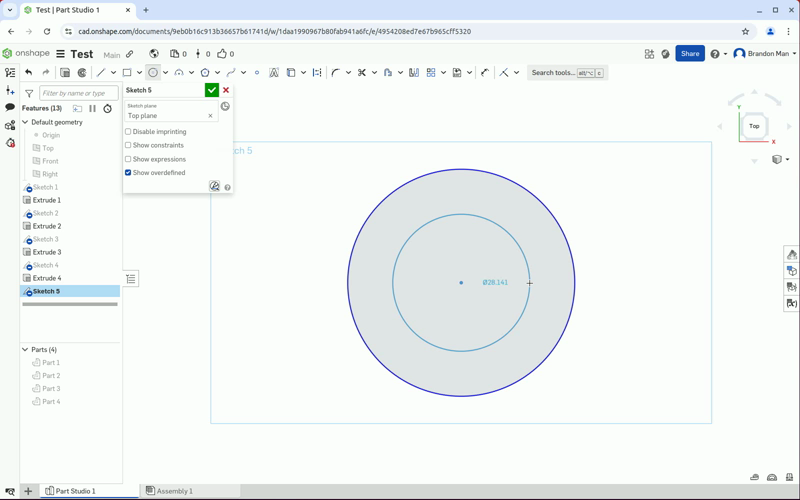
click(529, 282)
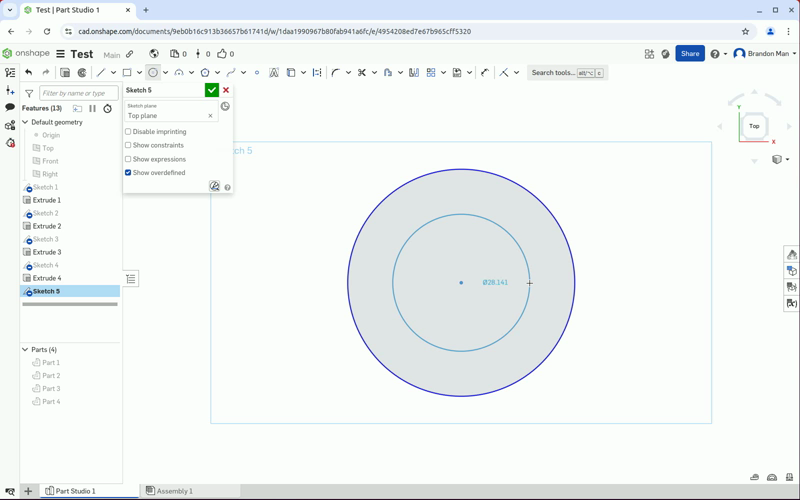
key(esc)
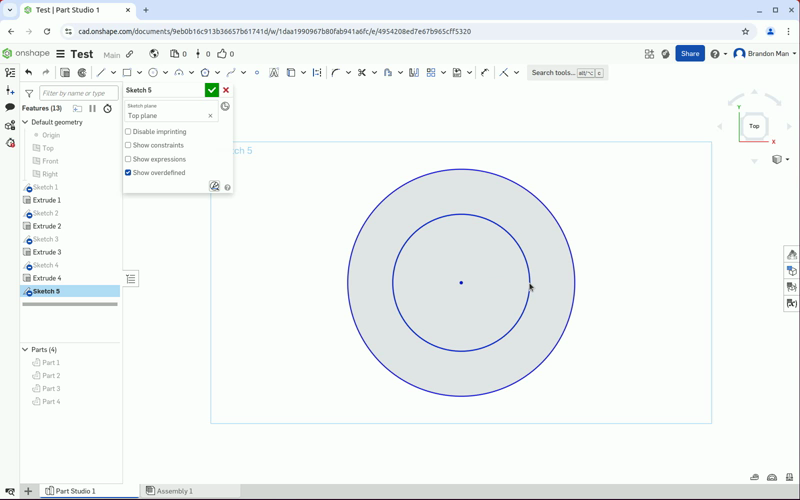
mouse_move(427, 193)
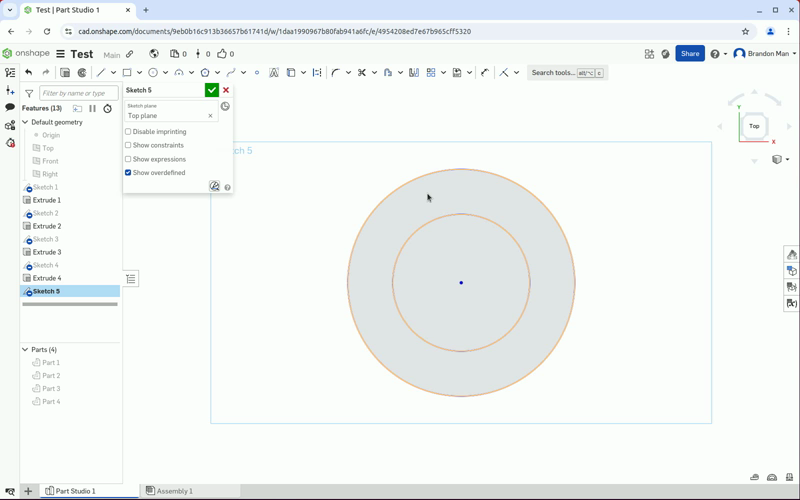
click(427, 193)
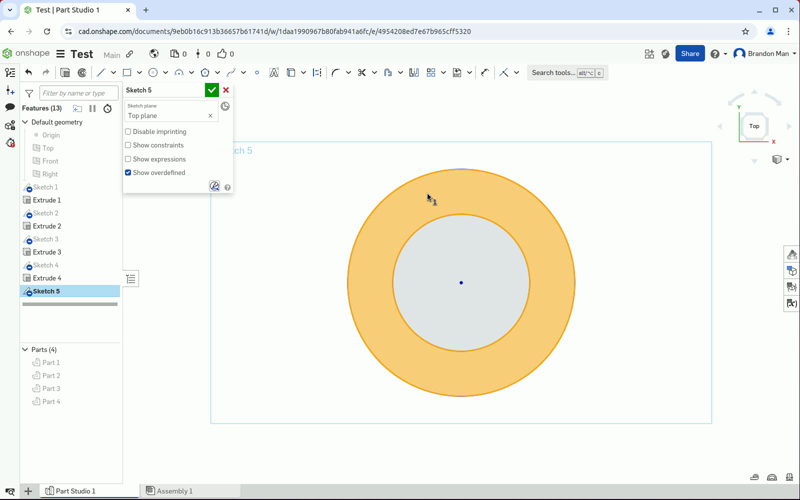
mouse_move(73, 352)
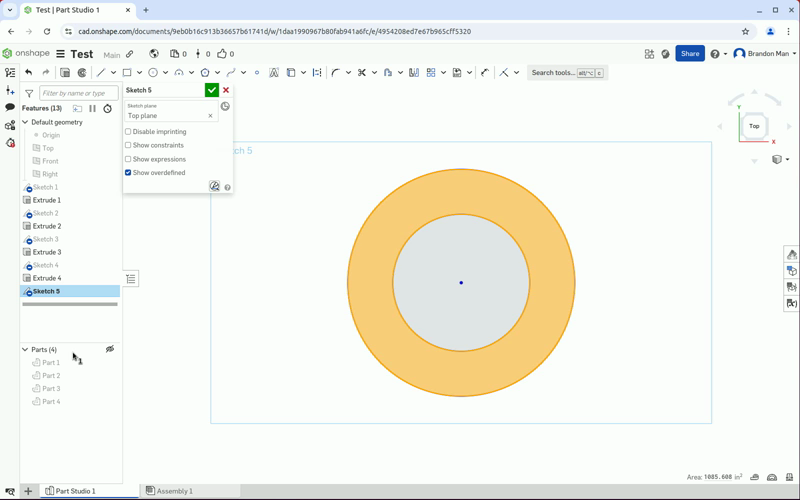
key(shift+y)
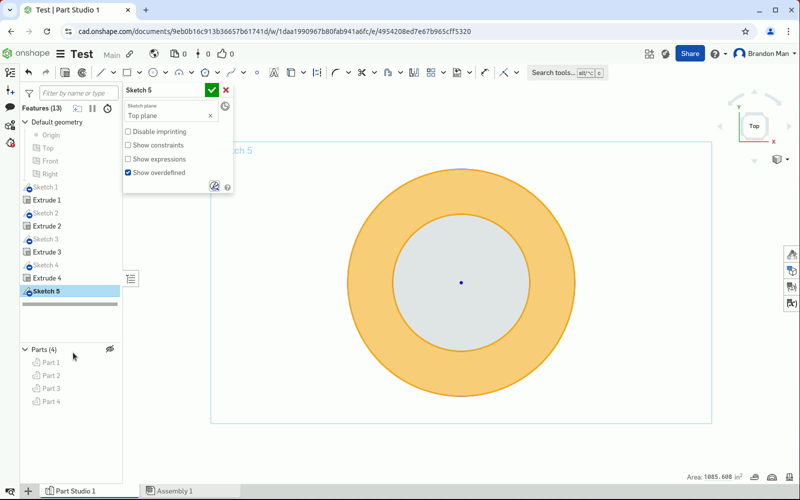
key(shift+e)
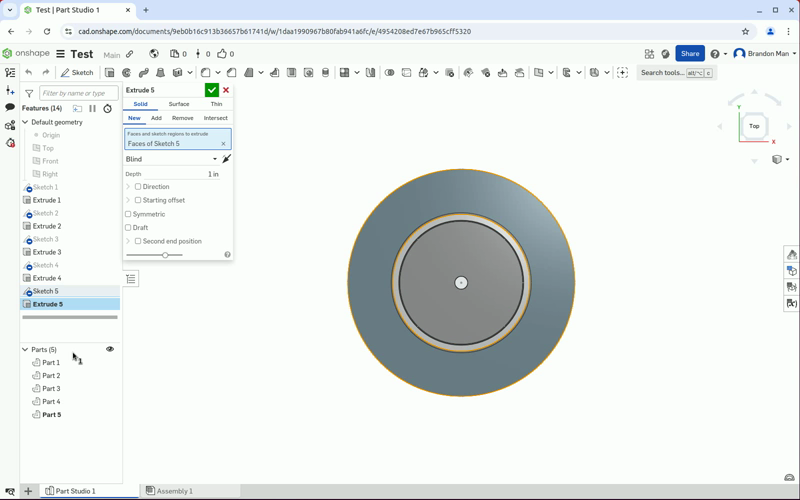
mouse_move(143, 106)
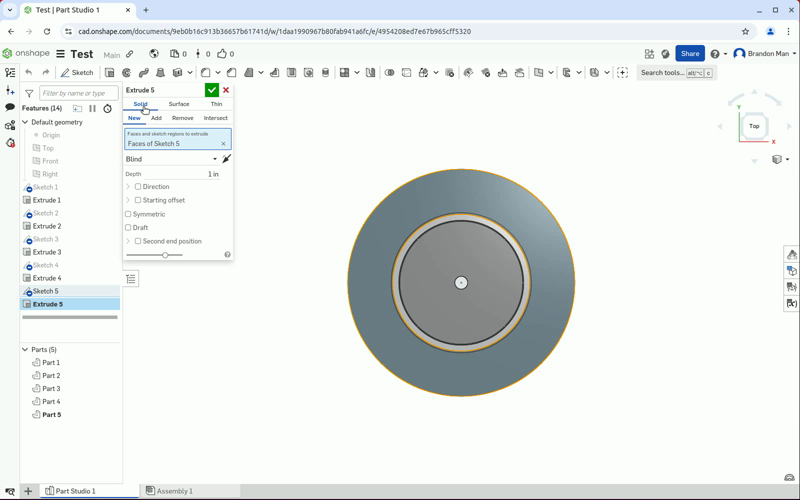
click(143, 106)
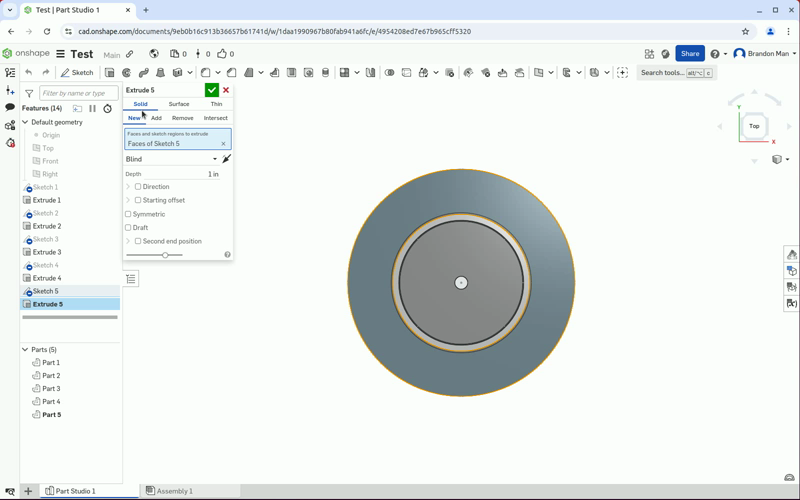
mouse_move(137, 120)
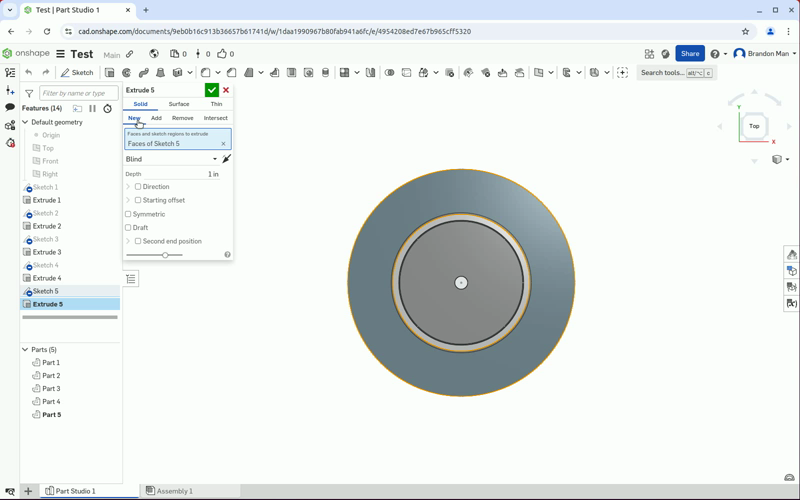
click(137, 120)
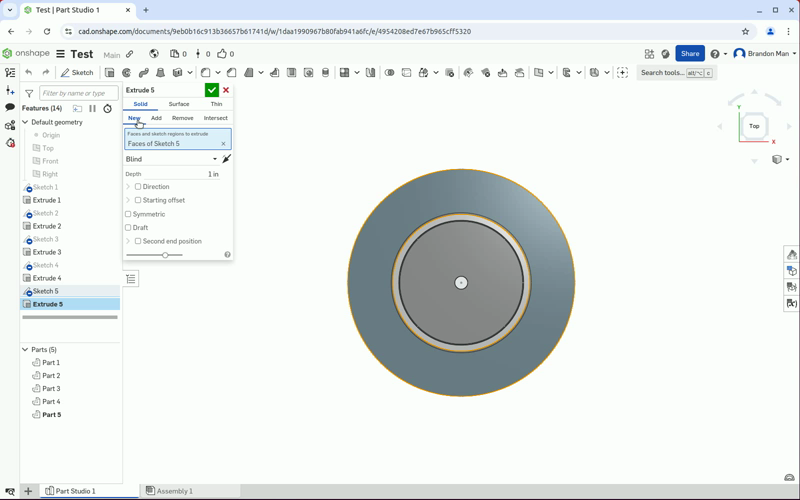
key(tab, 4)
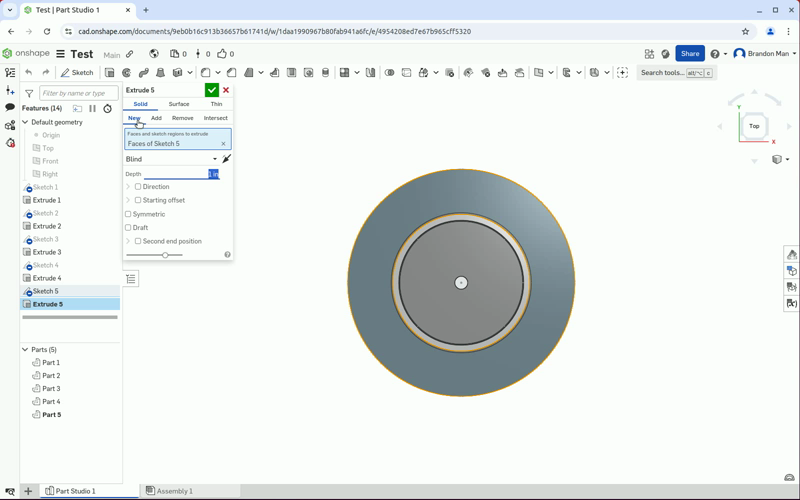
text(1.685)
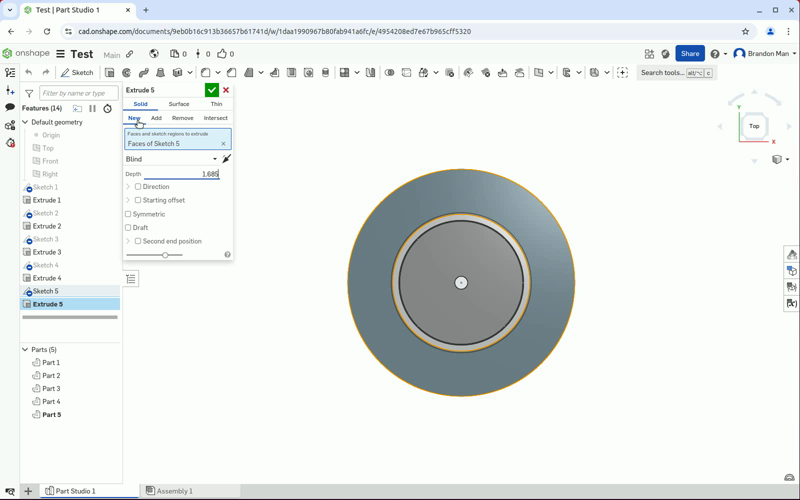
key(enter)
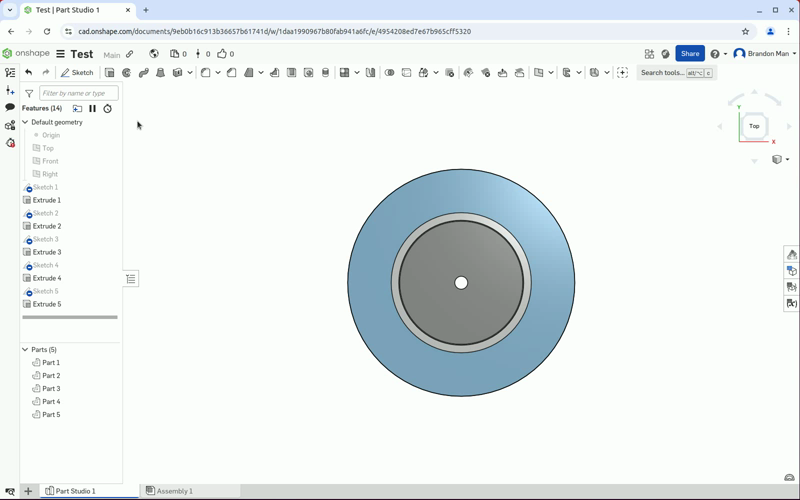
key(shift+h)
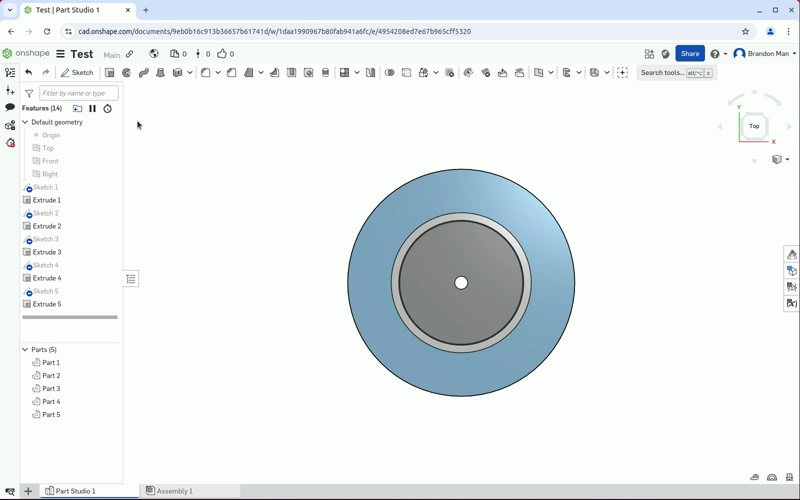
key(shift+h)
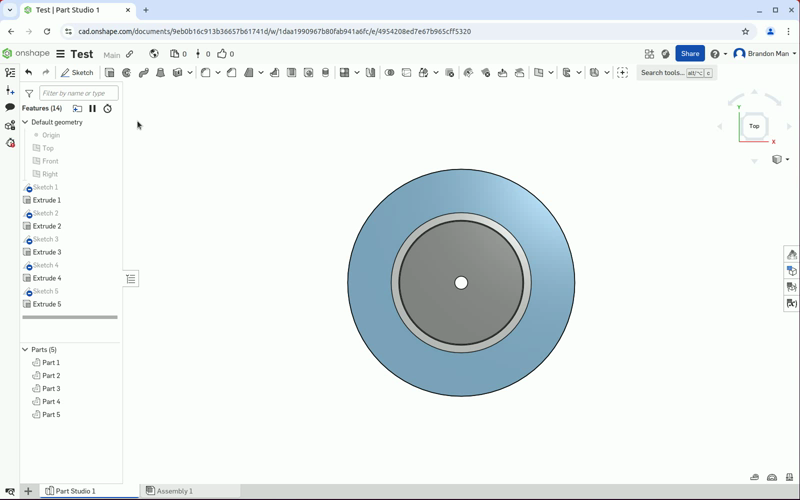
key(shift+7)
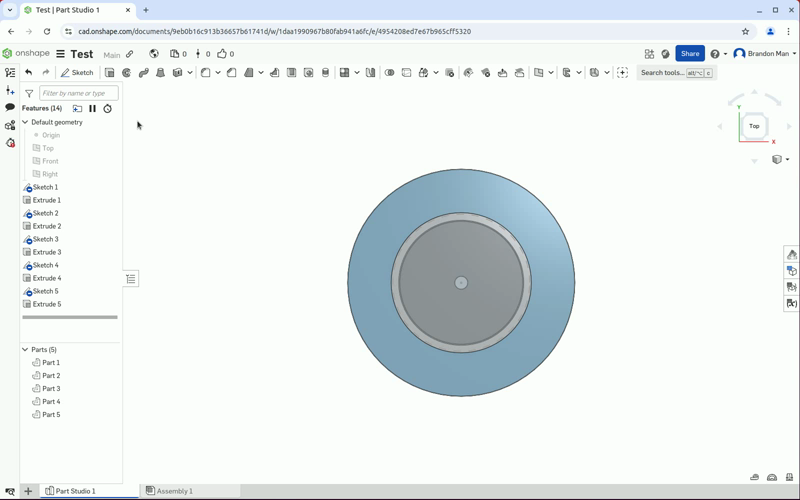
key(up, 3)
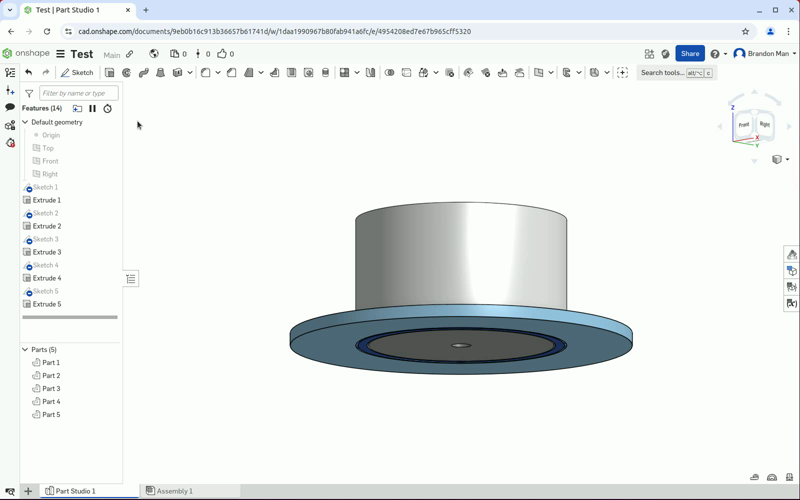
key(left, 3)
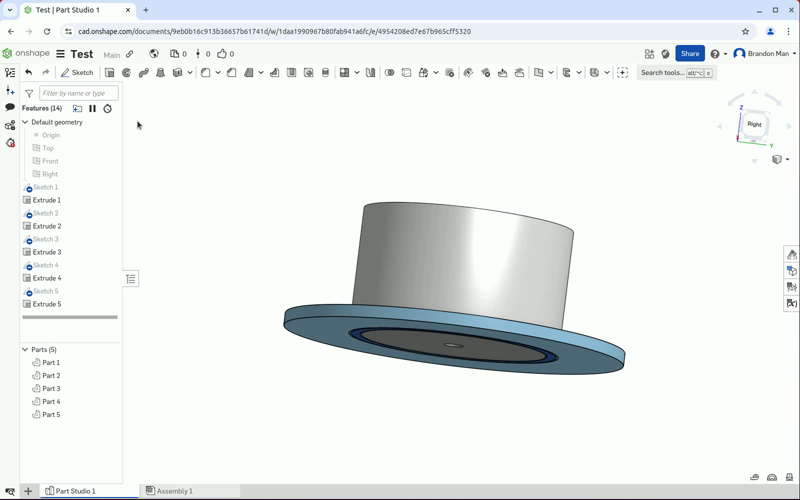
key(right, 3)
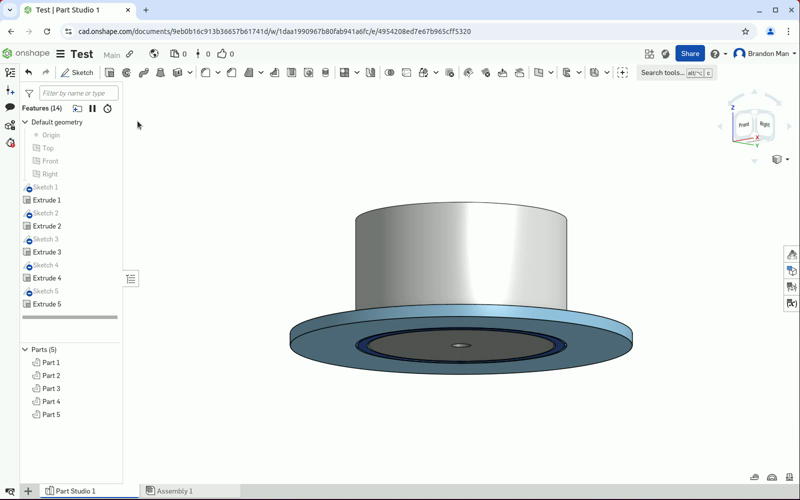
key(down, 3)
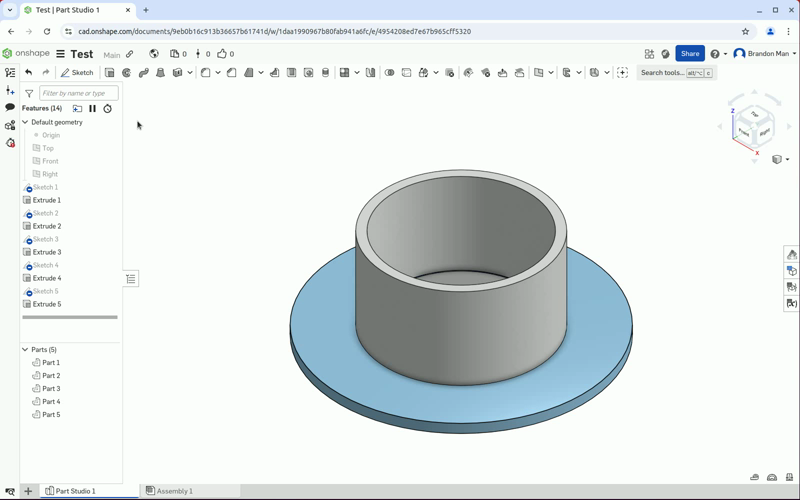
mouse_move(73, 189)
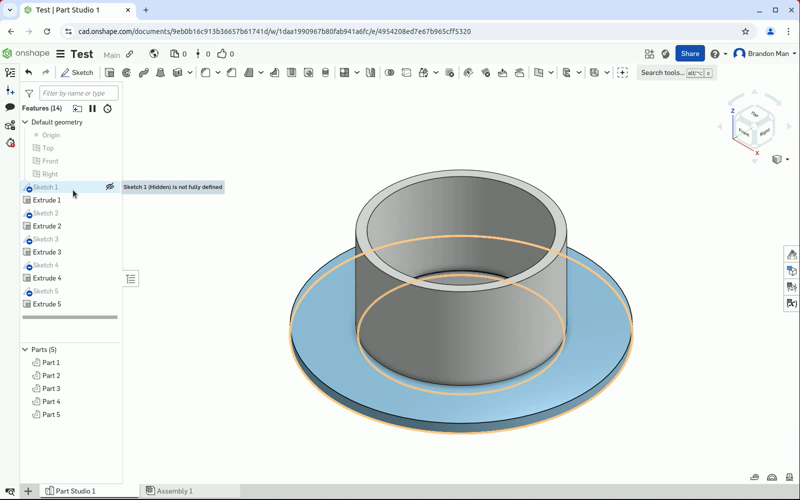
click(73, 189)